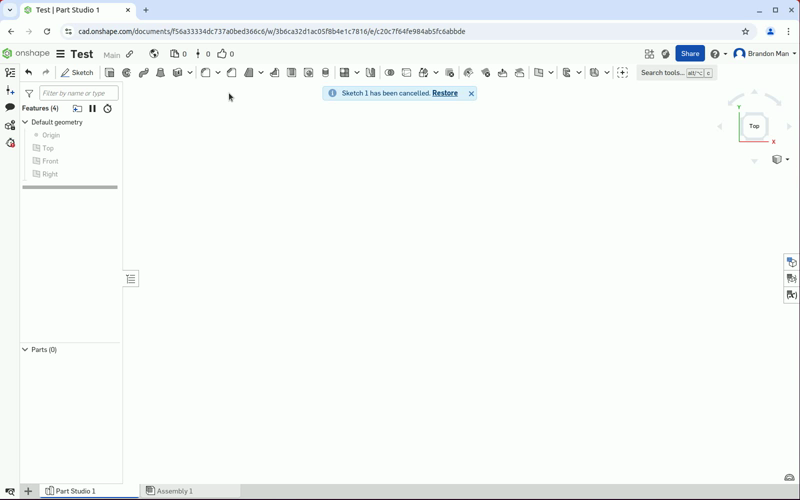
key(shift+h)
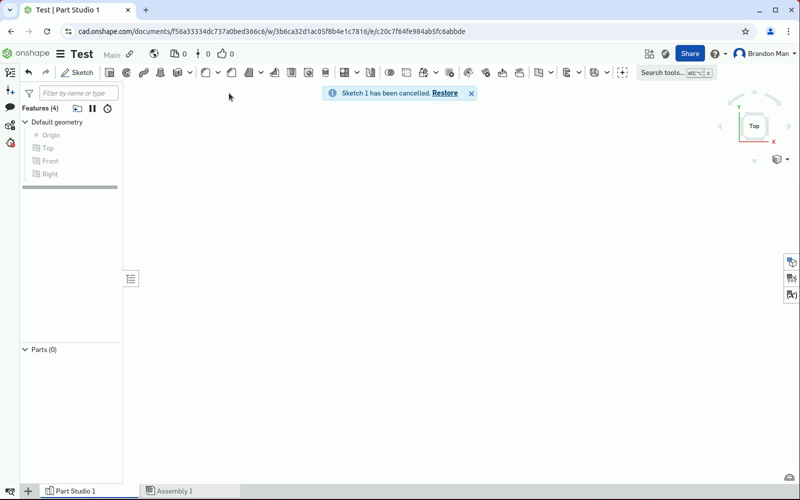
key(shift+s)
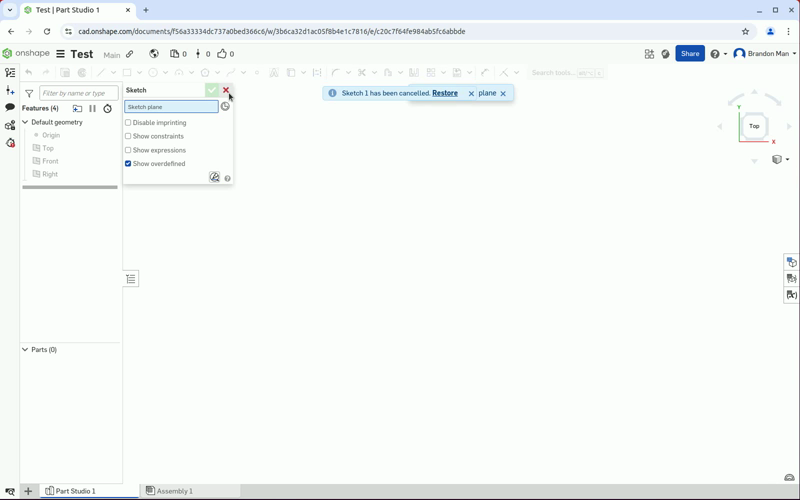
mouse_move(73, 150)
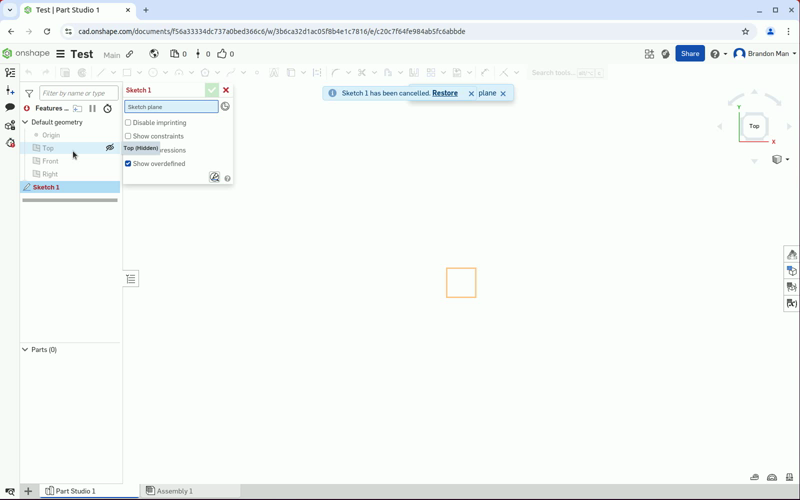
click(73, 150)
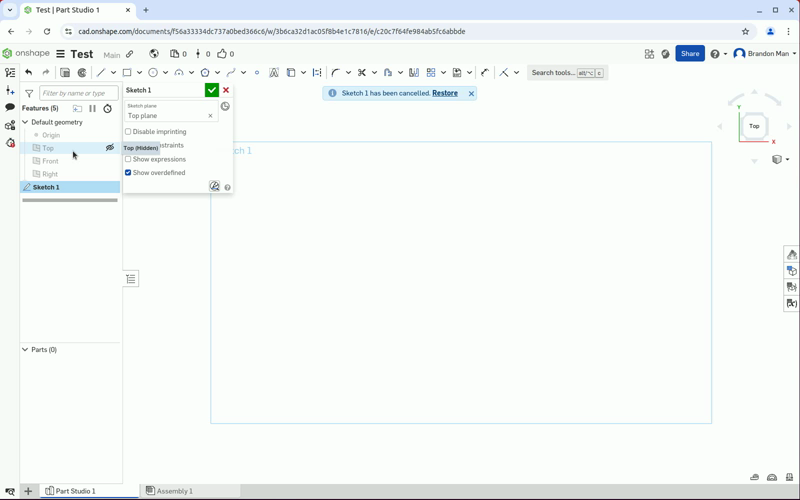
mouse_move(73, 352)
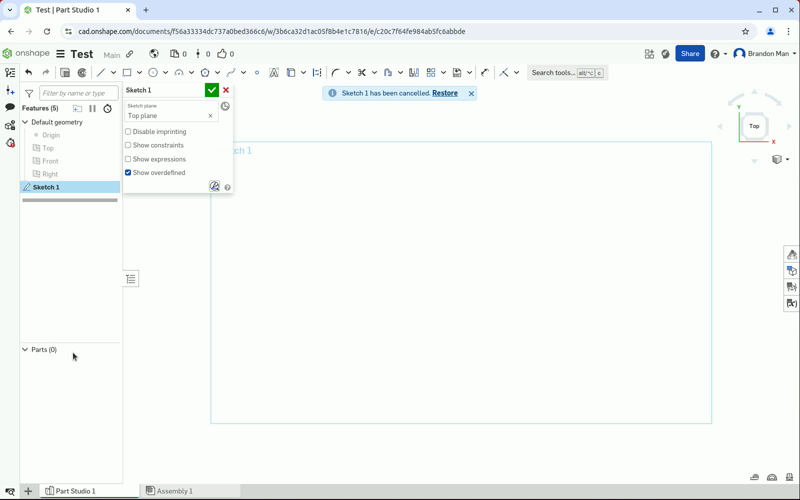
key(y)
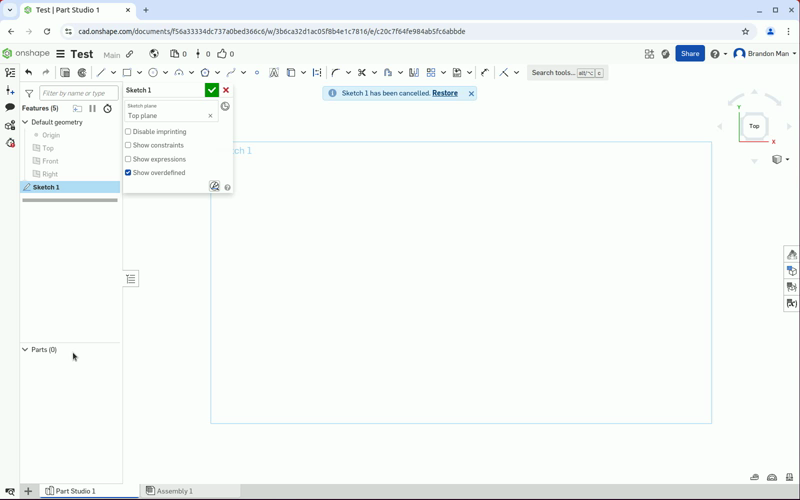
key(l)
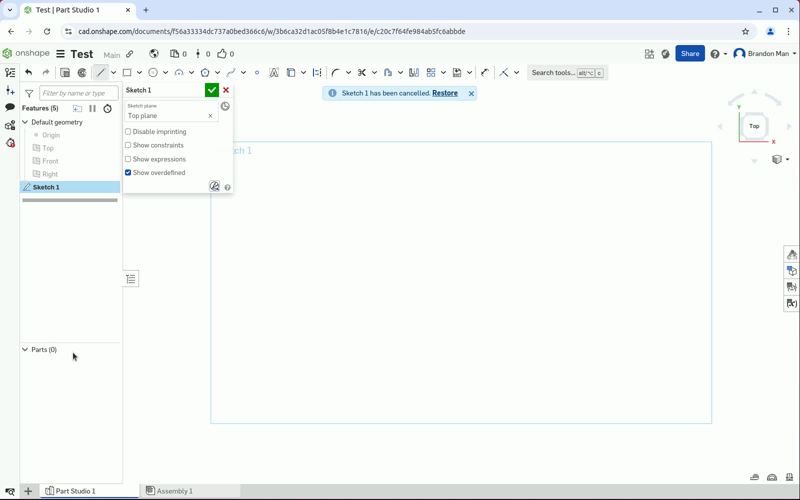
key_down(shift)
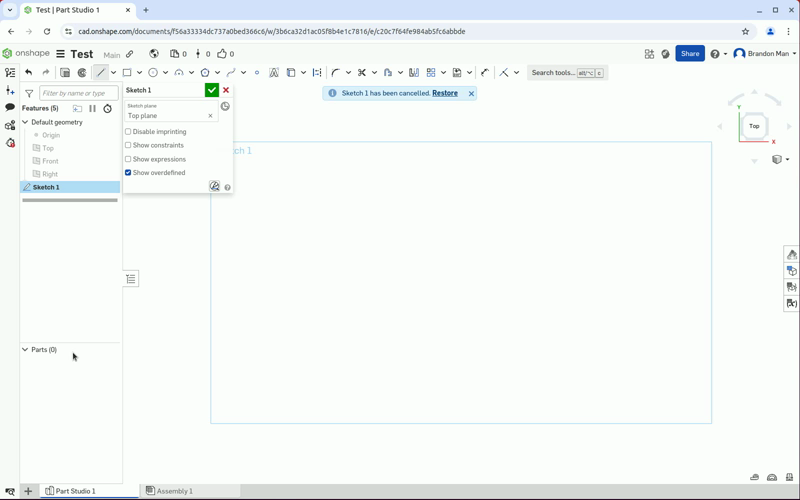
mouse_move(379, 322)
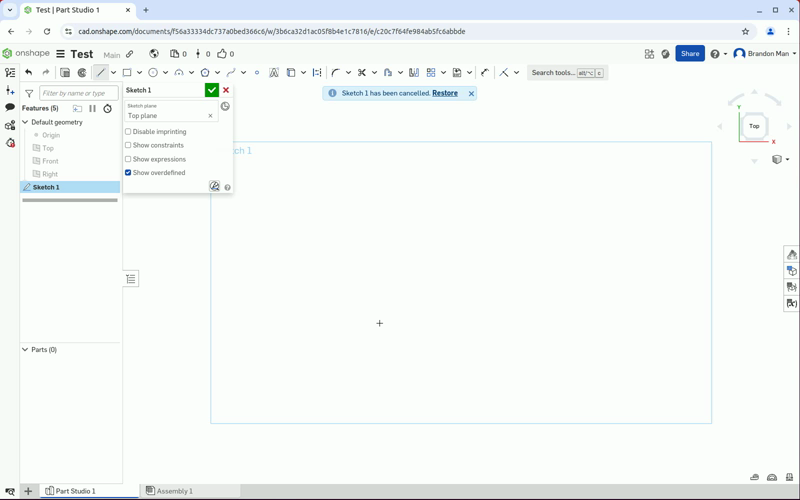
click(379, 322)
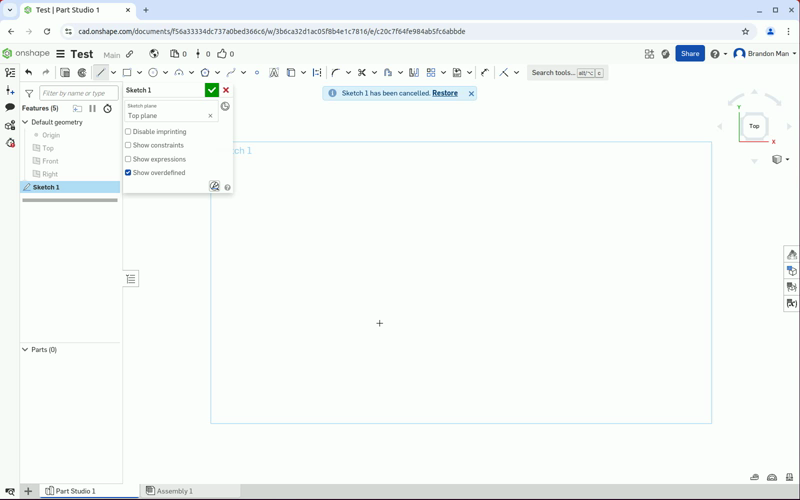
key_up(shift)
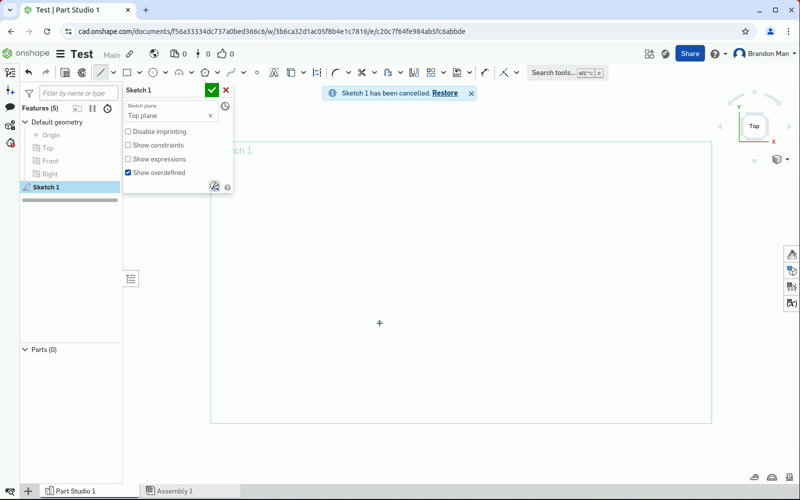
key_down(shift)
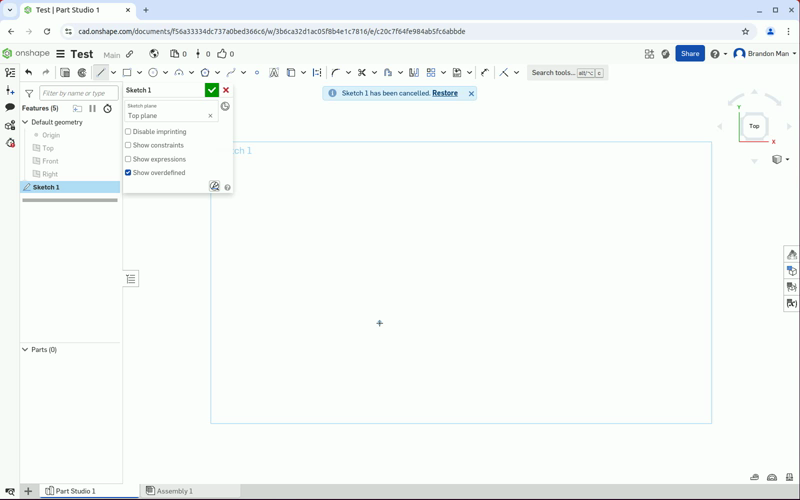
mouse_move(541, 322)
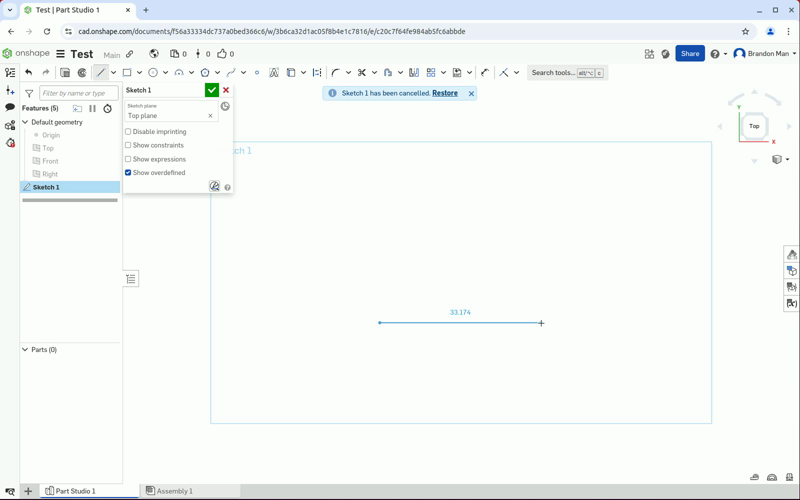
click(541, 322)
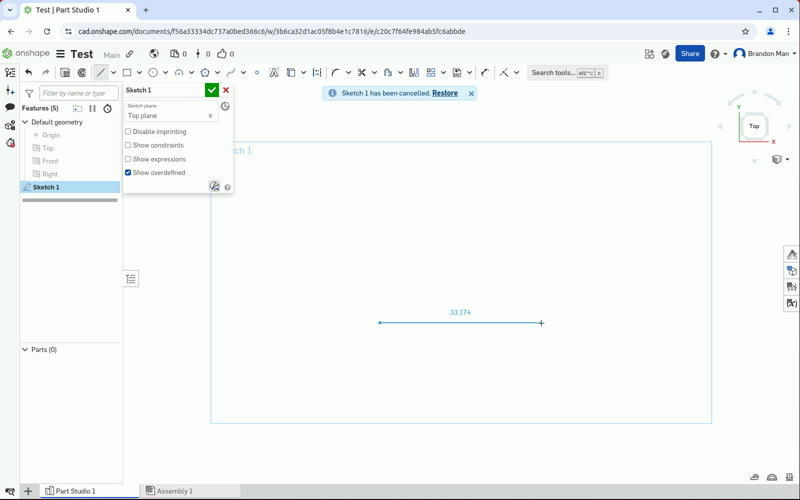
key_up(shift)
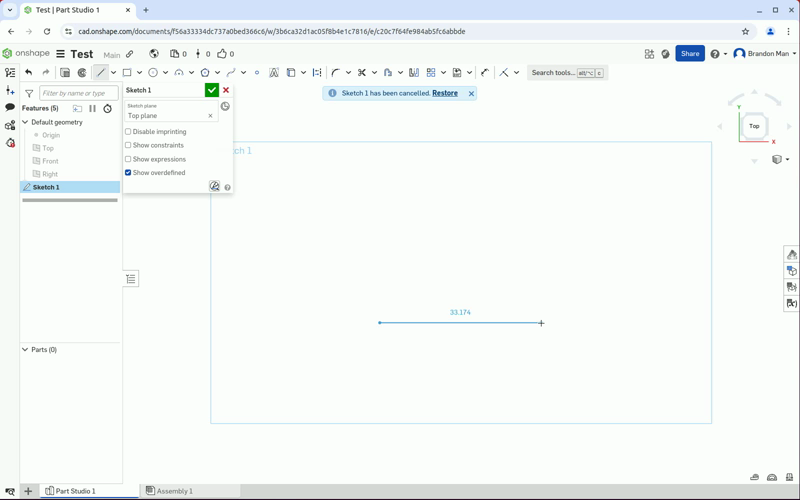
key_down(shift)
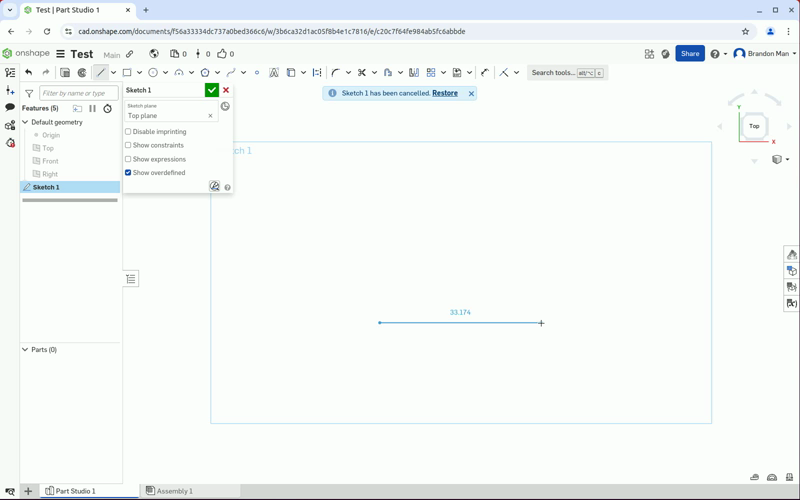
mouse_move(541, 243)
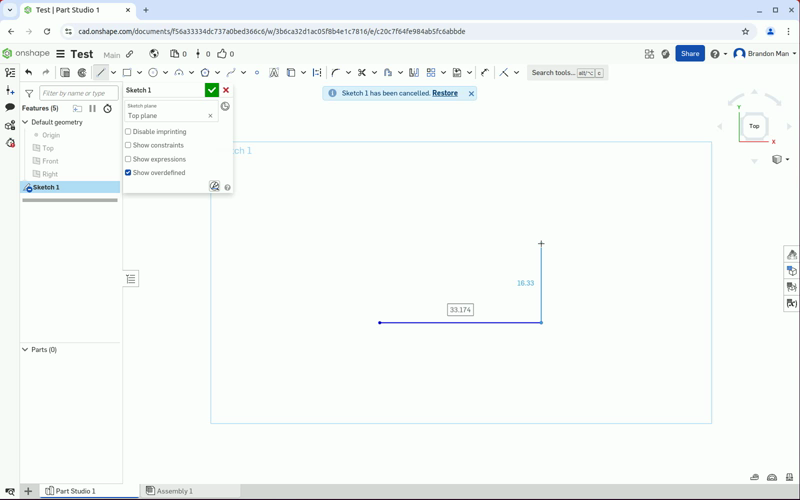
click(541, 243)
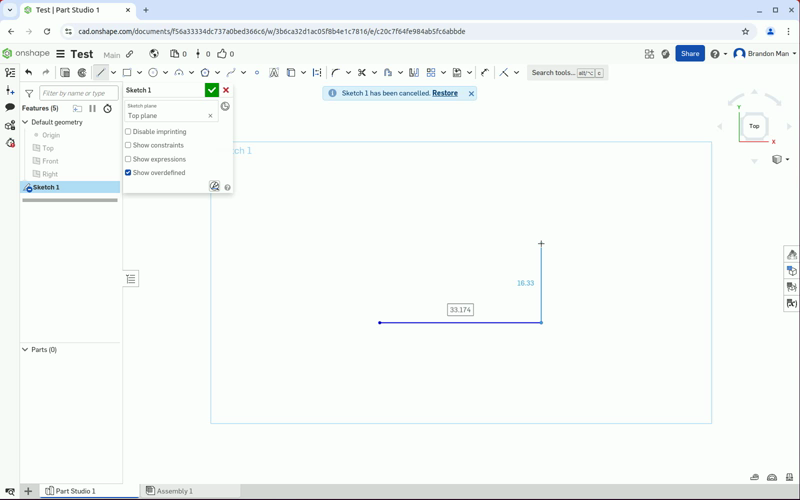
key_up(shift)
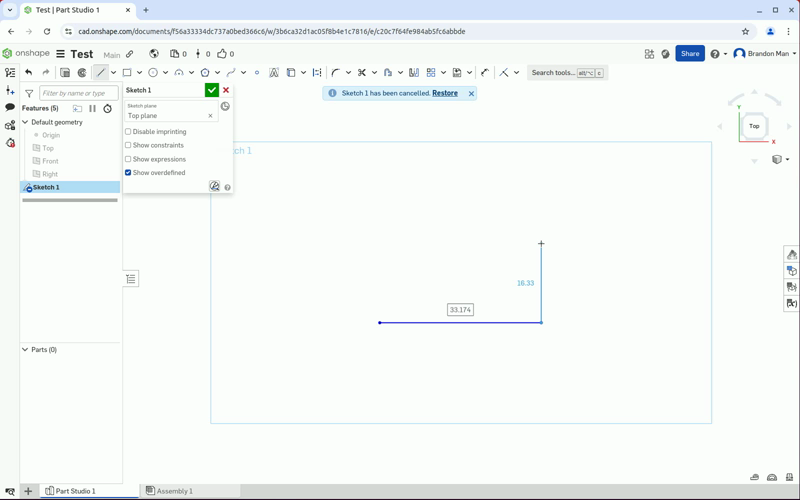
key_down(shift)
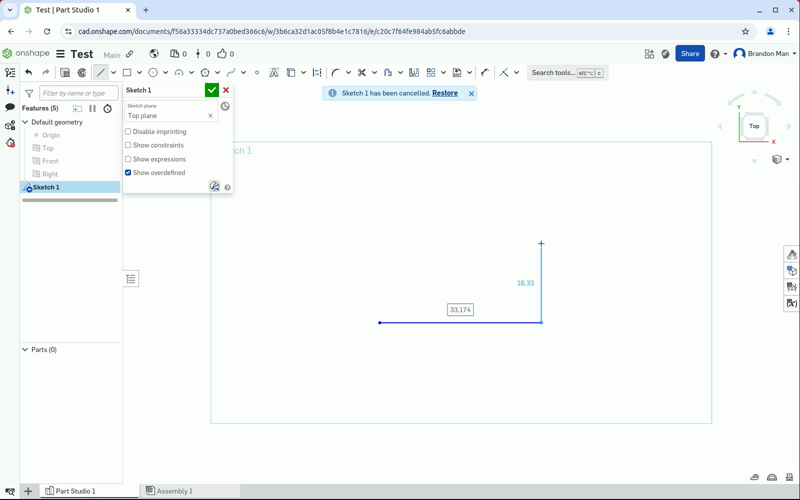
mouse_move(379, 243)
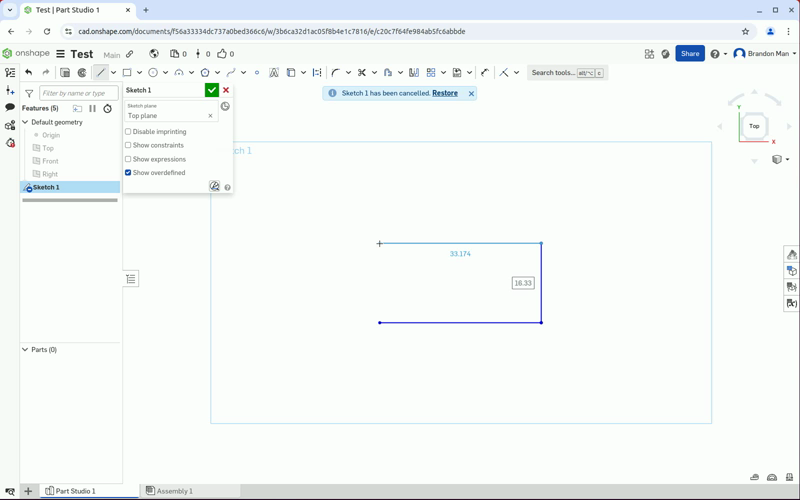
click(379, 243)
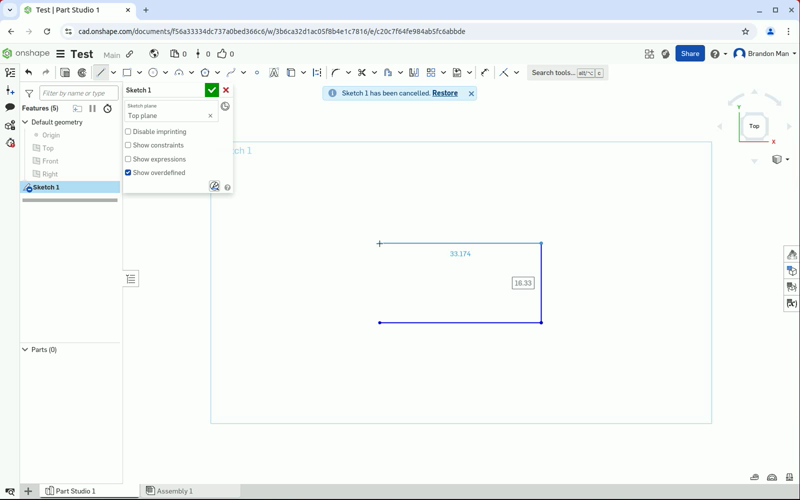
key_up(shift)
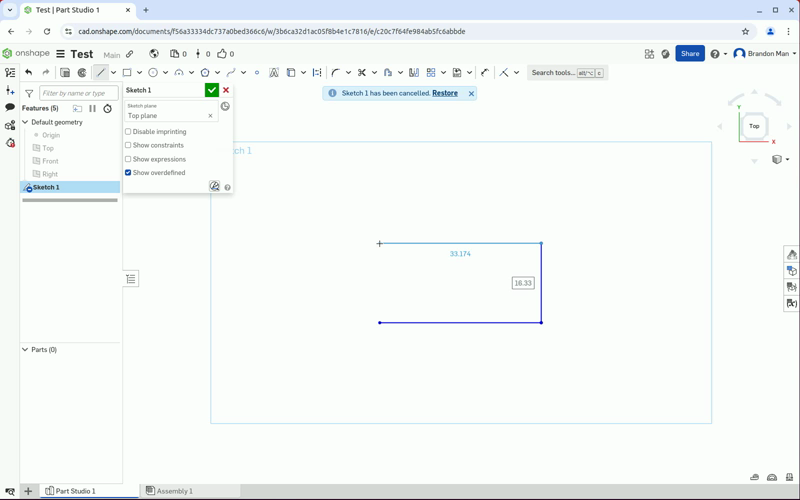
key_down(shift)
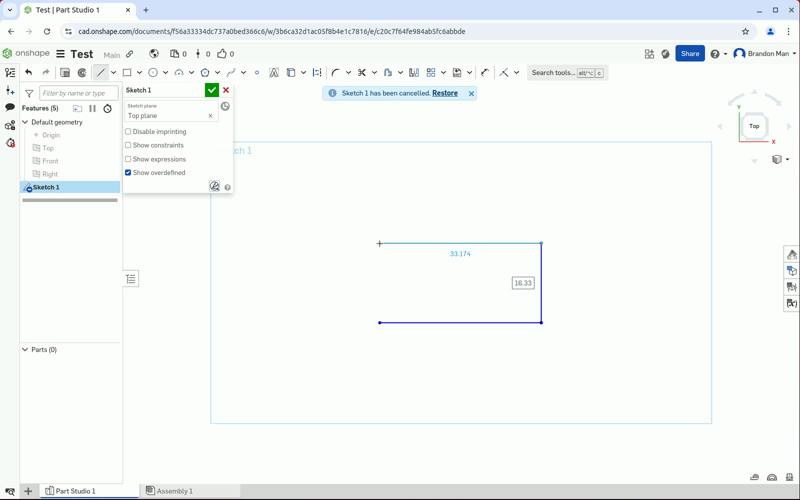
mouse_move(379, 322)
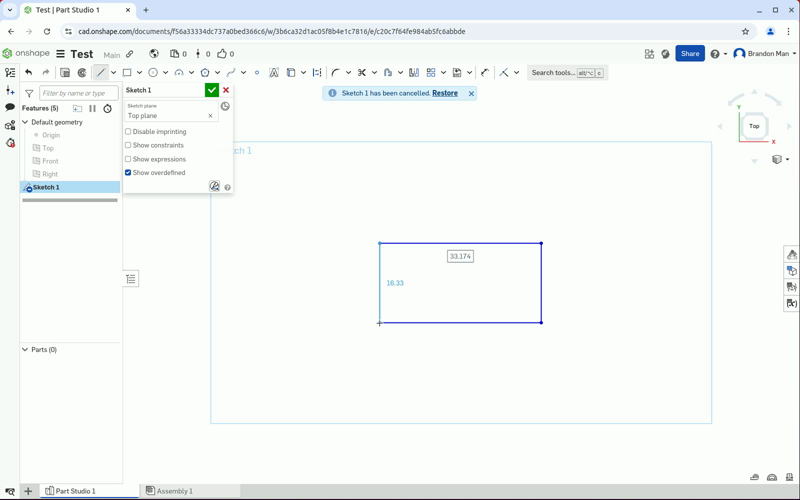
key_up(shift)
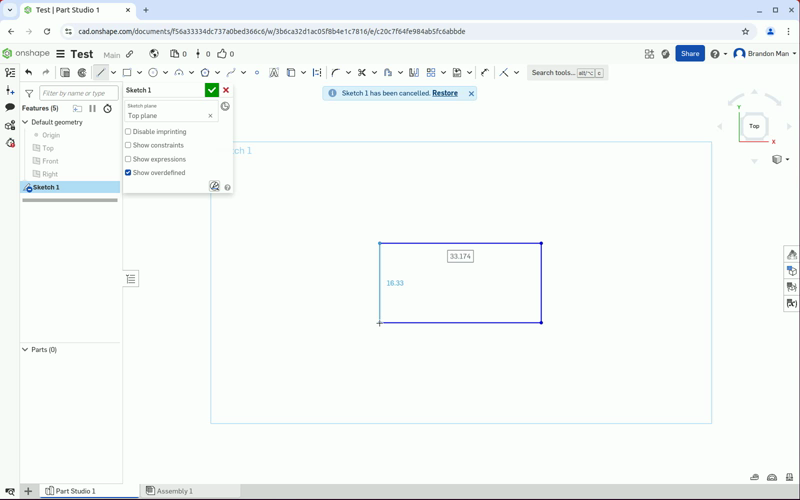
click(379, 322)
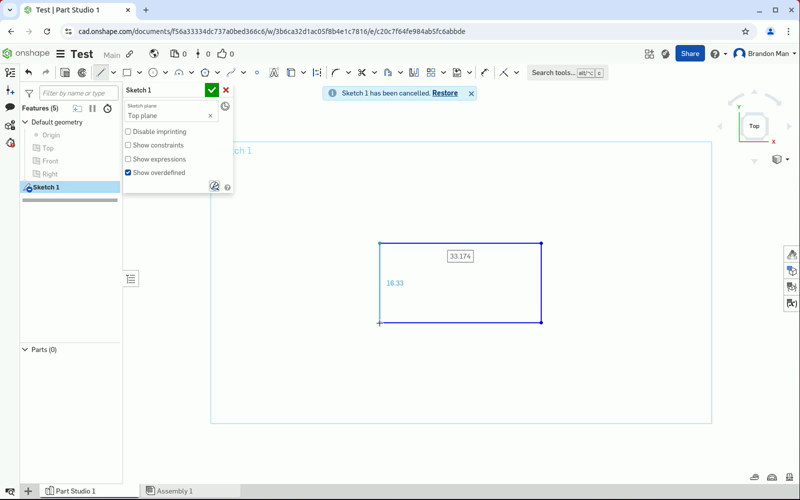
key(esc)
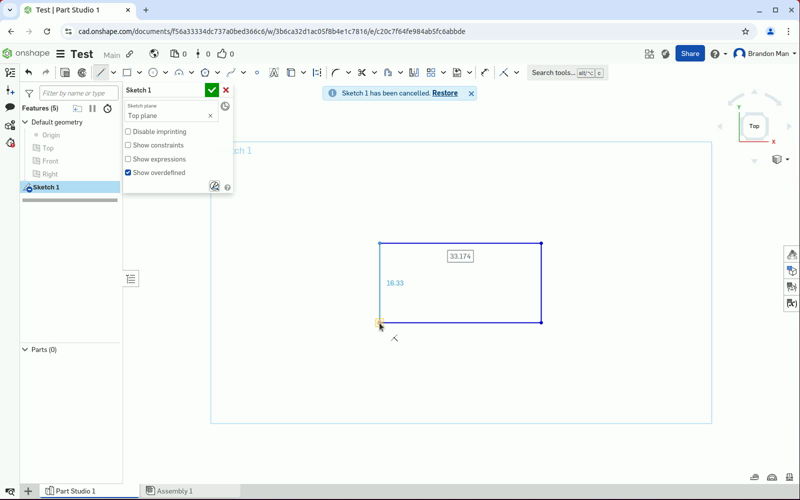
mouse_move(505, 267)
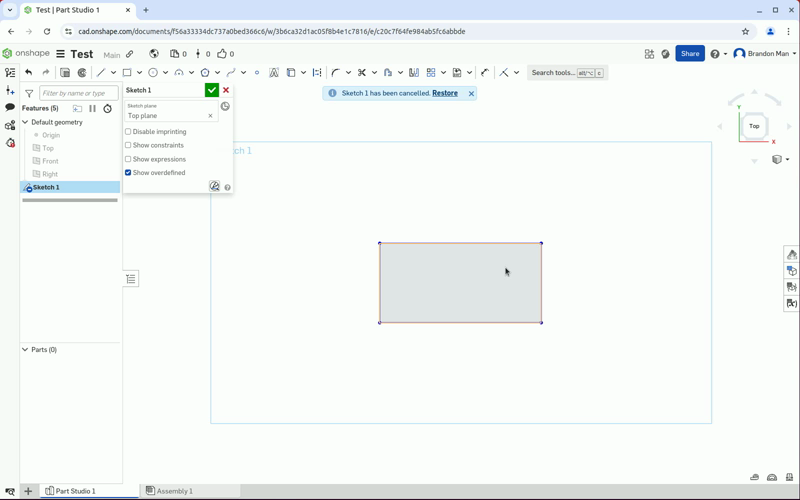
click(505, 267)
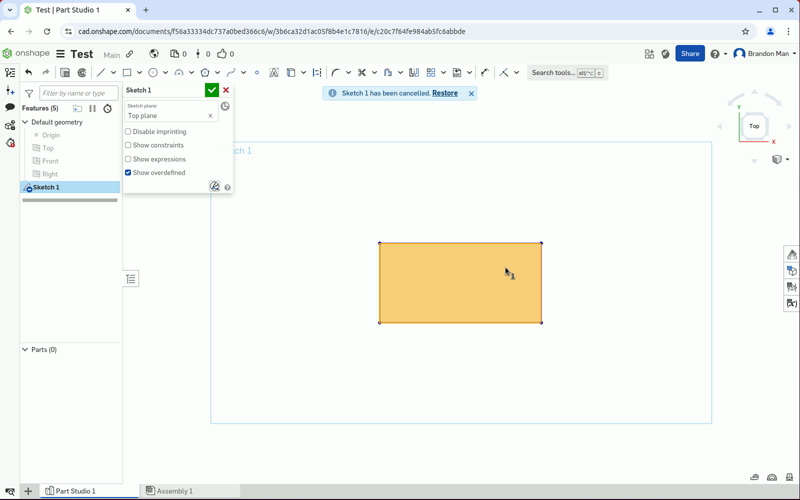
mouse_move(73, 352)
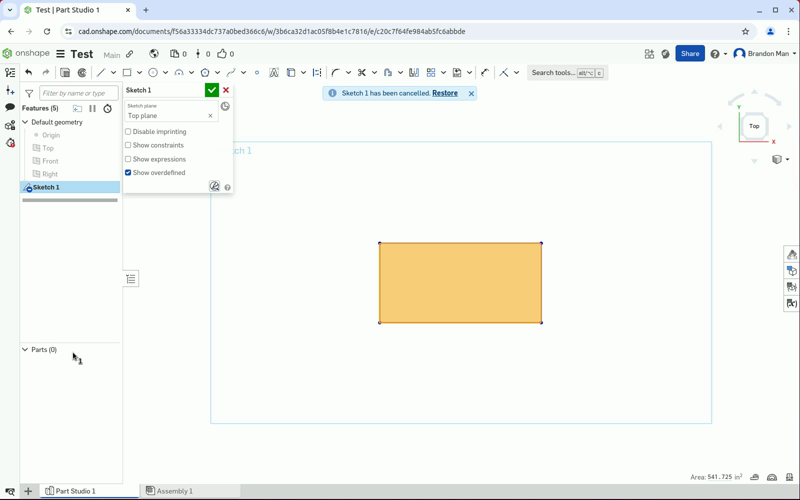
key(shift+y)
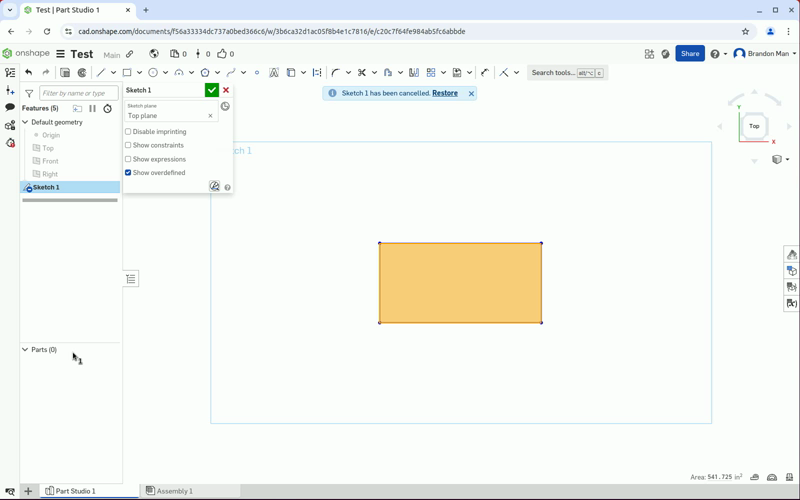
key(shift+e)
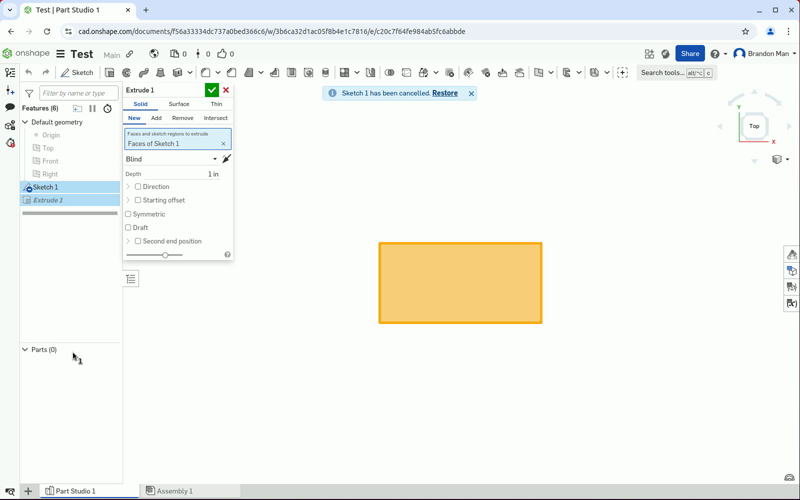
mouse_move(143, 106)
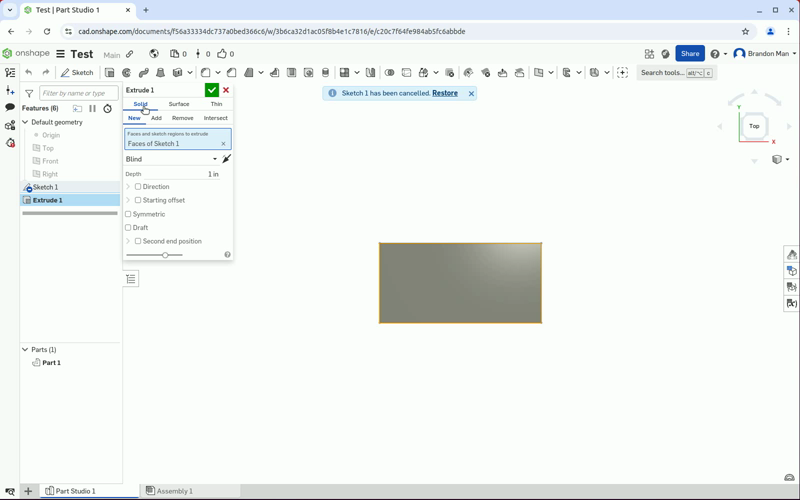
click(143, 106)
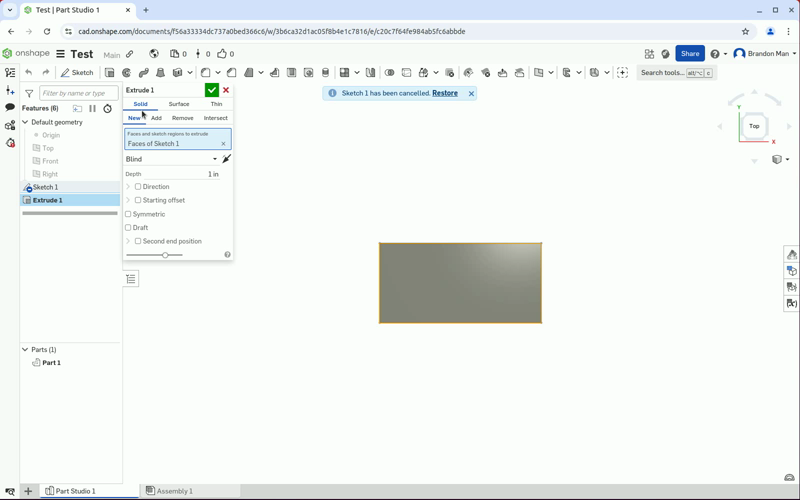
mouse_move(137, 120)
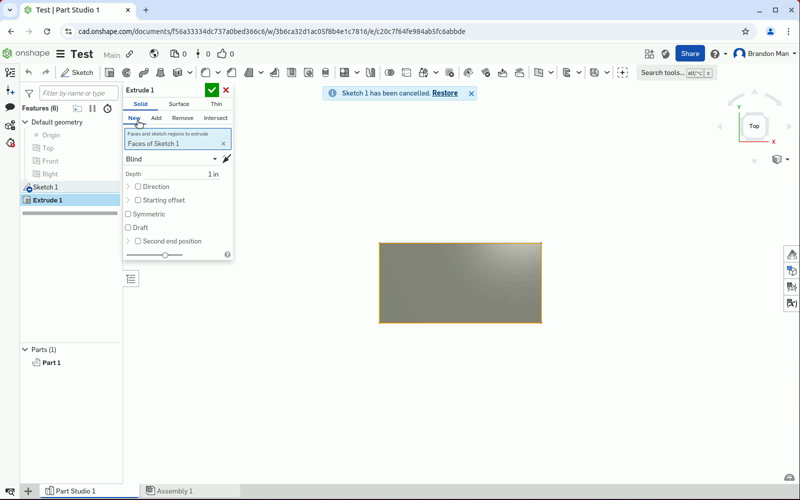
click(137, 120)
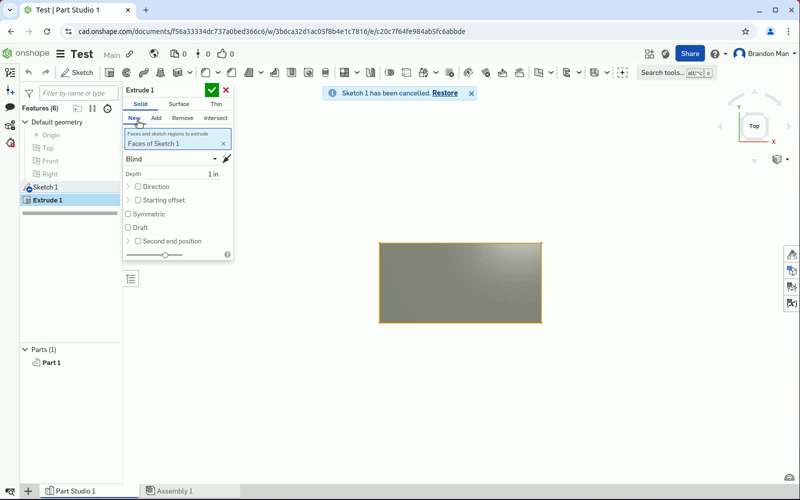
key(tab, 4)
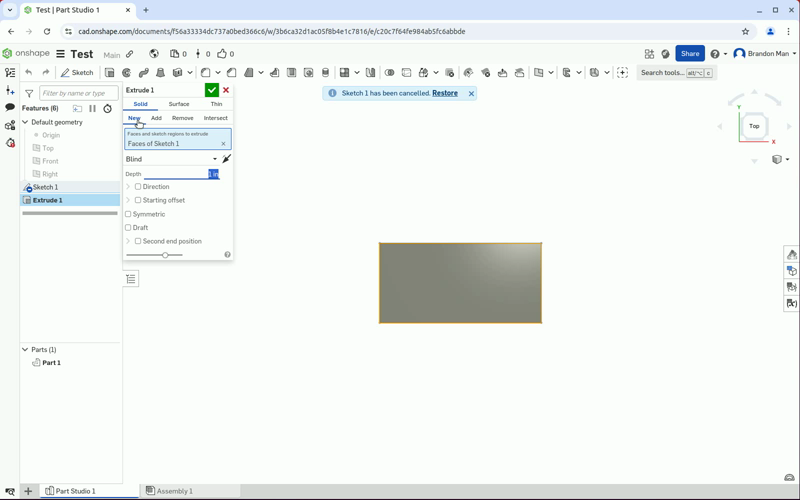
text(7.221)
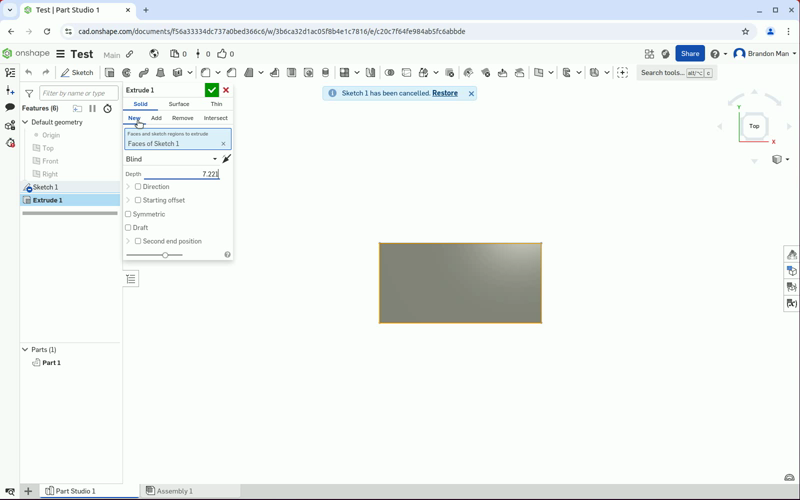
key(tab, 3)
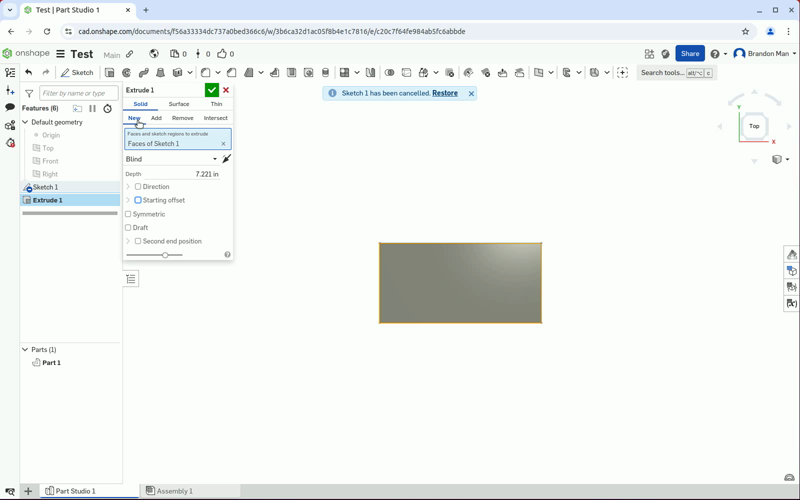
key(tab, 2)
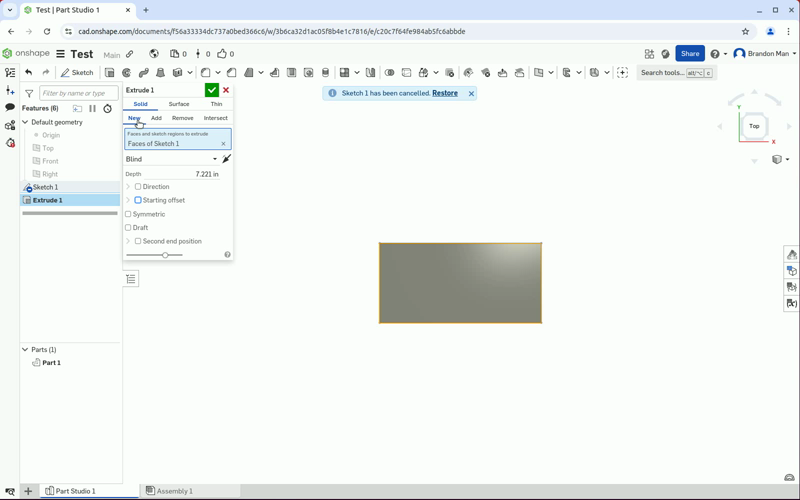
key(space)
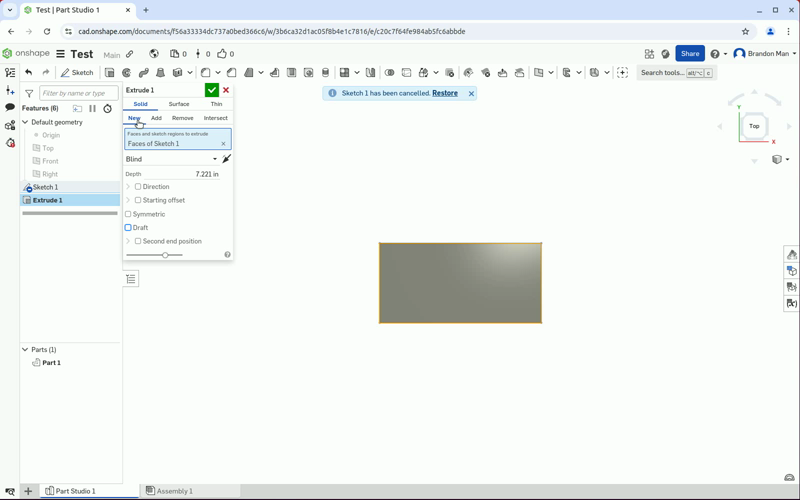
key(tab, 3)
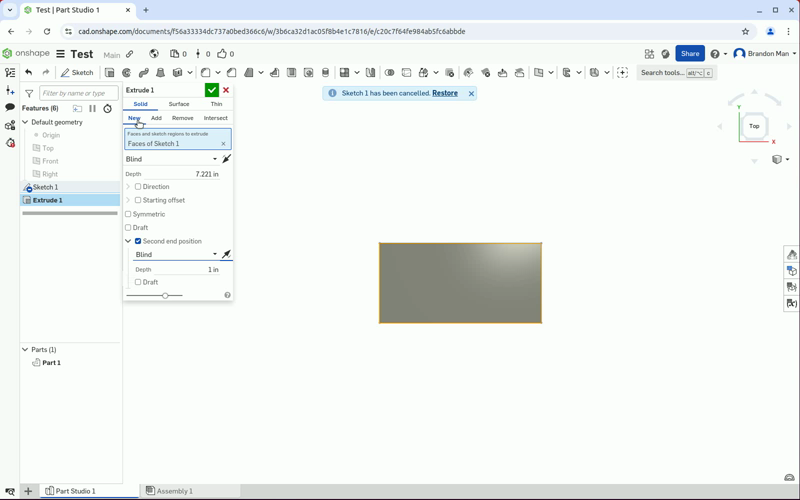
text(23.108)
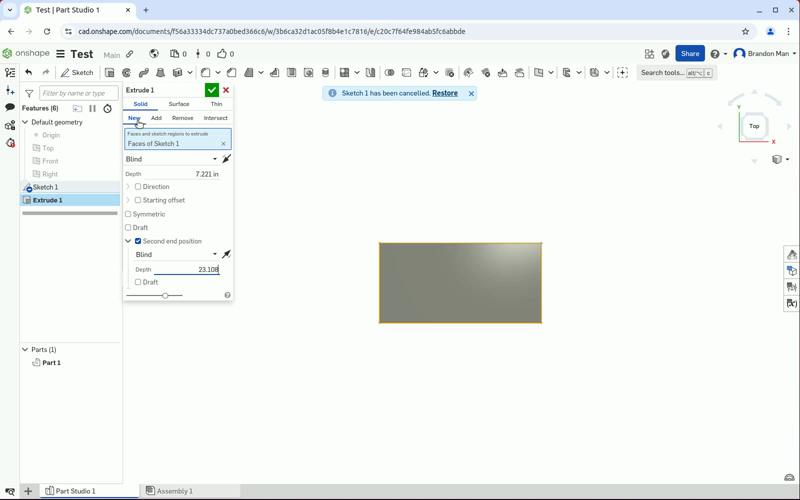
key(enter)
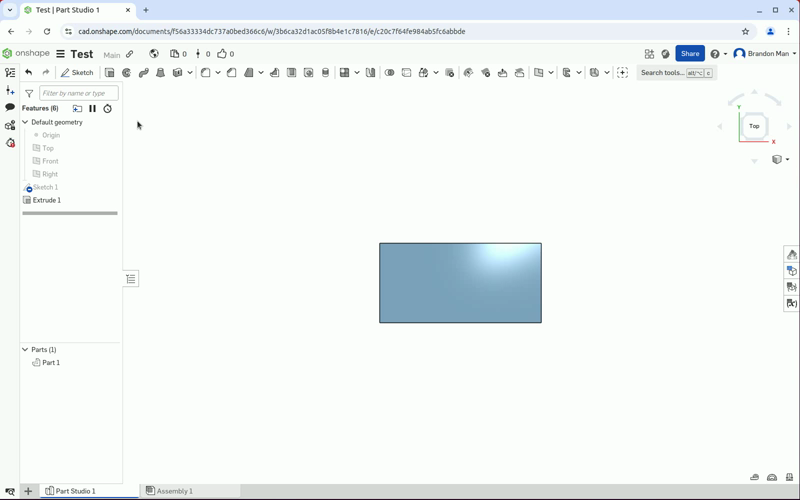
key(shift+h)
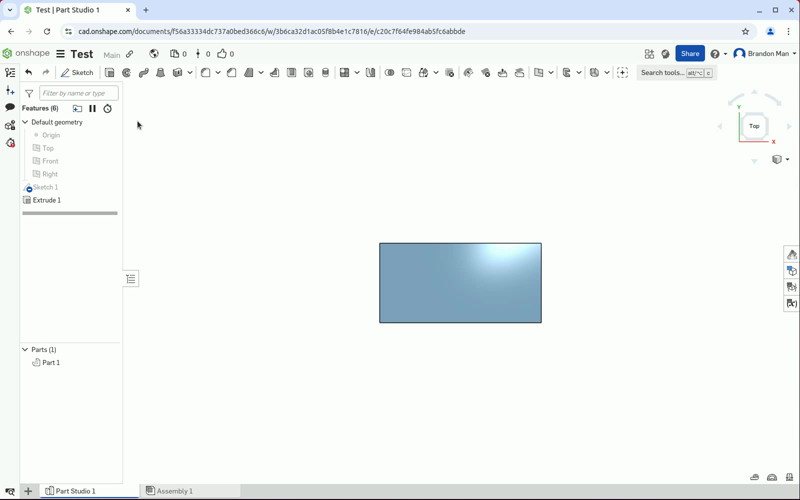
key(shift+h)
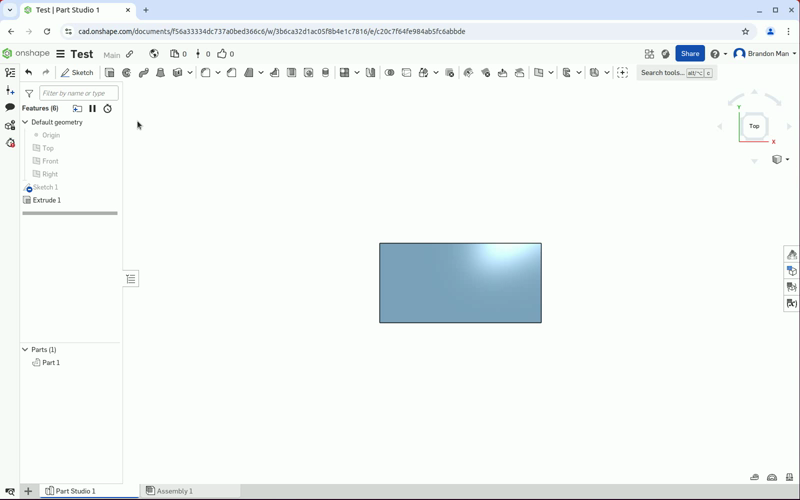
mouse_move(73, 189)
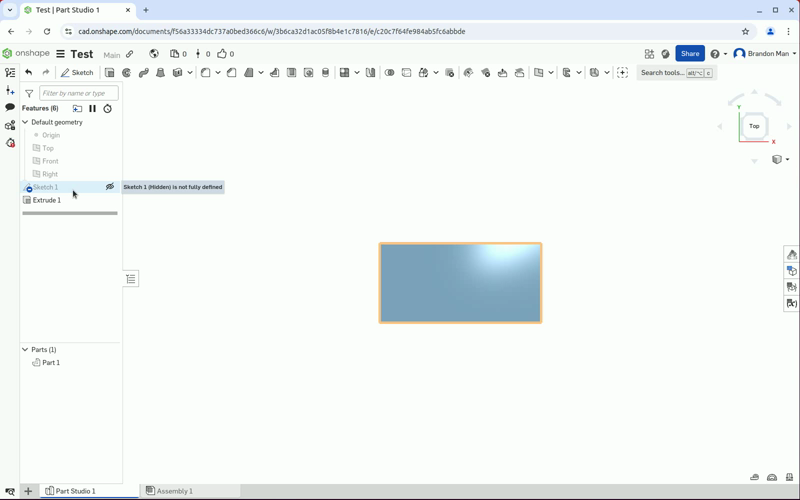
click(73, 189)
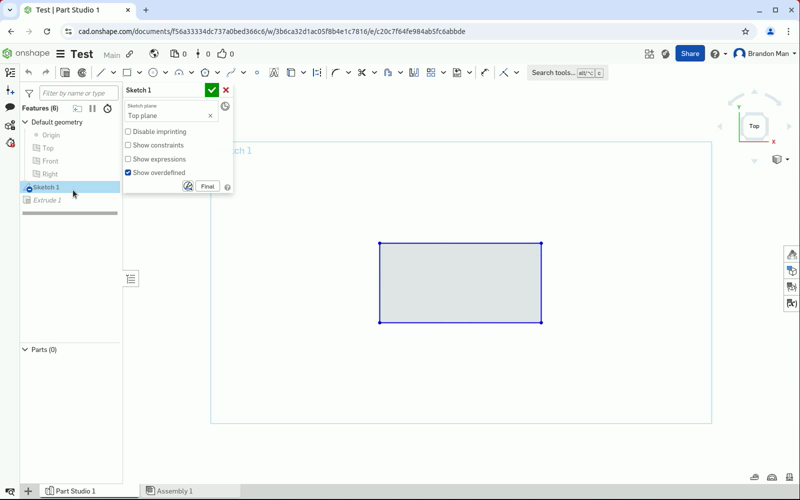
mouse_move(229, 92)
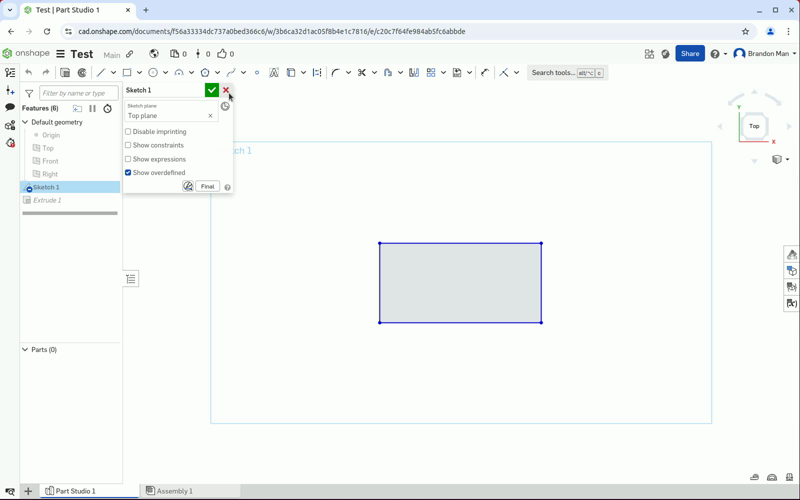
click(229, 92)
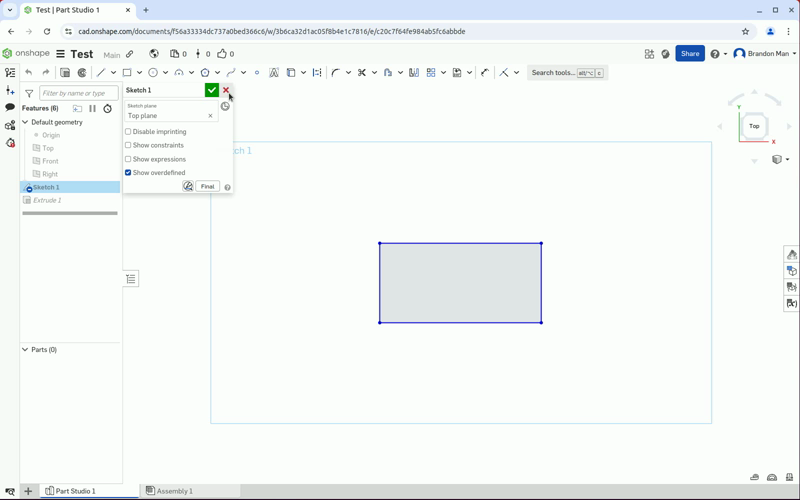
key(shift+s)
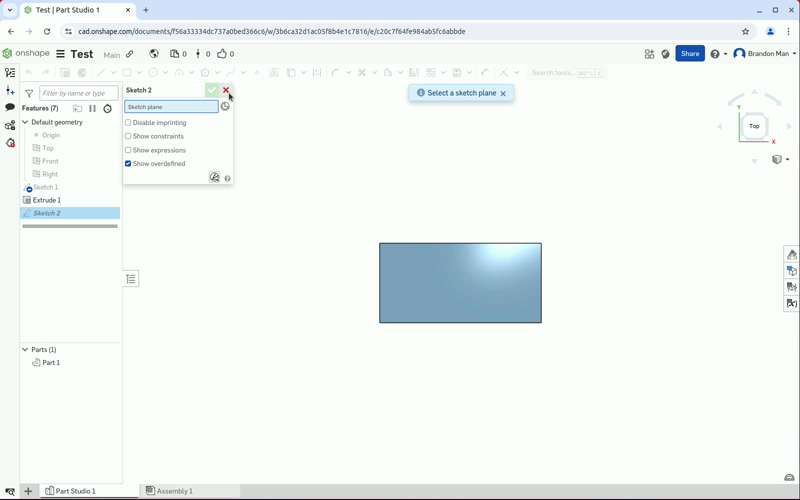
mouse_move(73, 150)
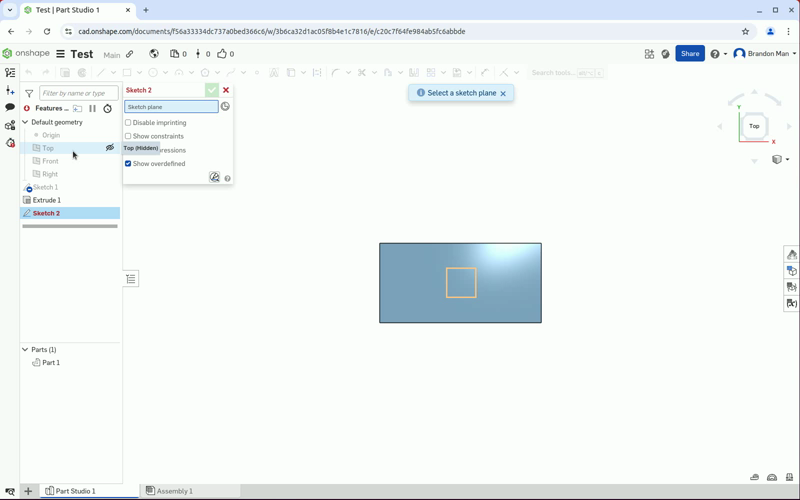
click(73, 150)
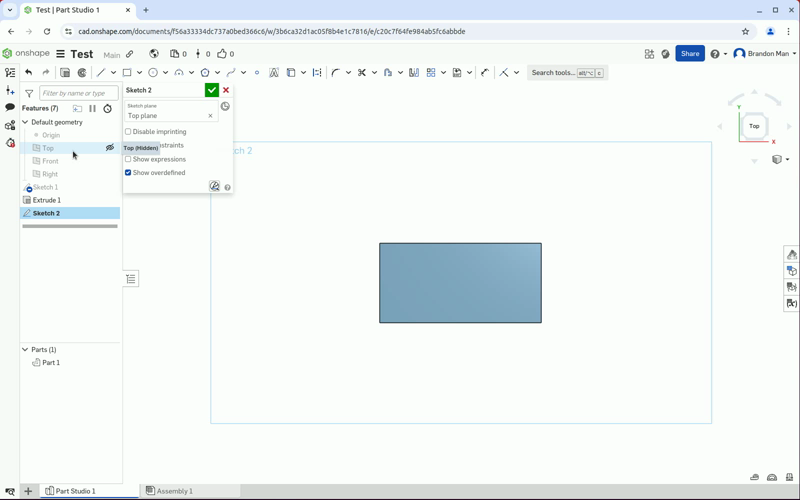
mouse_move(73, 352)
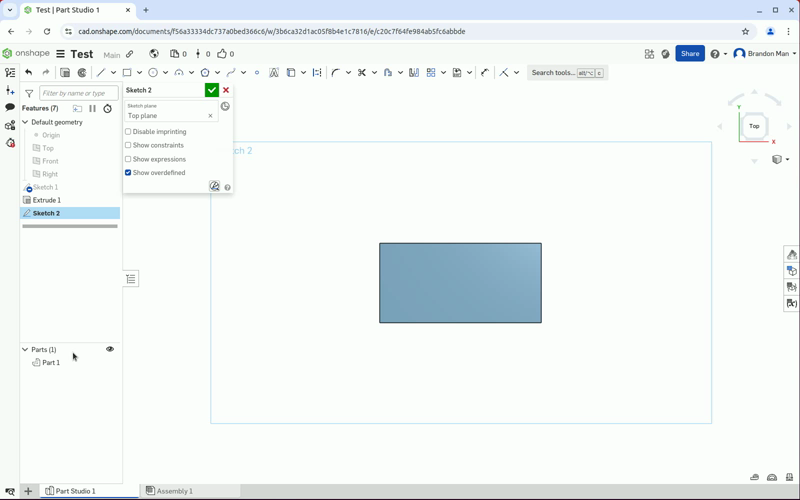
key(y)
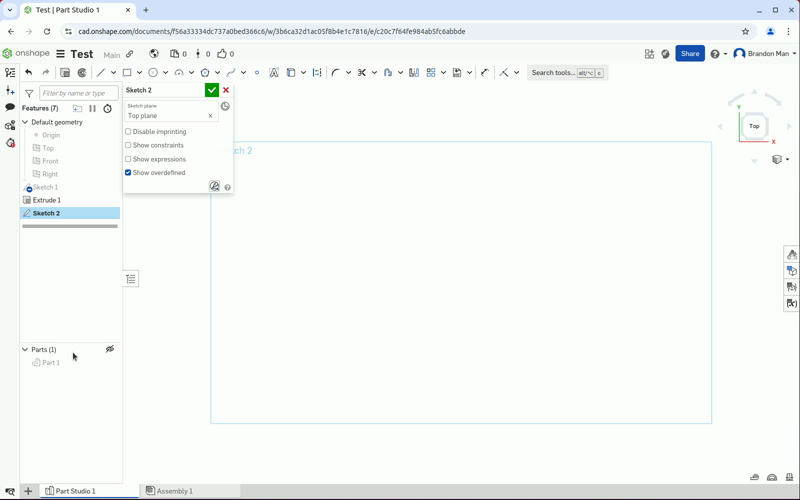
key(a)
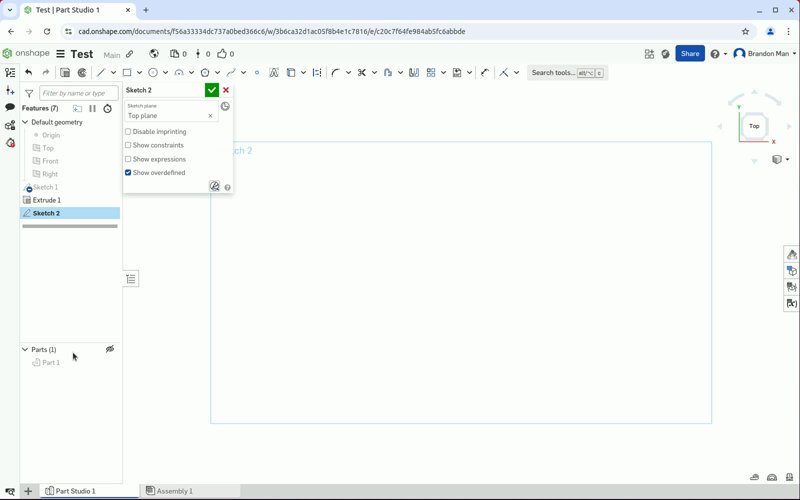
key_down(shift)
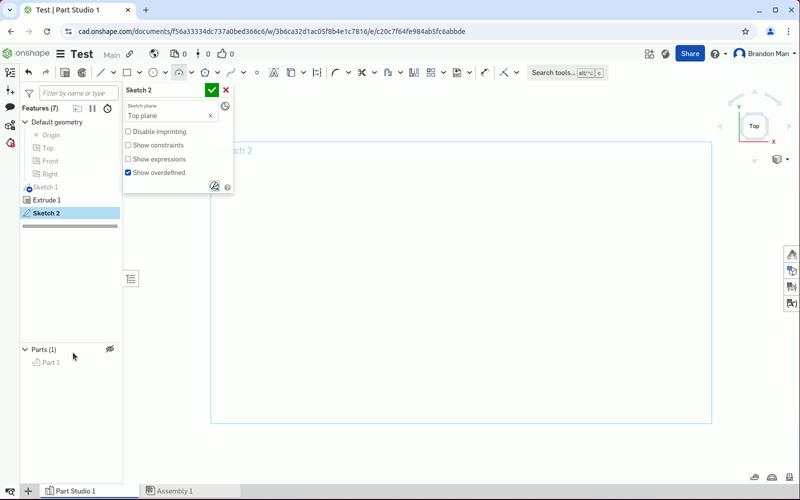
mouse_move(358, 318)
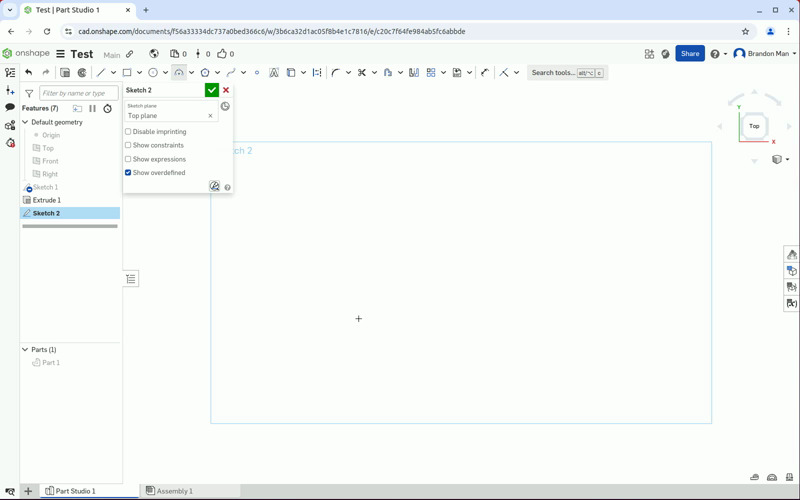
click(358, 318)
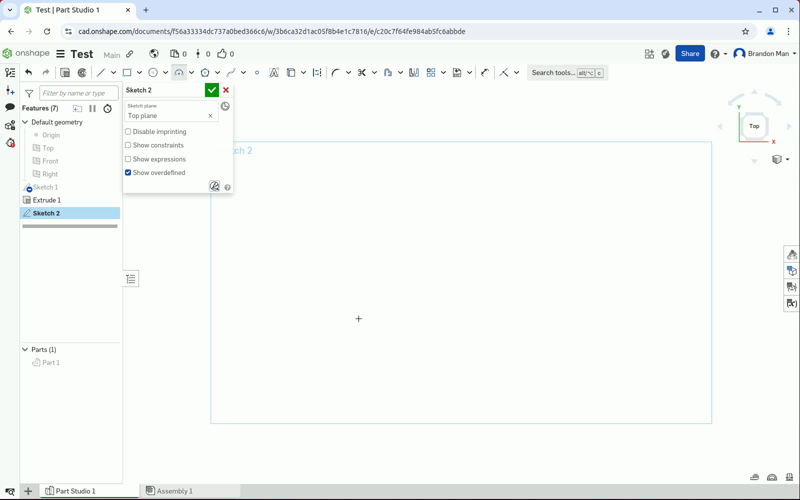
key_up(shift)
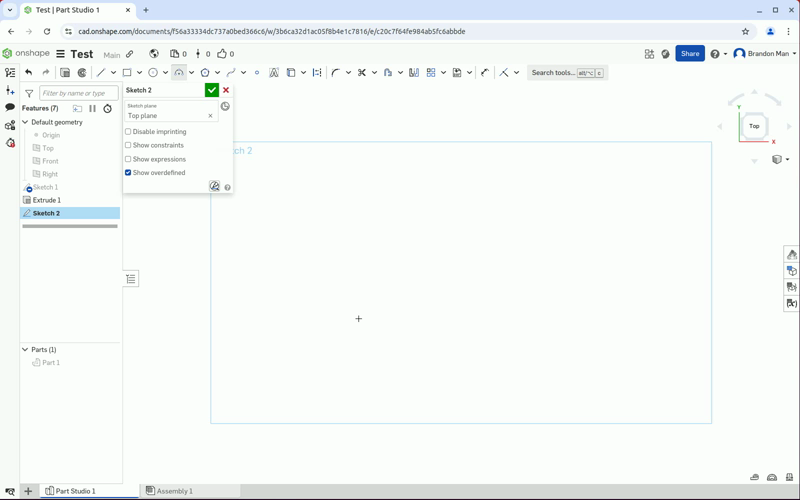
key_down(shift)
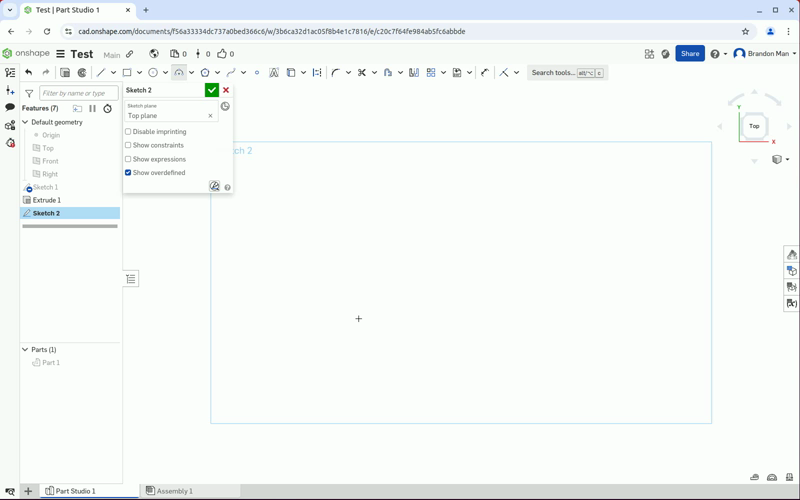
mouse_move(365, 324)
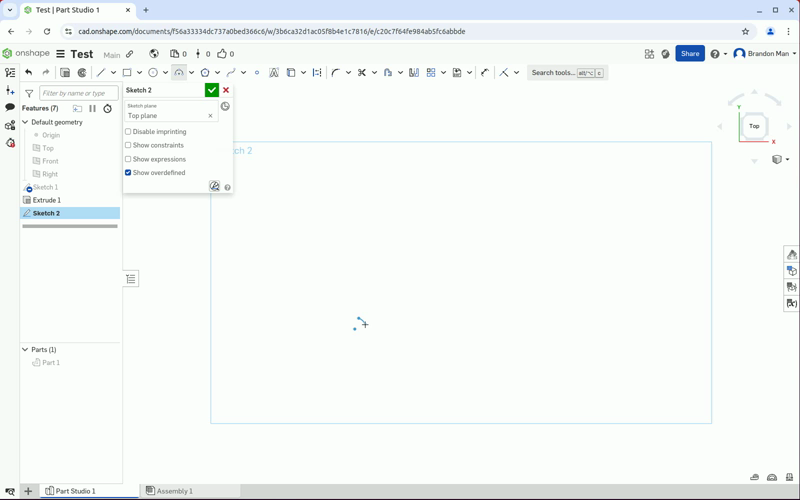
click(365, 324)
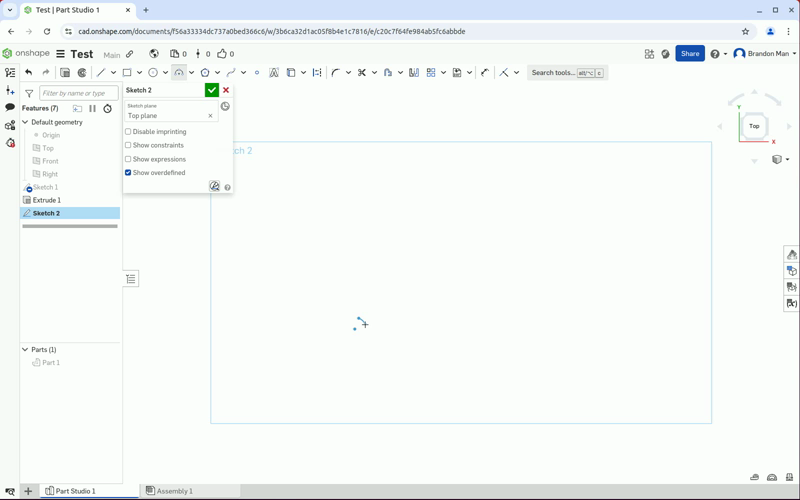
mouse_move(360, 322)
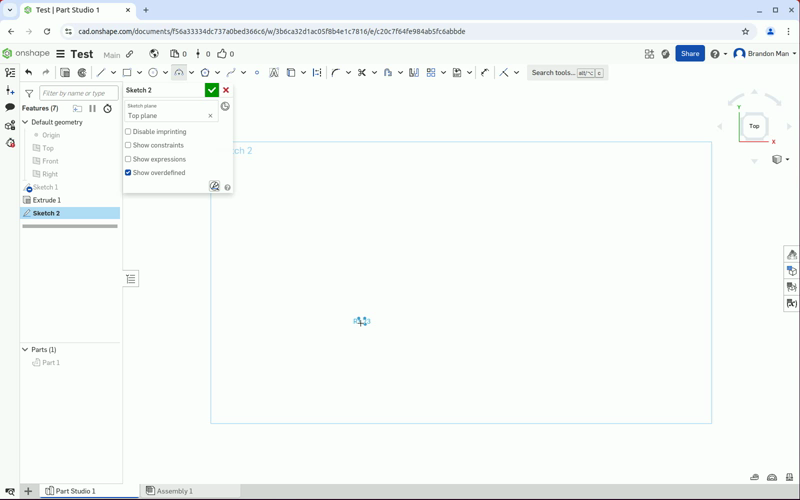
click(360, 322)
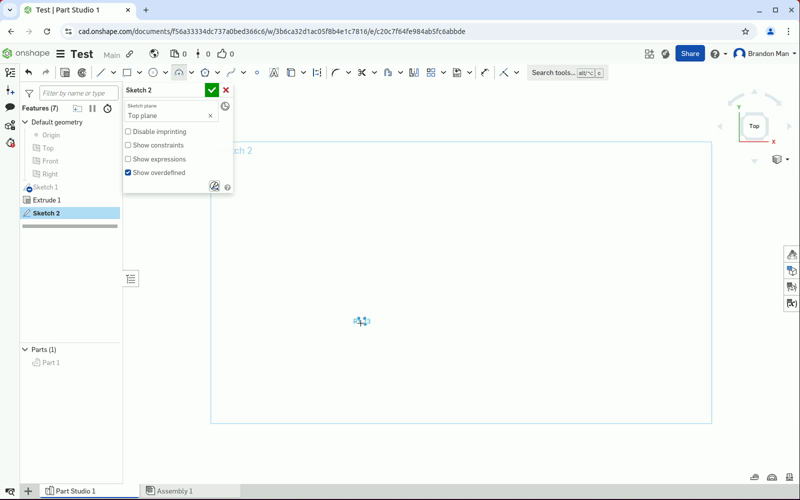
key_up(shift)
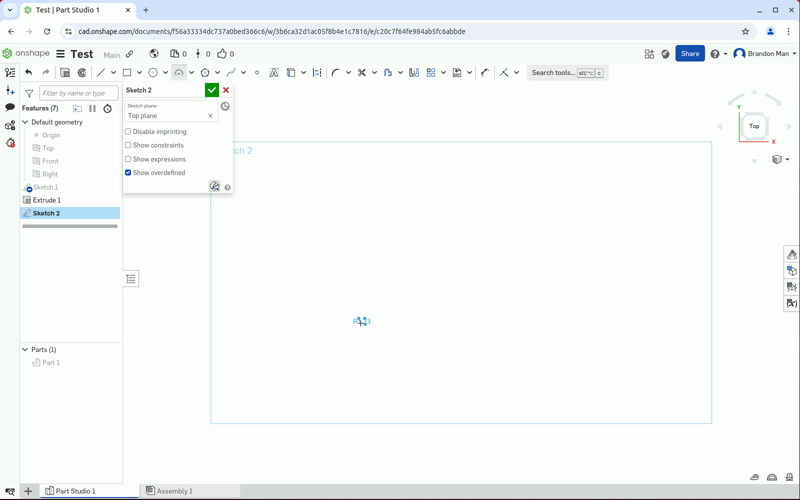
key(esc)
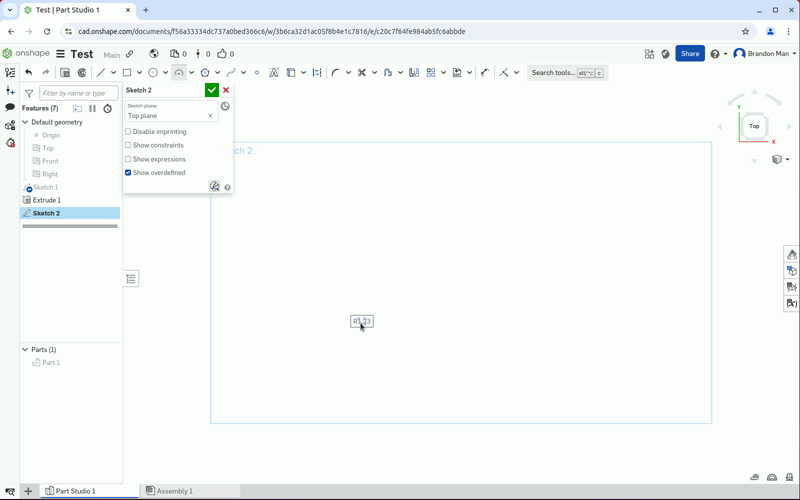
key(l)
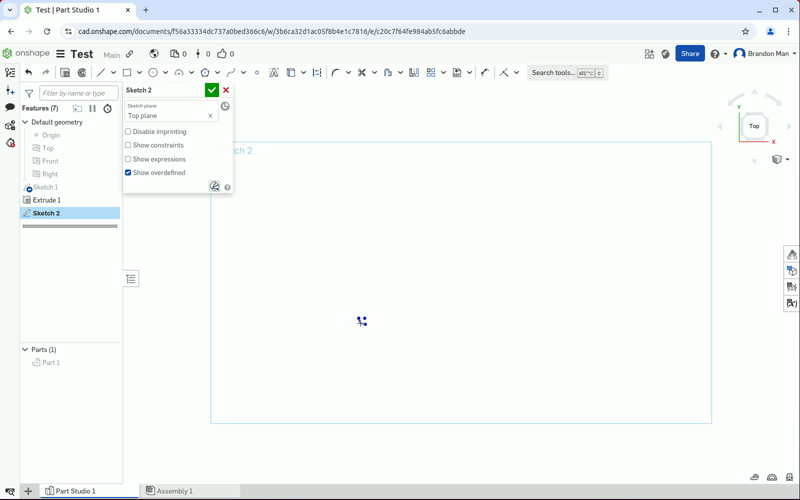
mouse_move(365, 324)
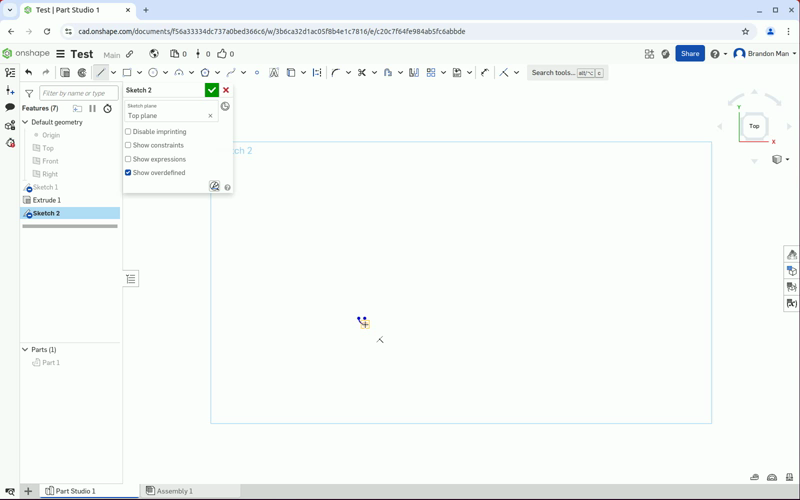
click(365, 324)
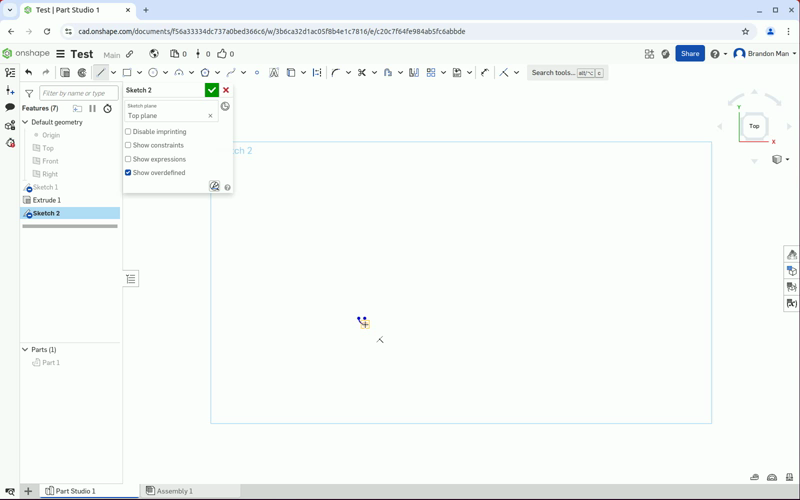
key_down(shift)
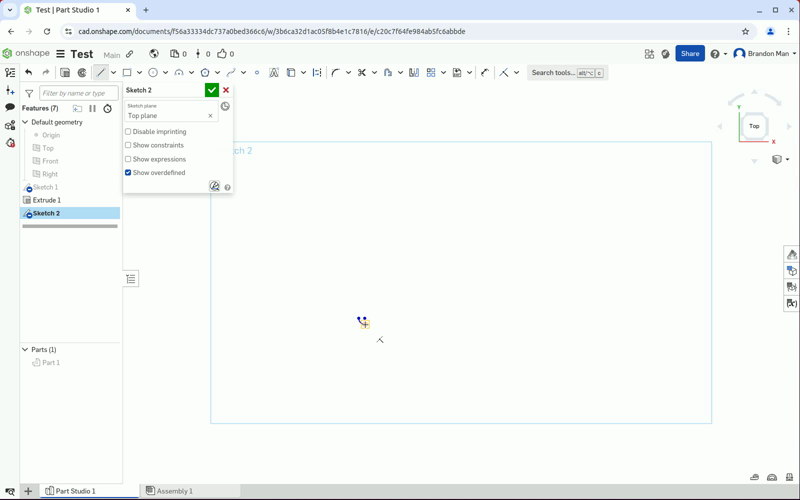
mouse_move(555, 324)
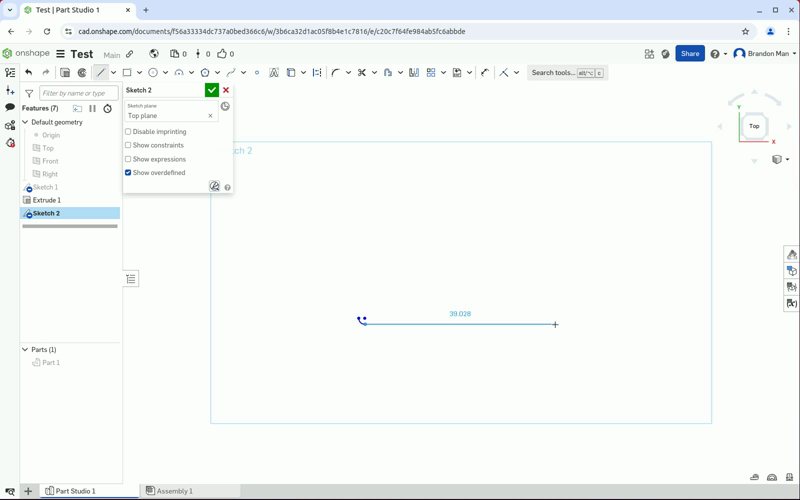
click(555, 324)
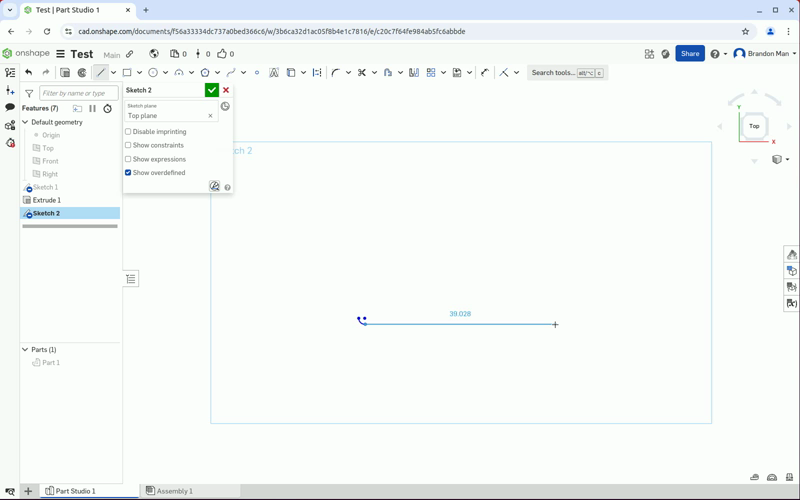
key_up(shift)
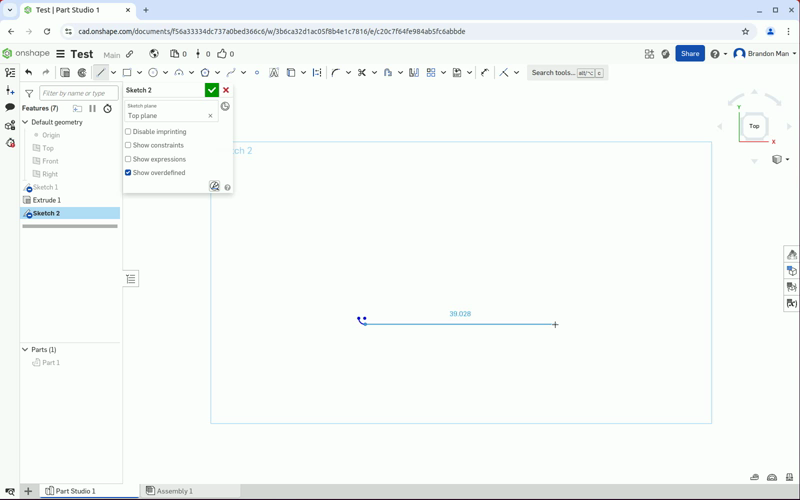
key(esc)
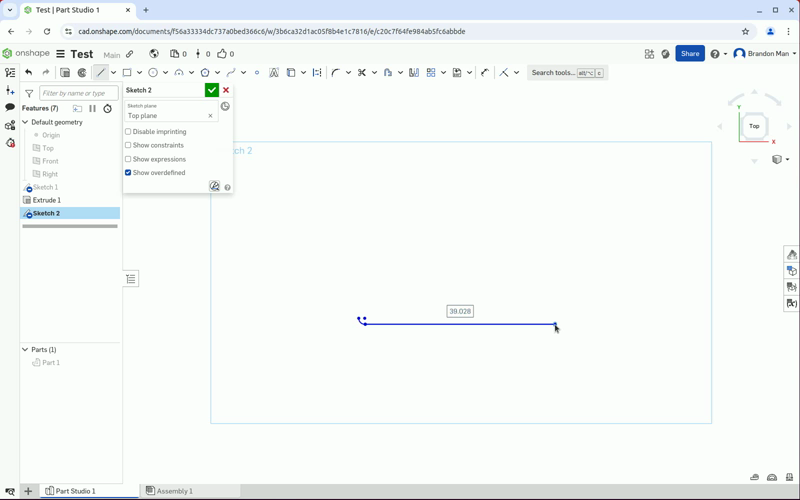
key(a)
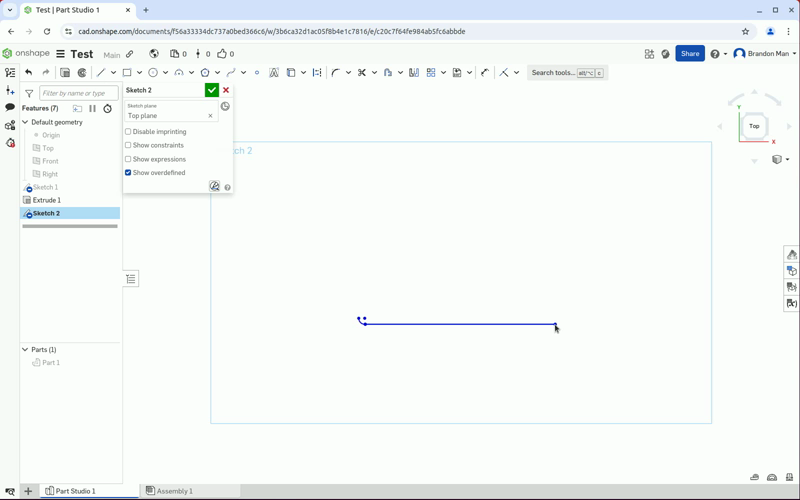
mouse_move(555, 324)
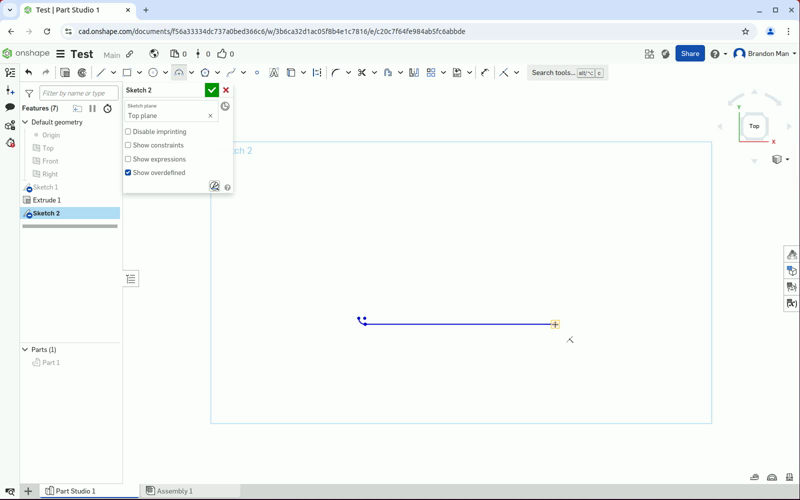
click(555, 324)
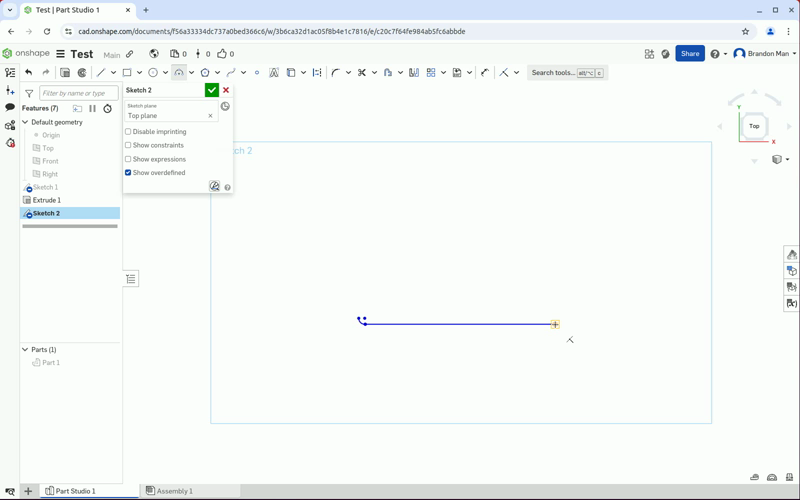
key_down(shift)
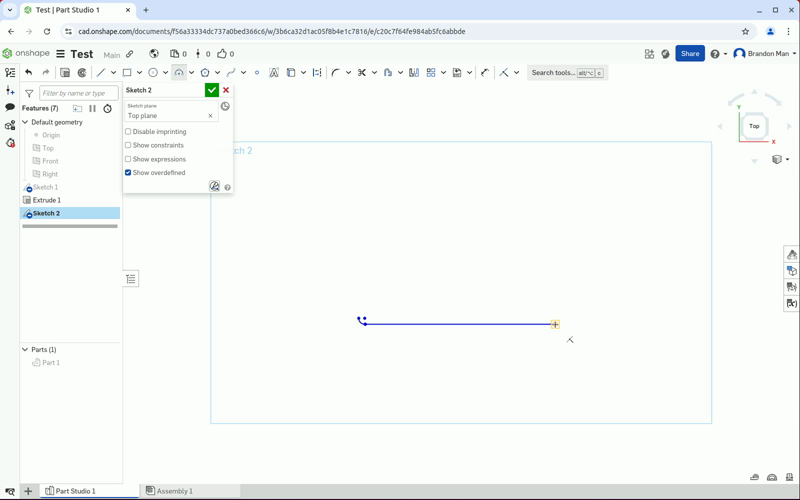
mouse_move(561, 318)
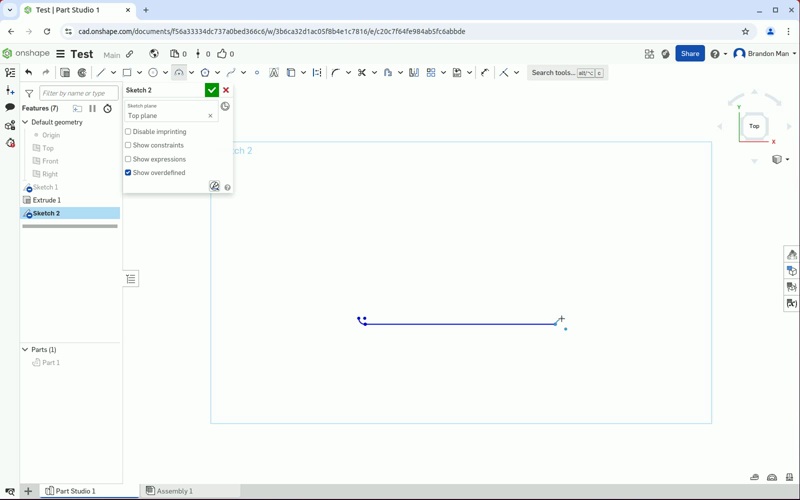
click(561, 318)
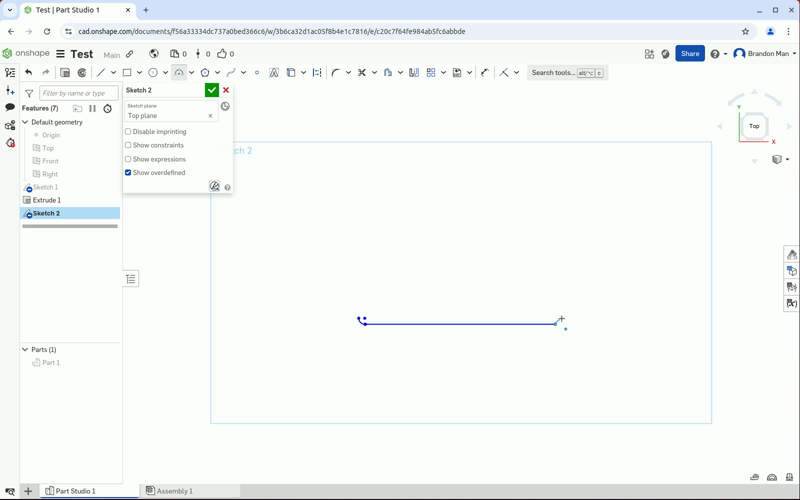
mouse_move(559, 322)
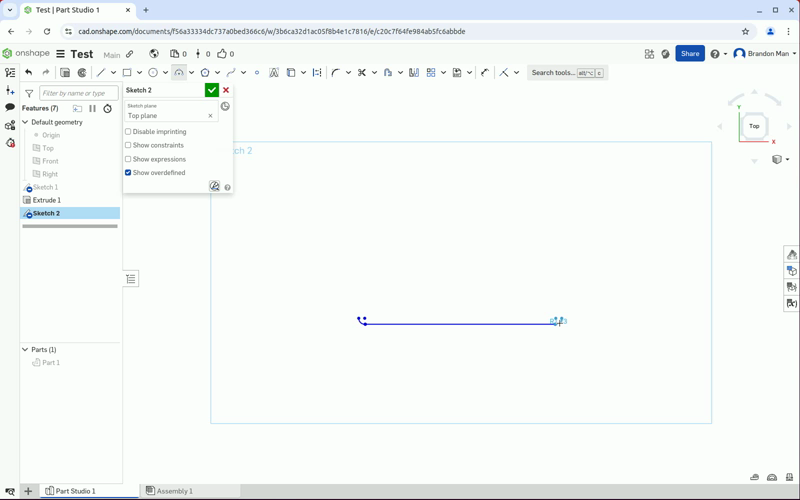
click(559, 322)
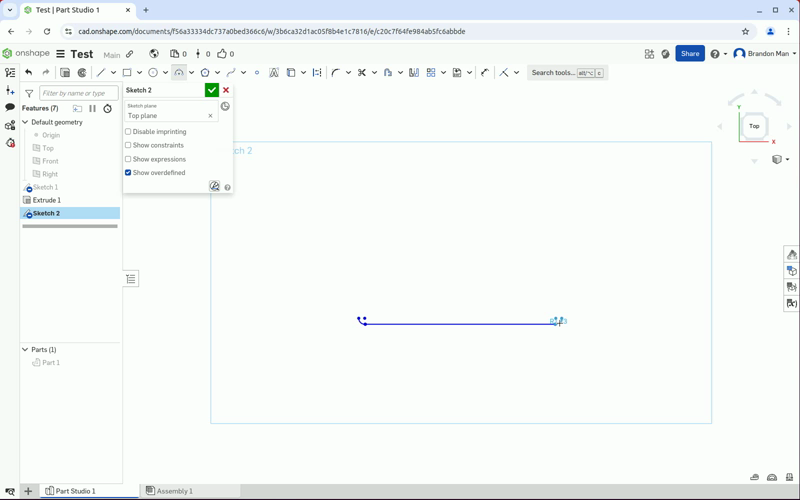
key_up(shift)
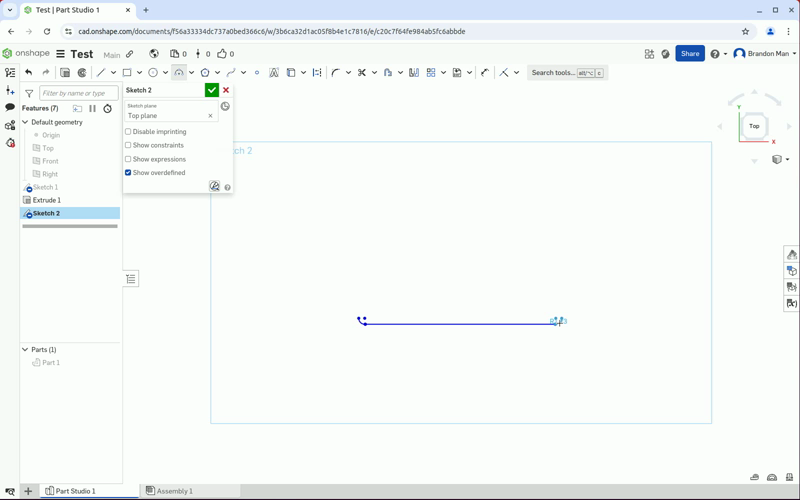
key(esc)
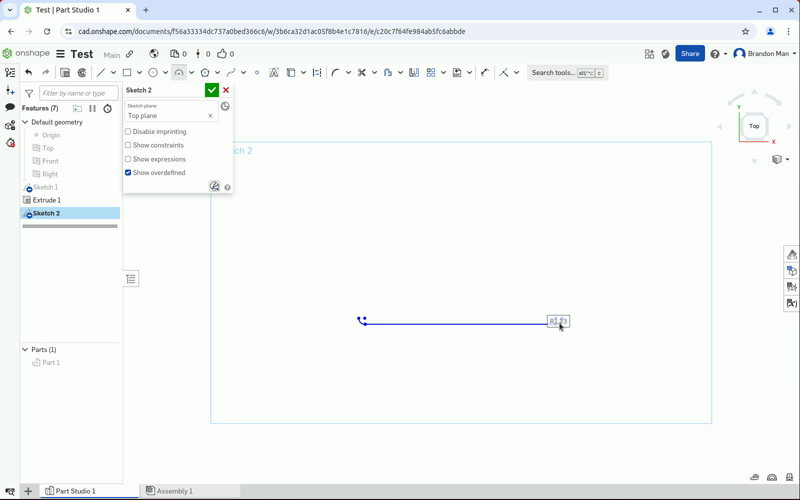
key(l)
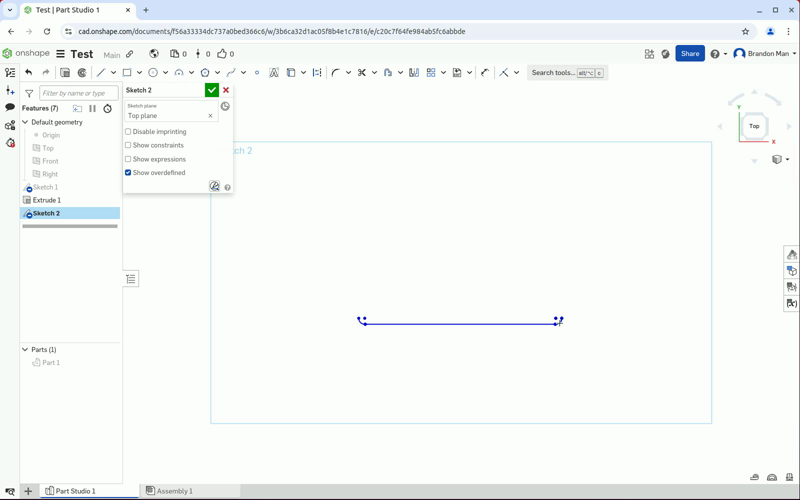
mouse_move(561, 318)
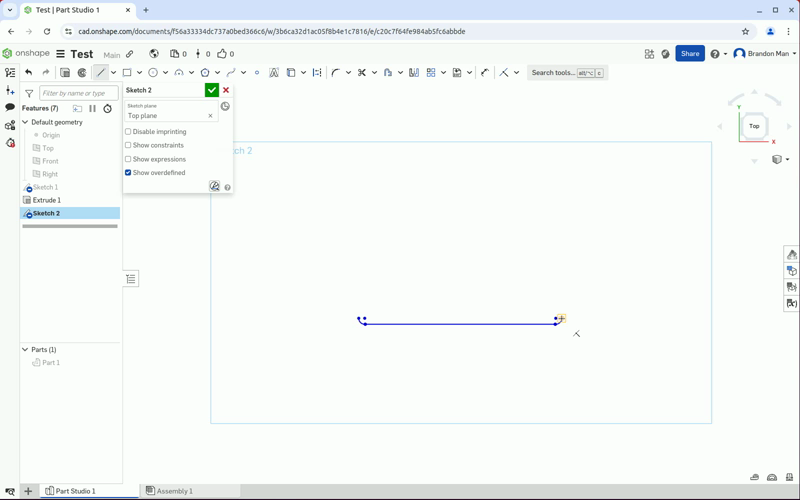
click(561, 318)
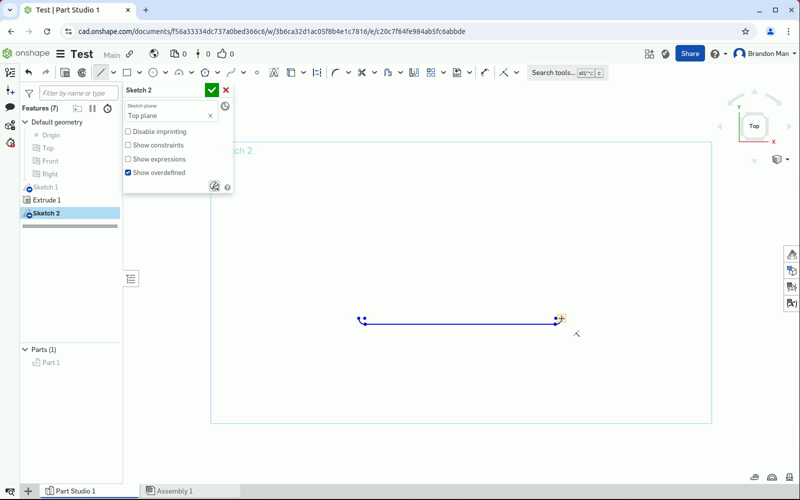
key_down(shift)
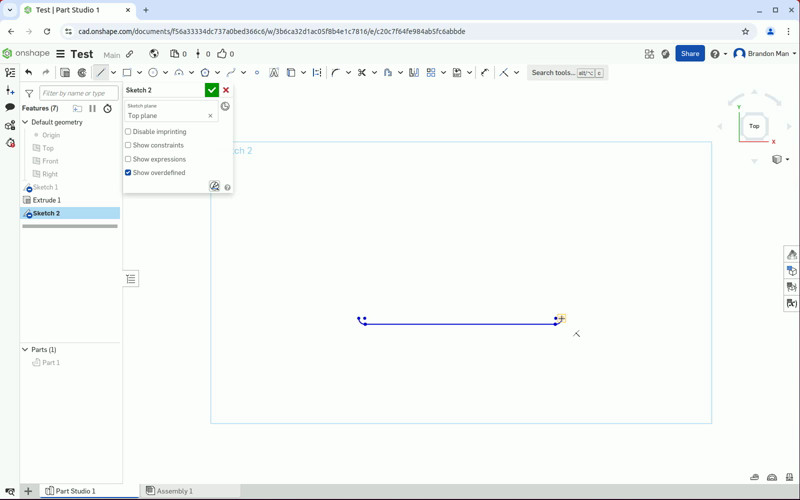
mouse_move(561, 249)
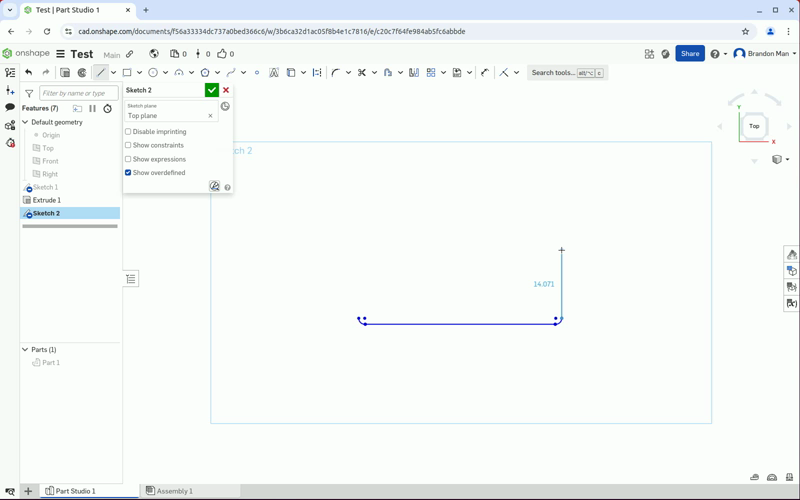
click(561, 249)
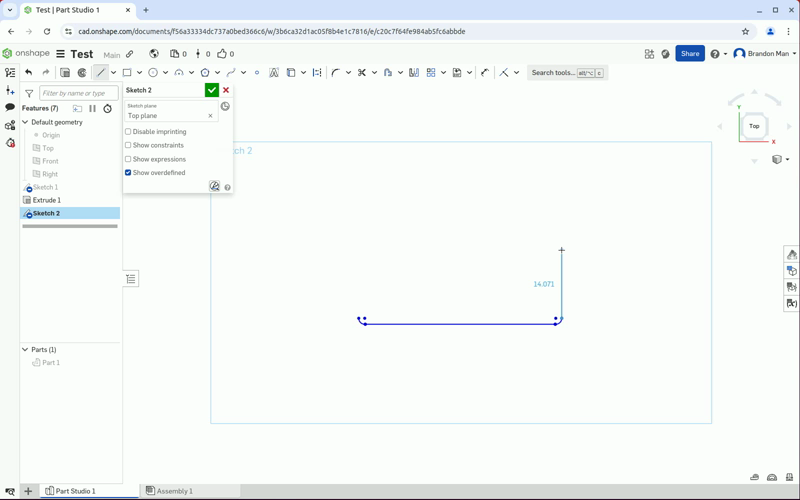
key_up(shift)
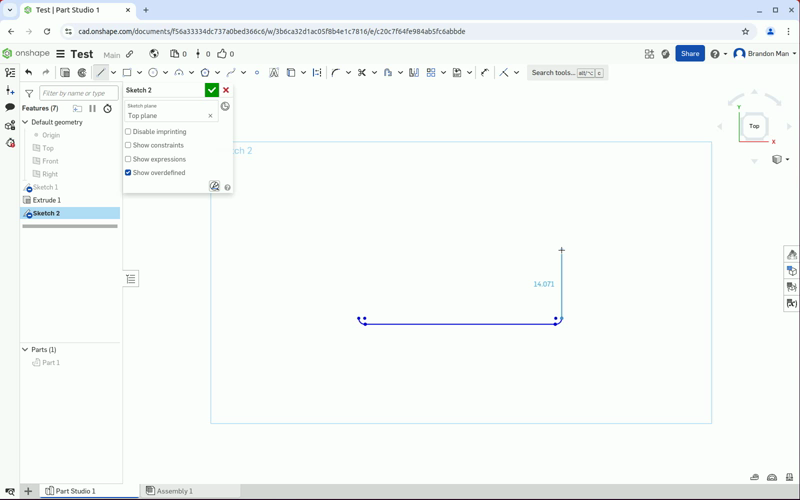
key(esc)
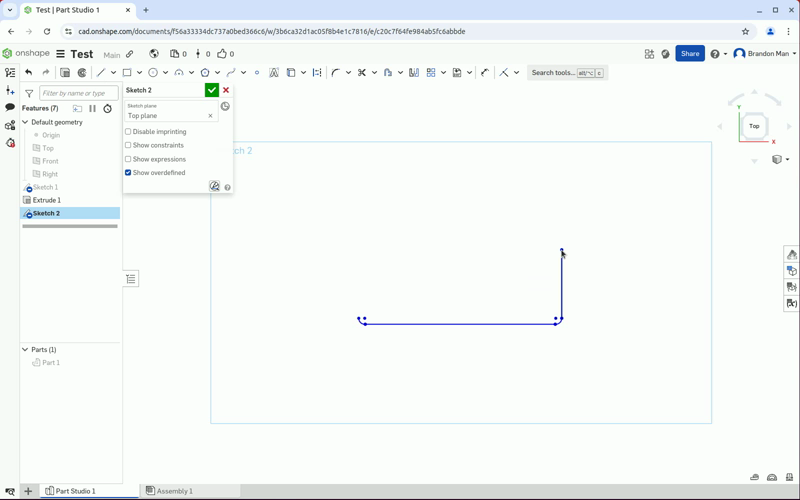
key(a)
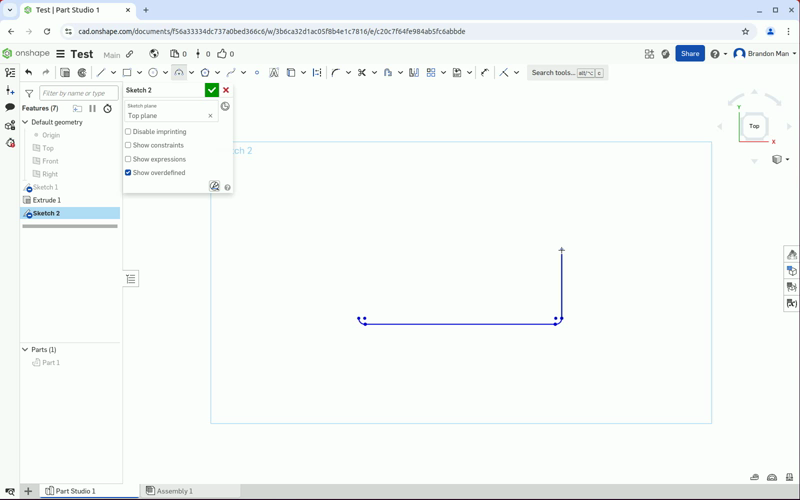
mouse_move(561, 249)
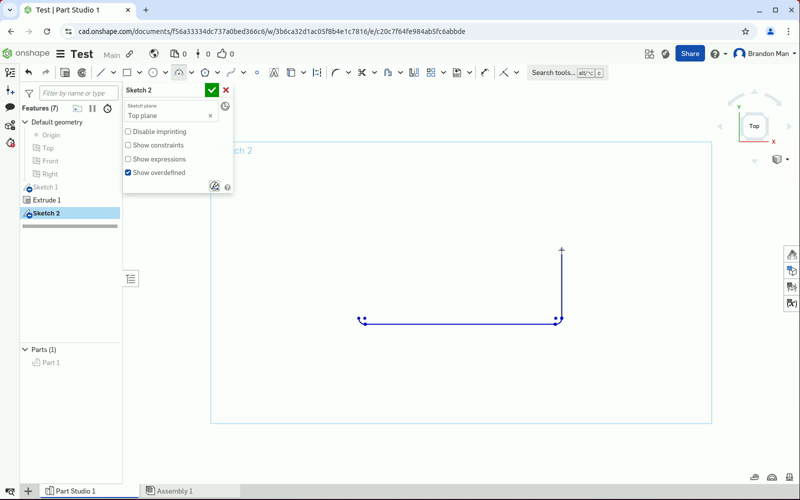
click(561, 249)
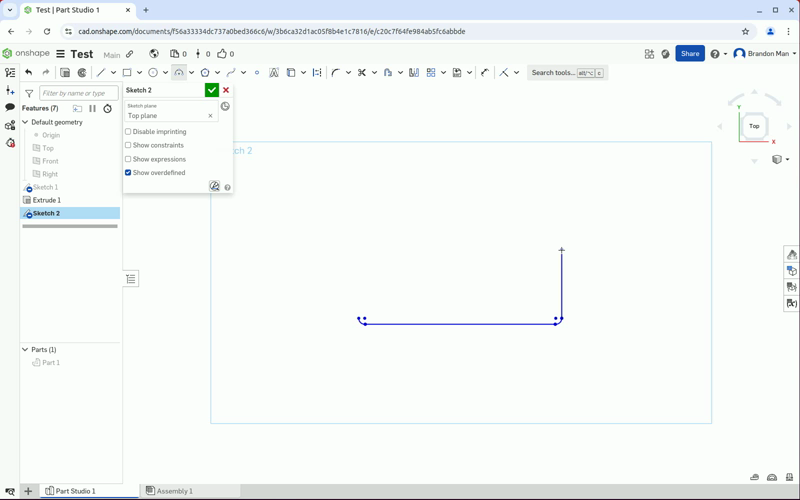
key_down(shift)
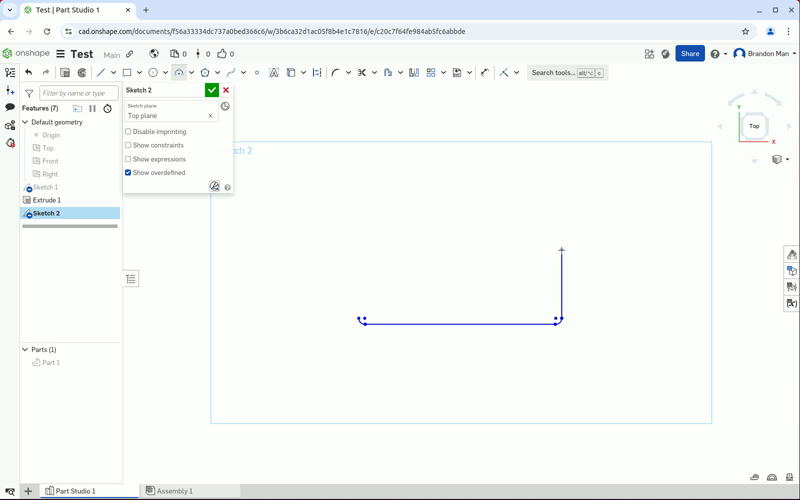
mouse_move(555, 243)
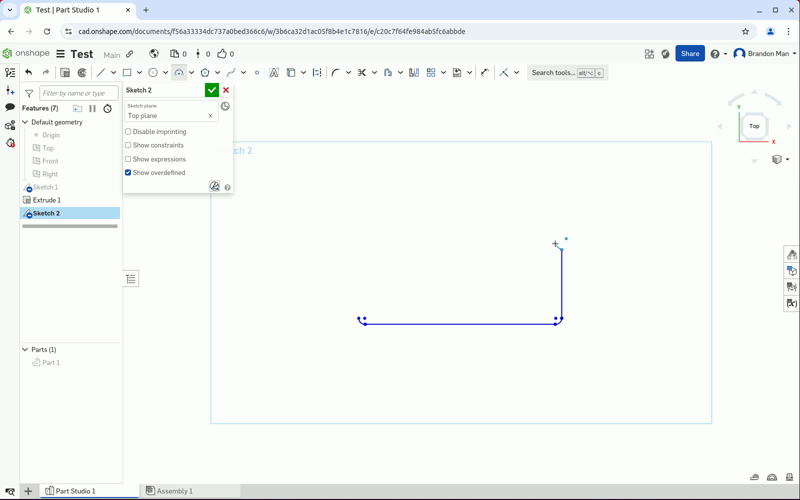
click(555, 243)
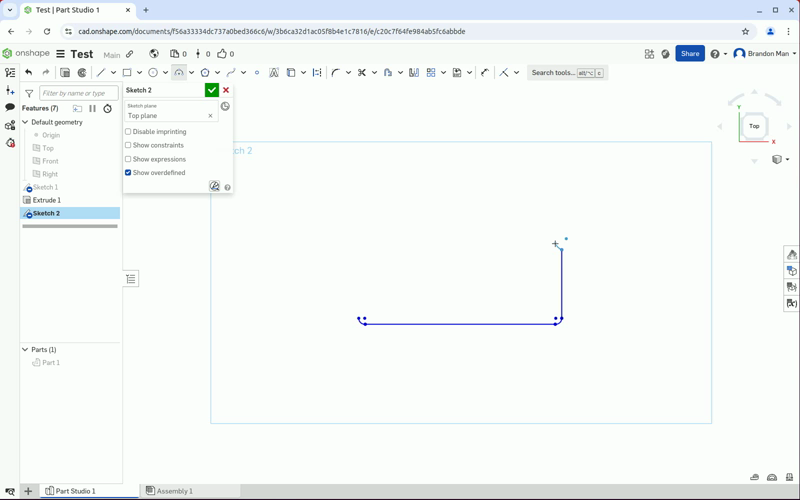
mouse_move(559, 245)
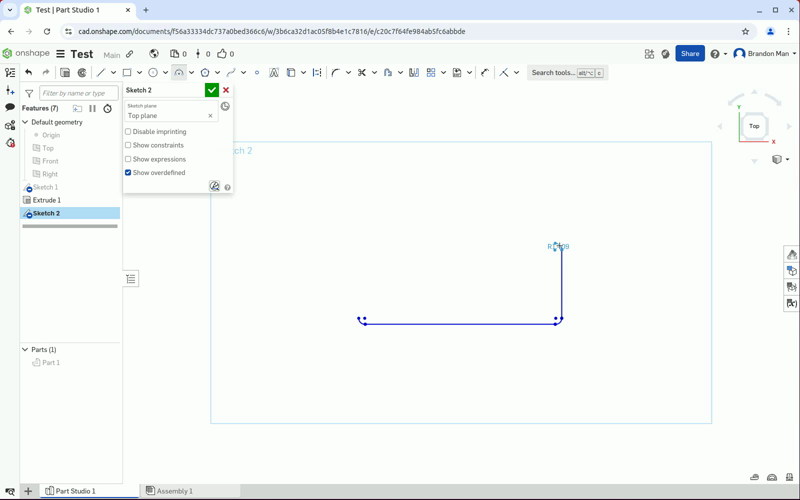
click(559, 245)
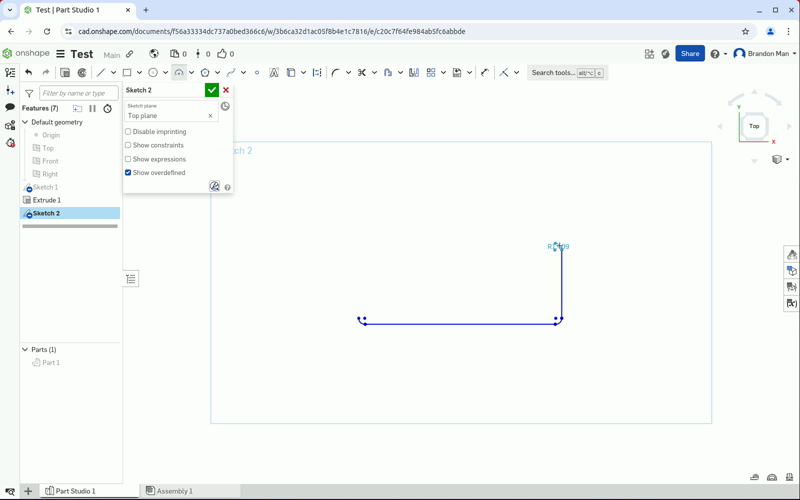
key_up(shift)
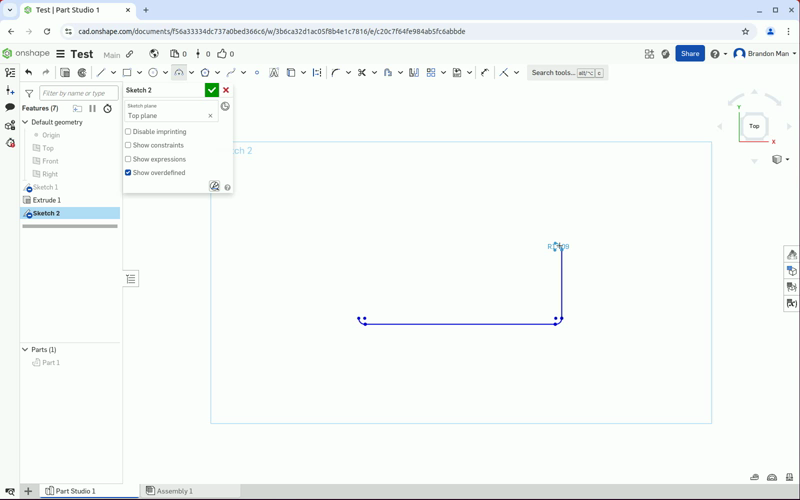
key(esc)
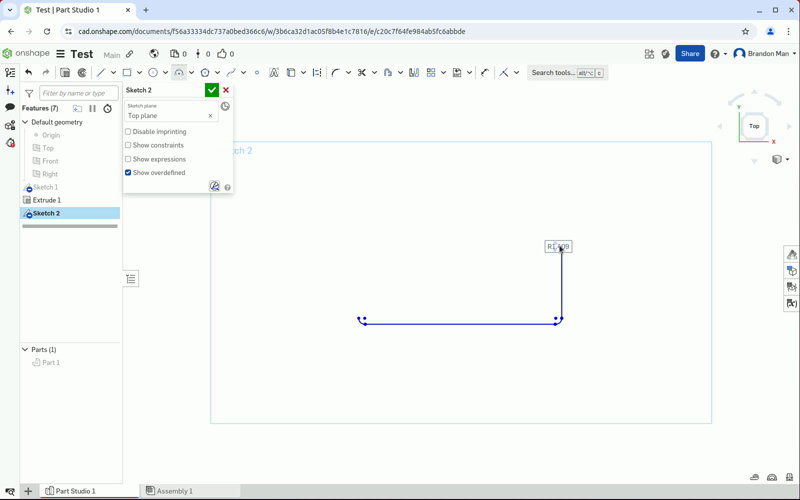
key(l)
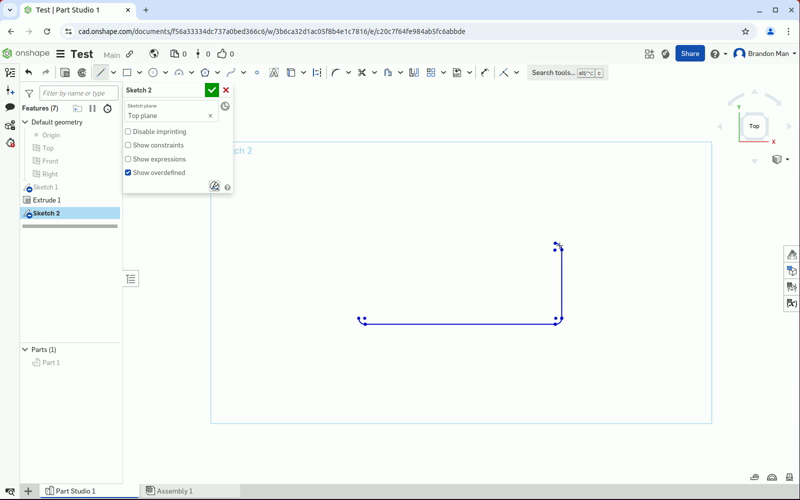
mouse_move(555, 243)
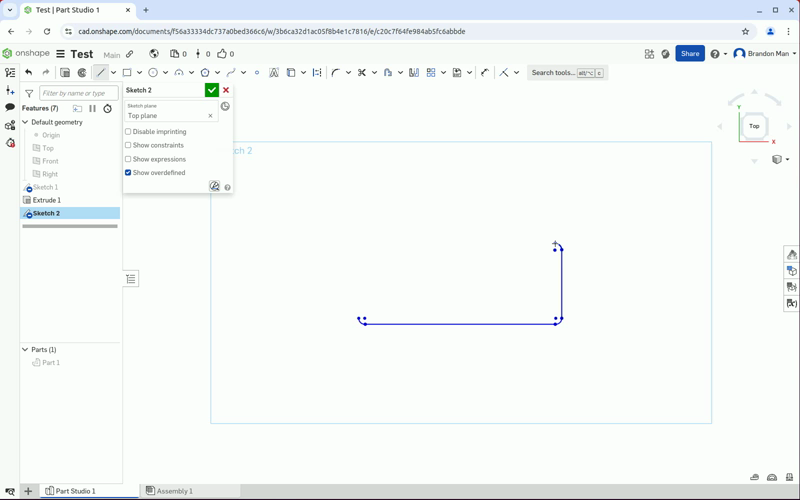
click(555, 243)
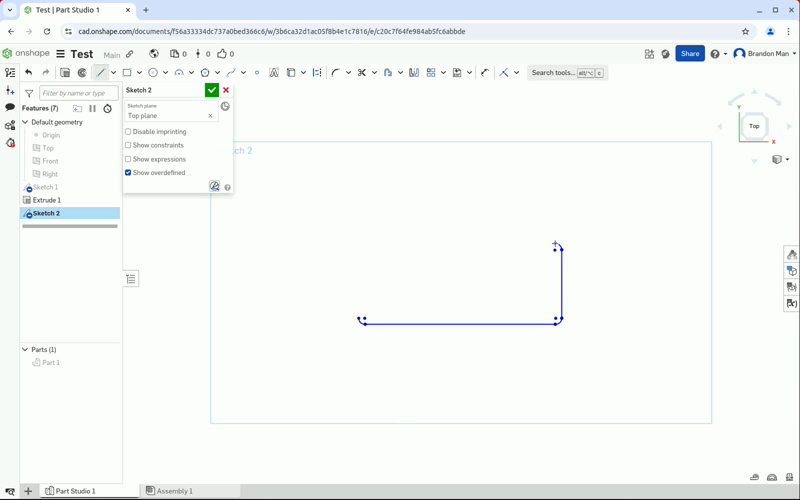
key_down(shift)
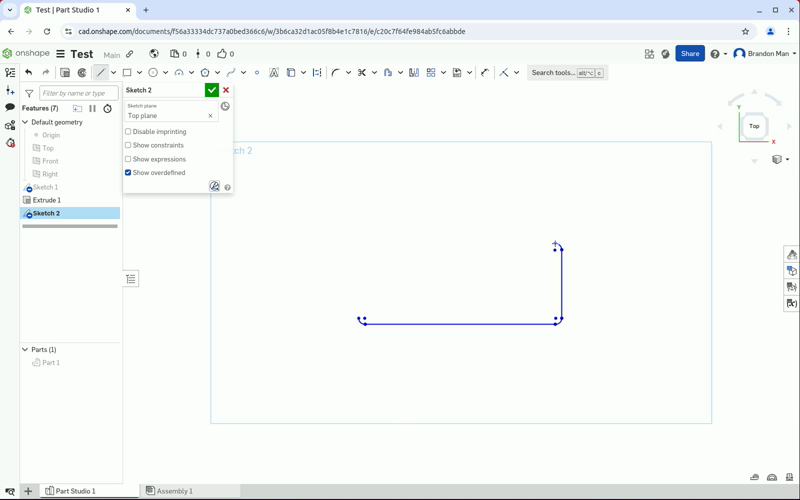
mouse_move(365, 243)
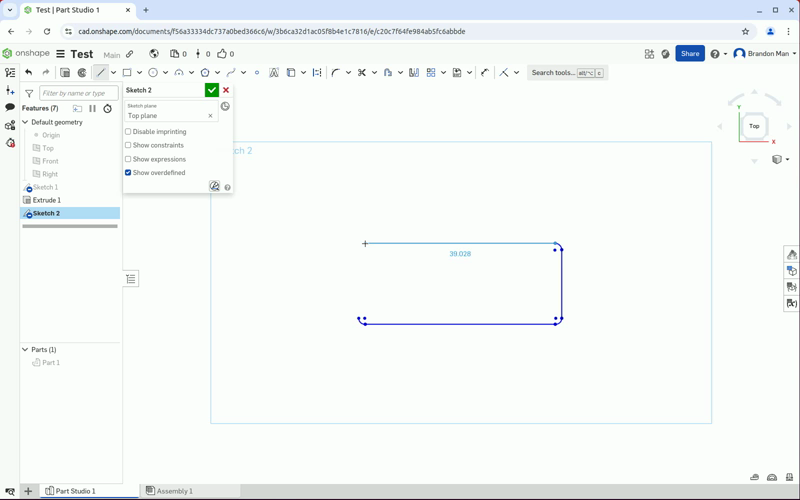
click(365, 243)
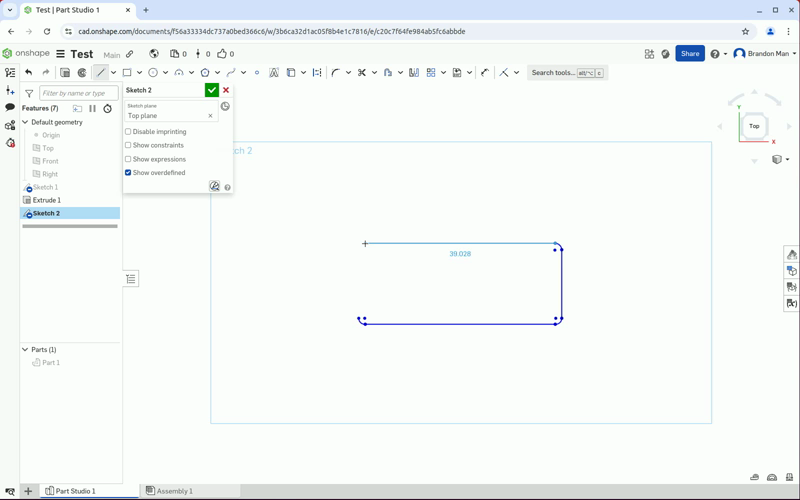
key_up(shift)
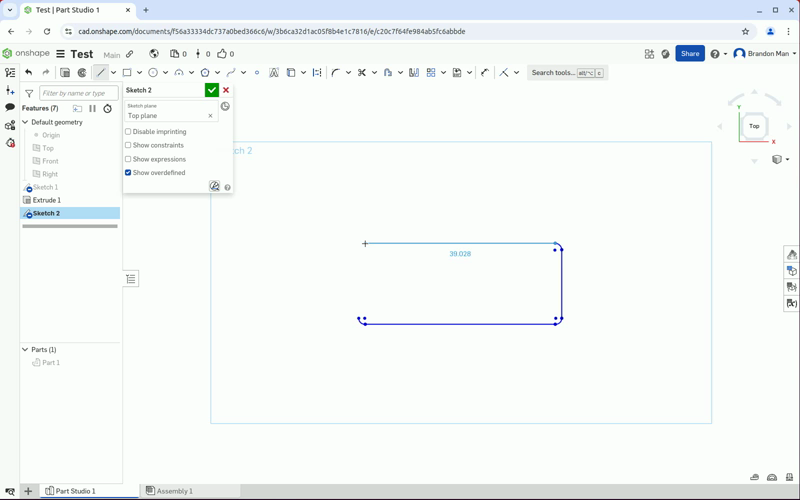
key(esc)
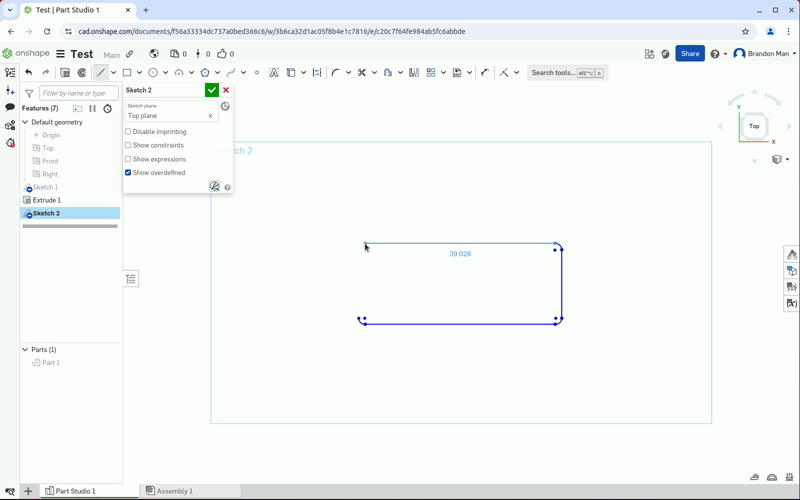
key(a)
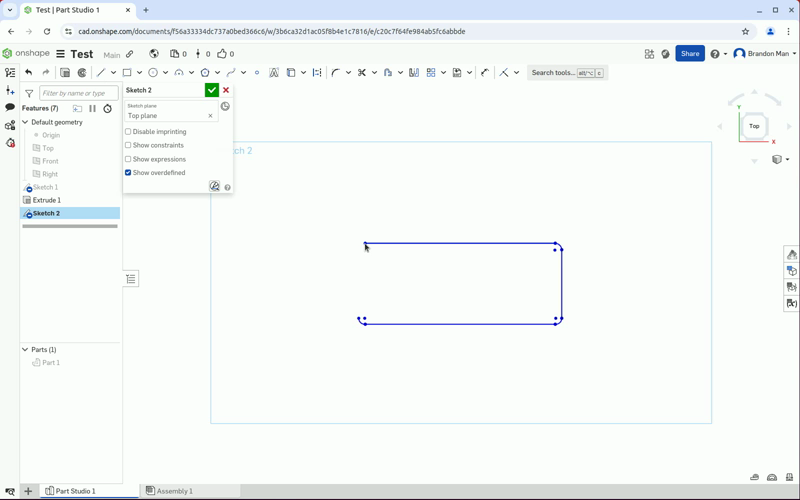
mouse_move(365, 243)
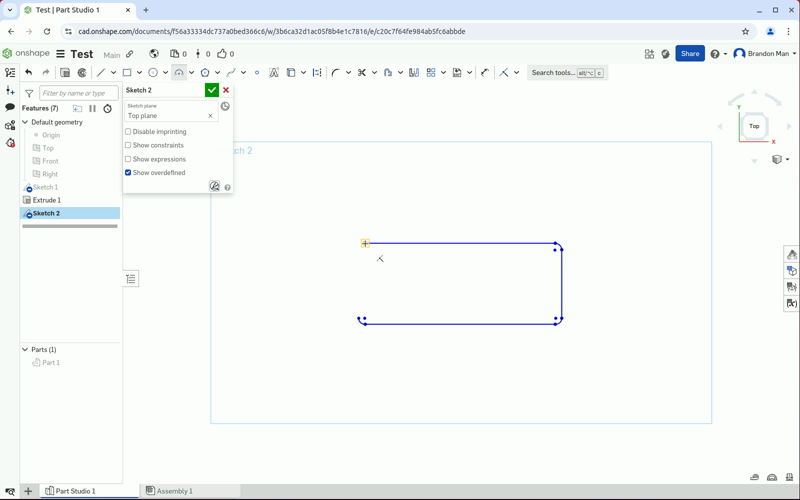
click(365, 243)
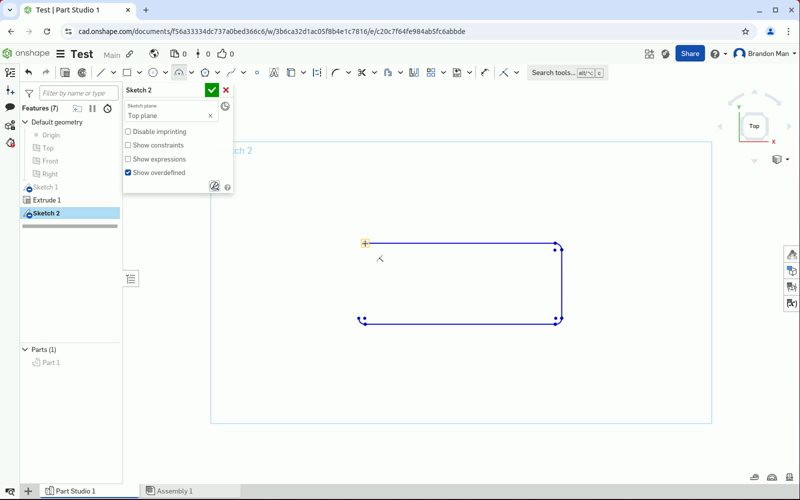
key_down(shift)
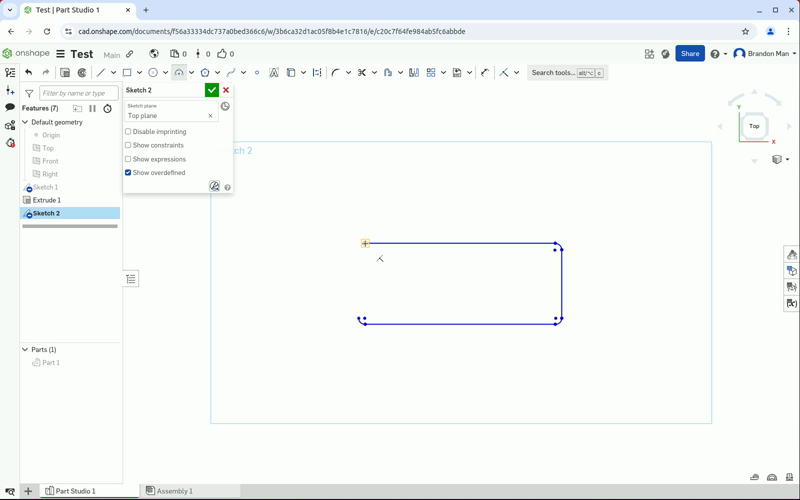
mouse_move(358, 249)
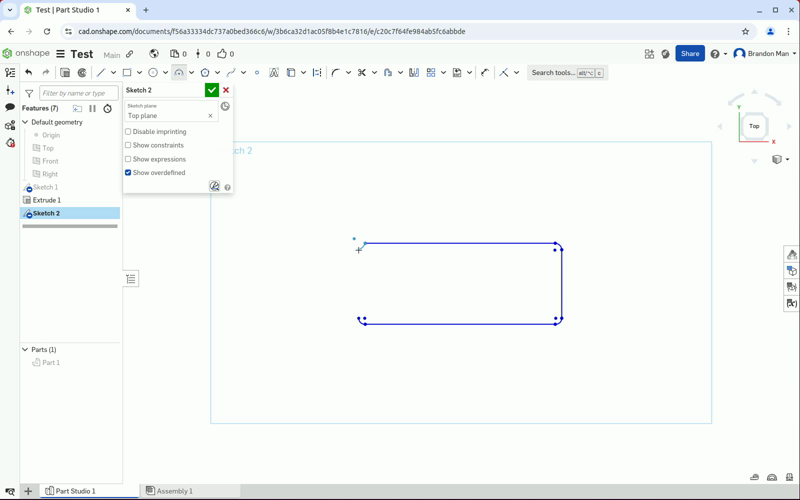
click(358, 249)
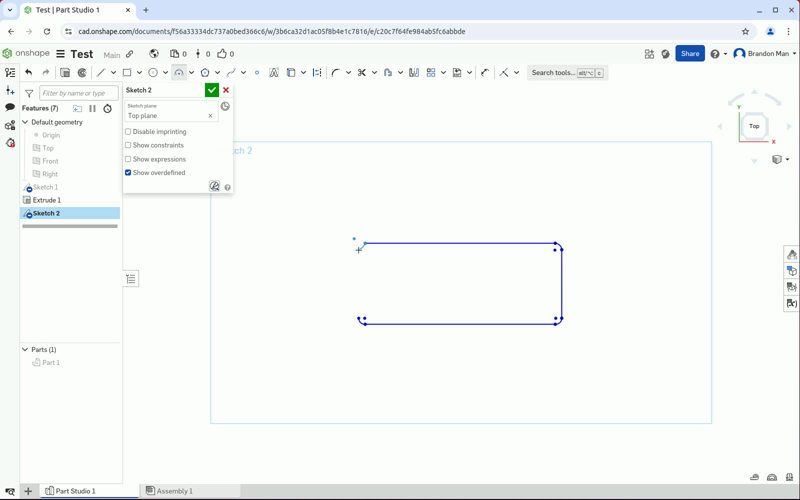
mouse_move(360, 245)
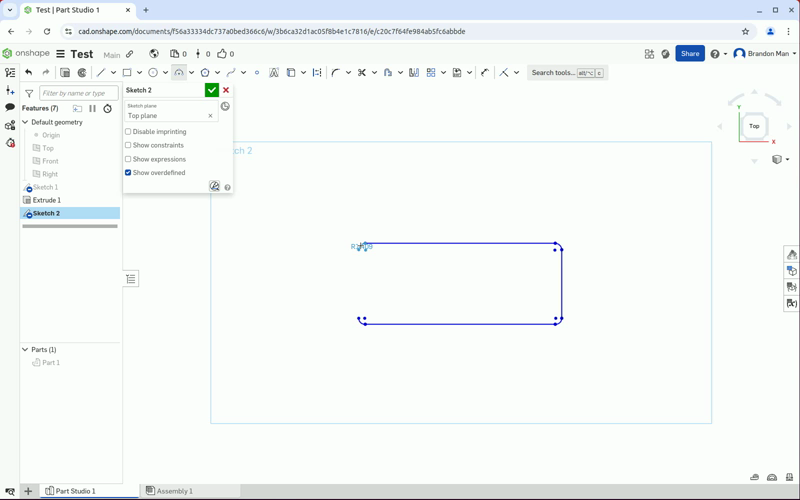
click(360, 245)
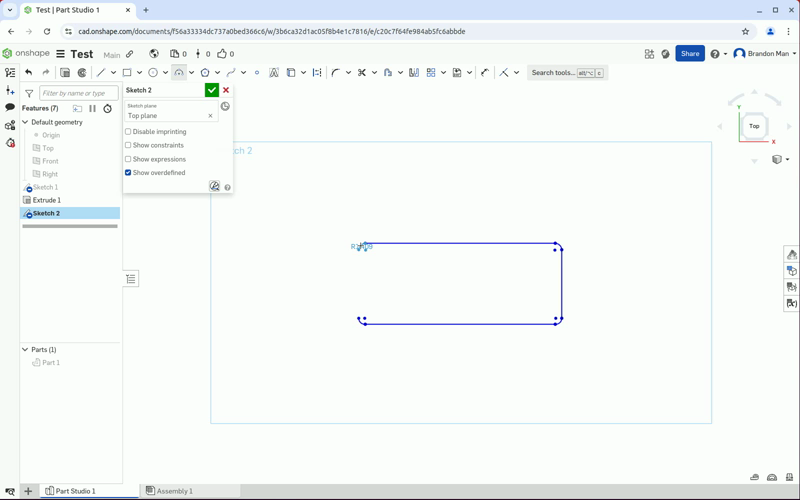
key_up(shift)
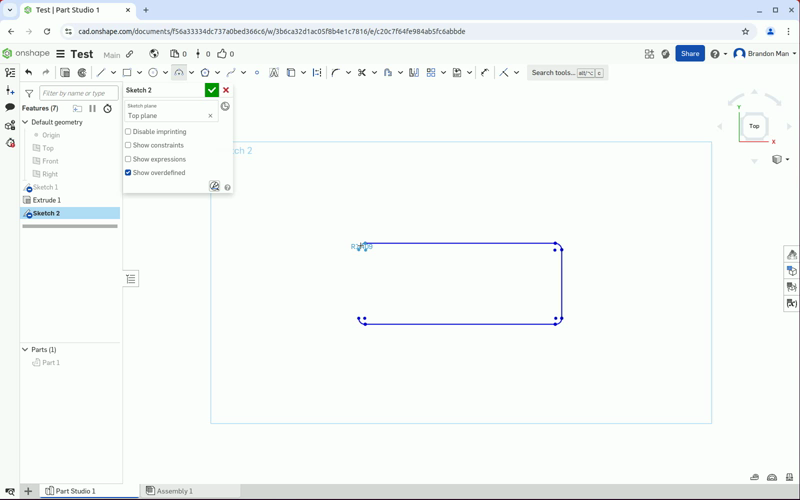
key(esc)
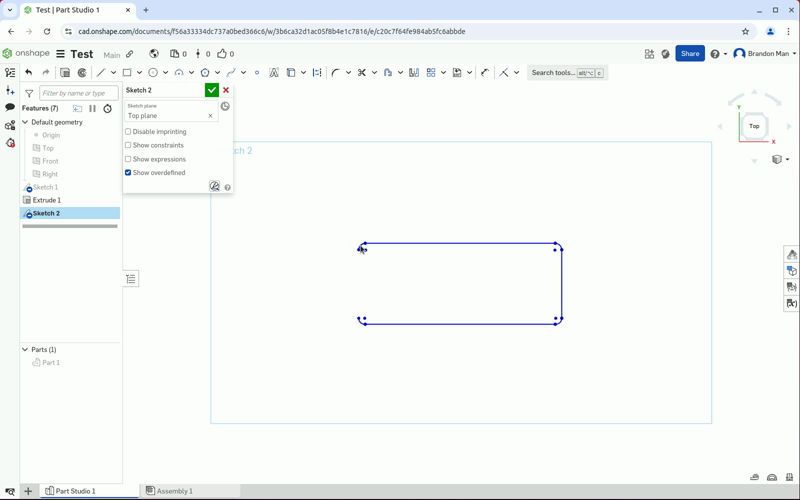
key(l)
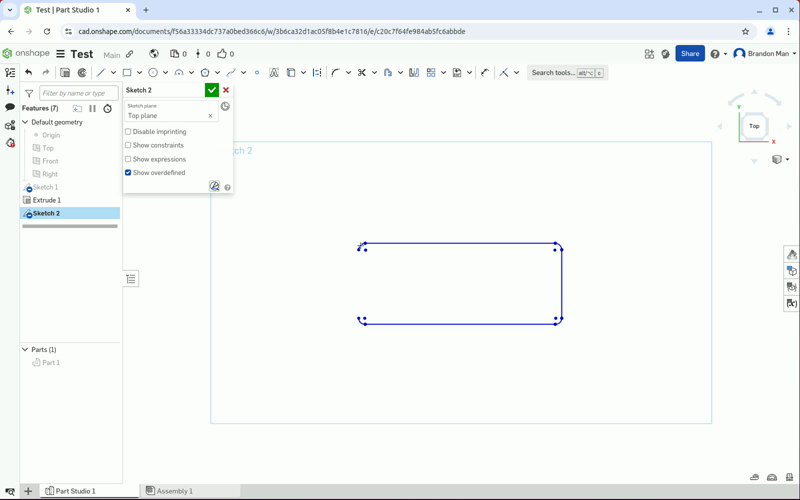
mouse_move(358, 249)
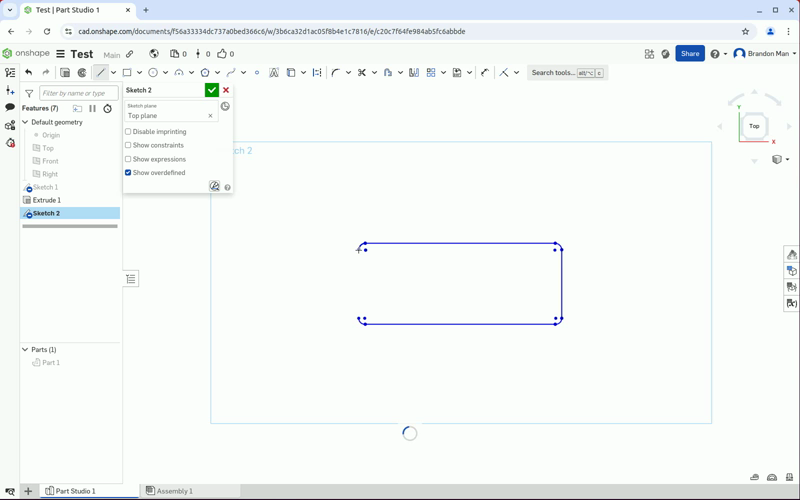
click(358, 249)
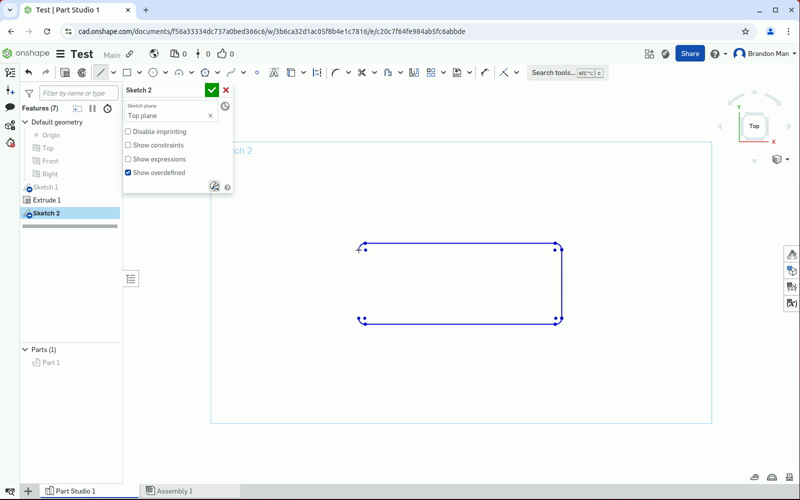
key_down(shift)
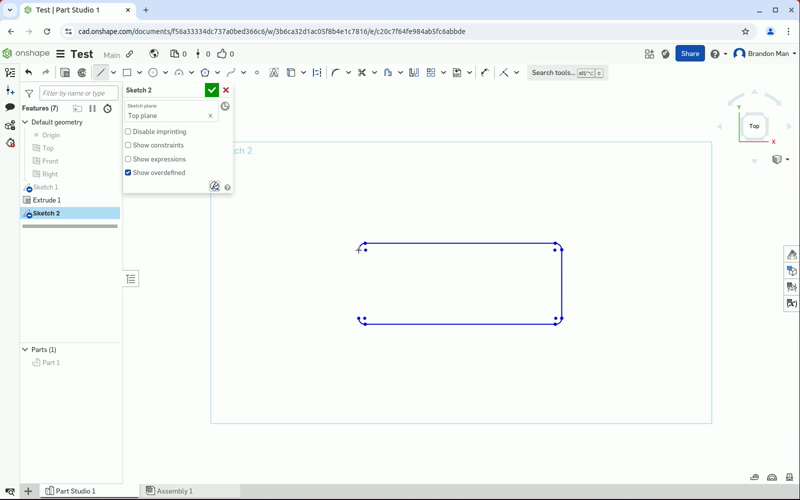
mouse_move(358, 318)
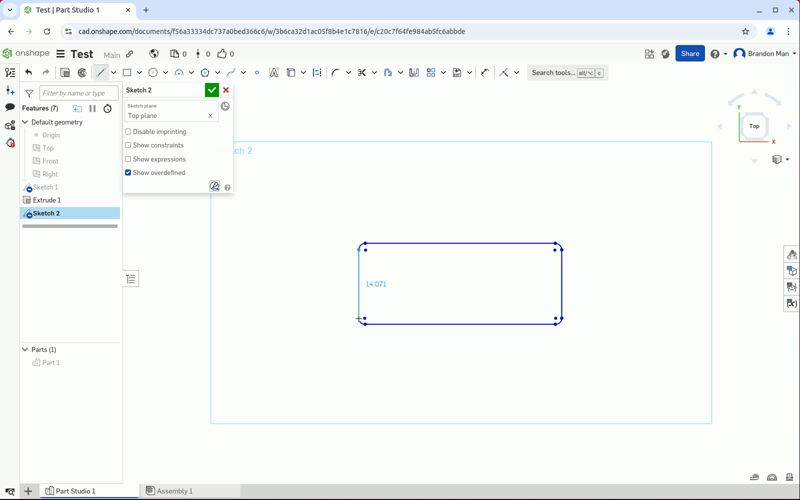
key_up(shift)
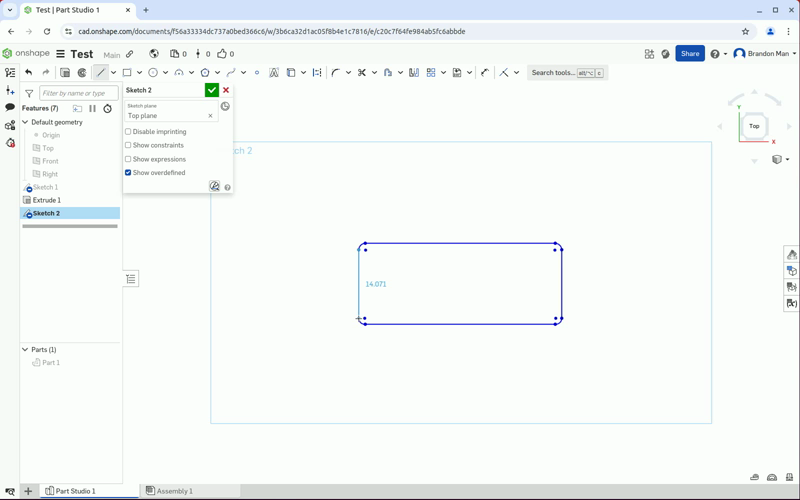
click(358, 318)
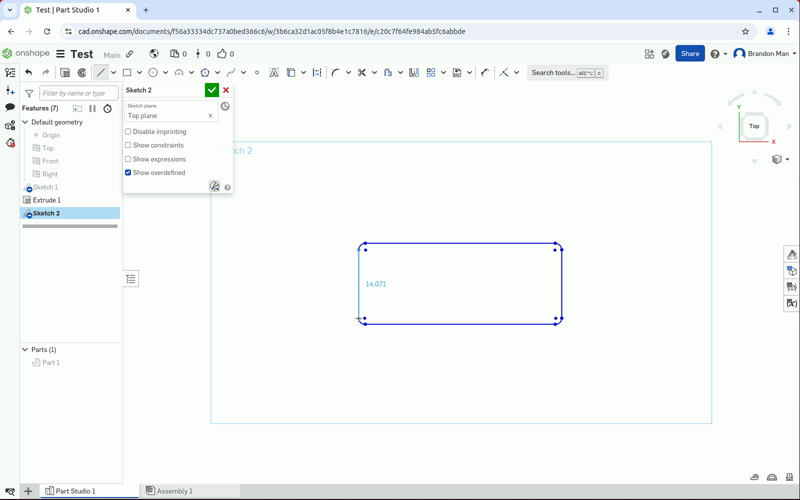
key(esc)
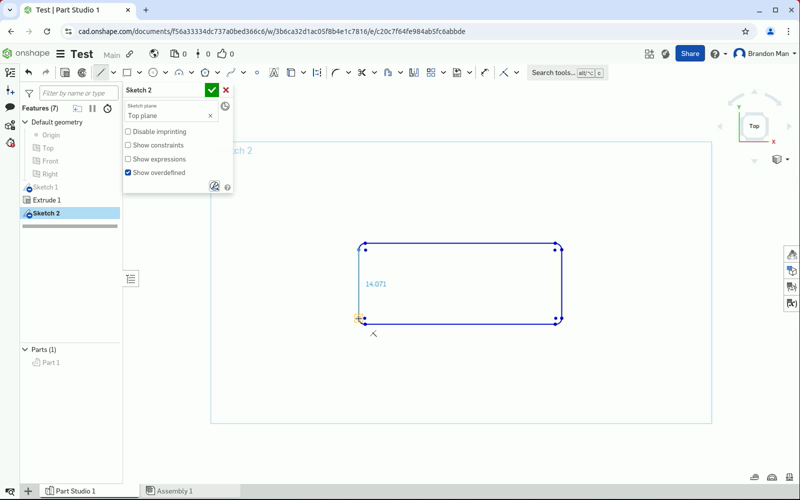
key(c)
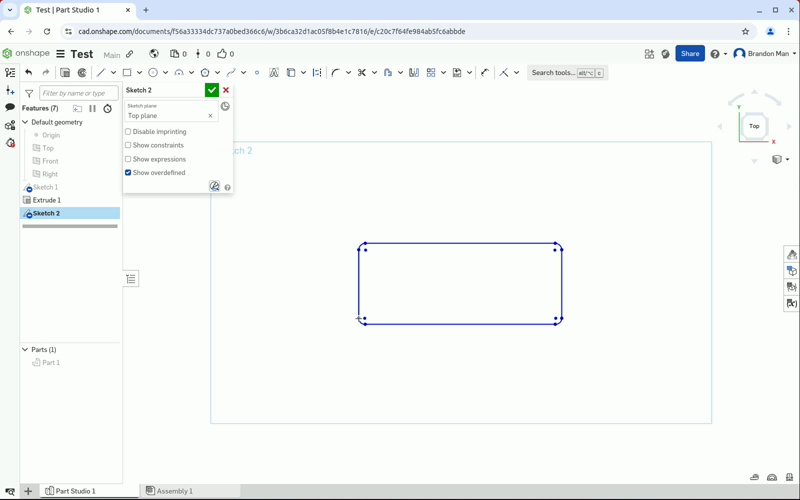
key_down(shift)
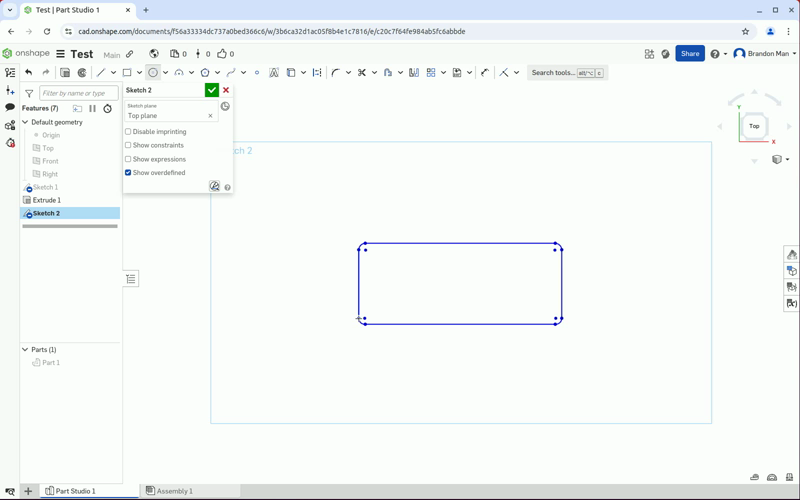
mouse_move(369, 307)
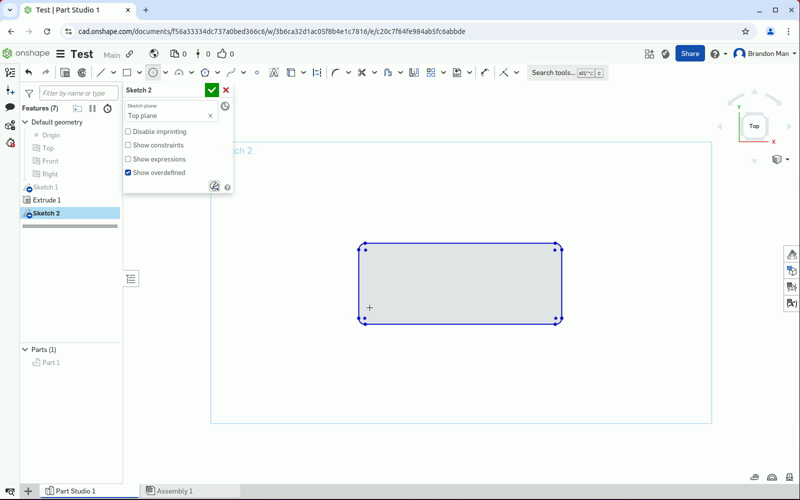
click(369, 307)
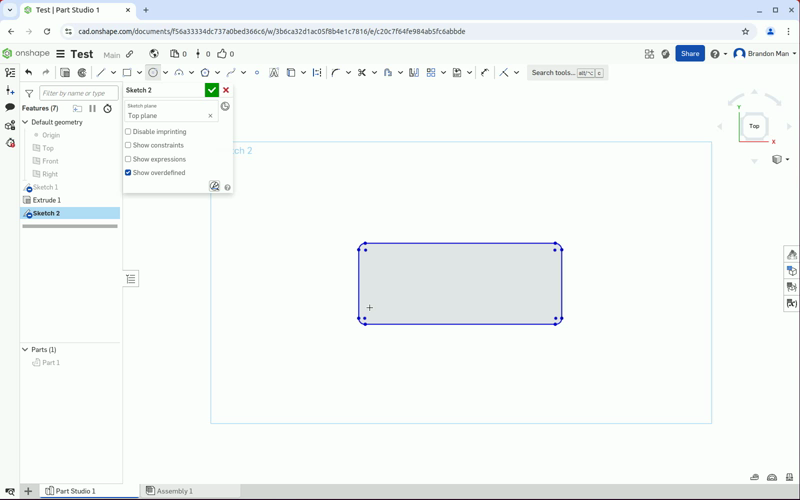
key_up(shift)
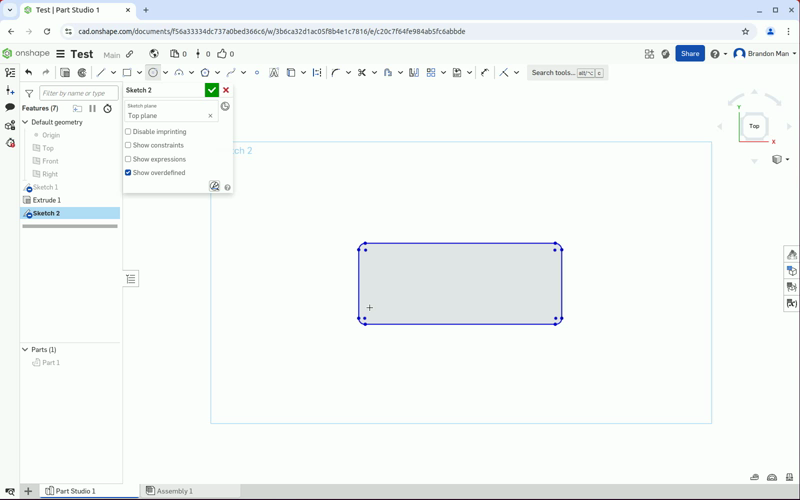
mouse_move(378, 307)
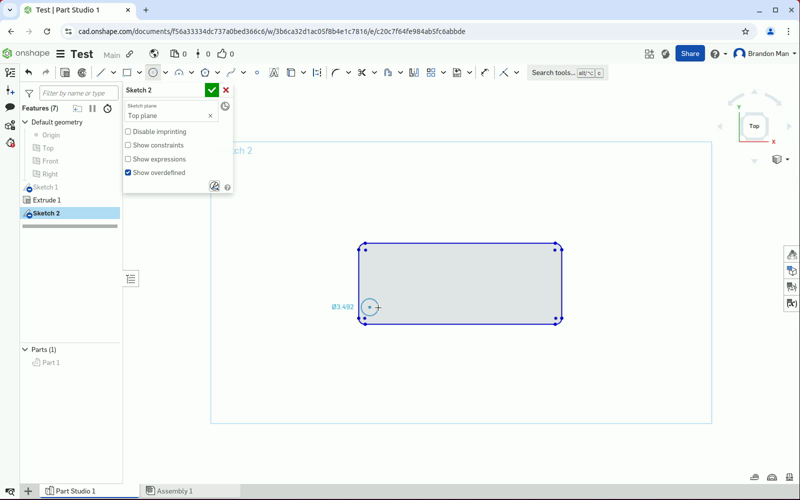
click(378, 307)
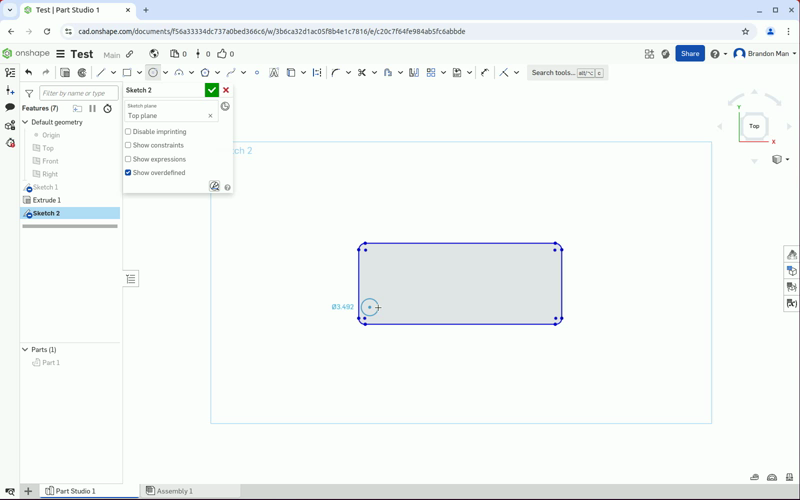
key(esc)
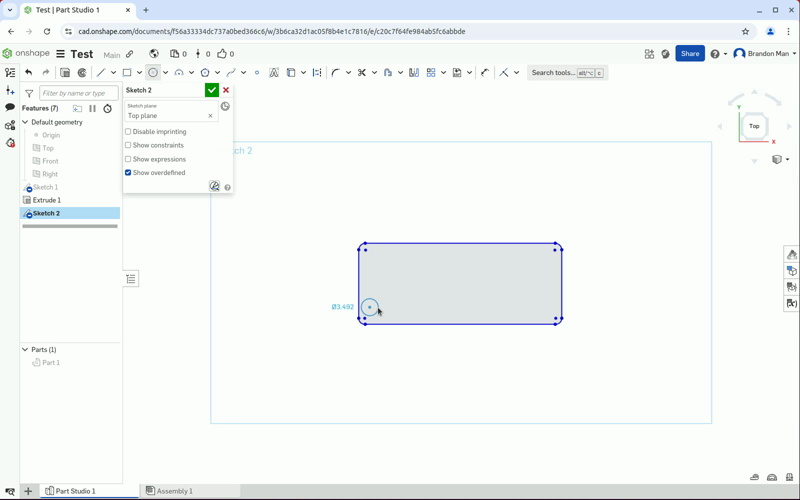
key(c)
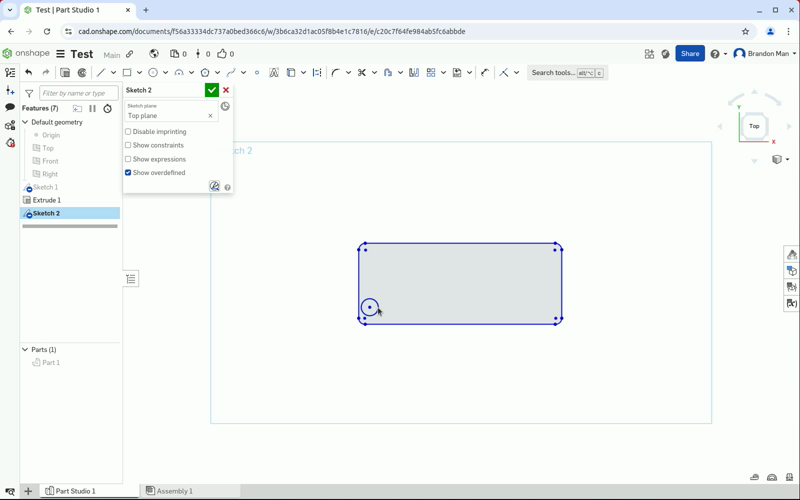
key_down(shift)
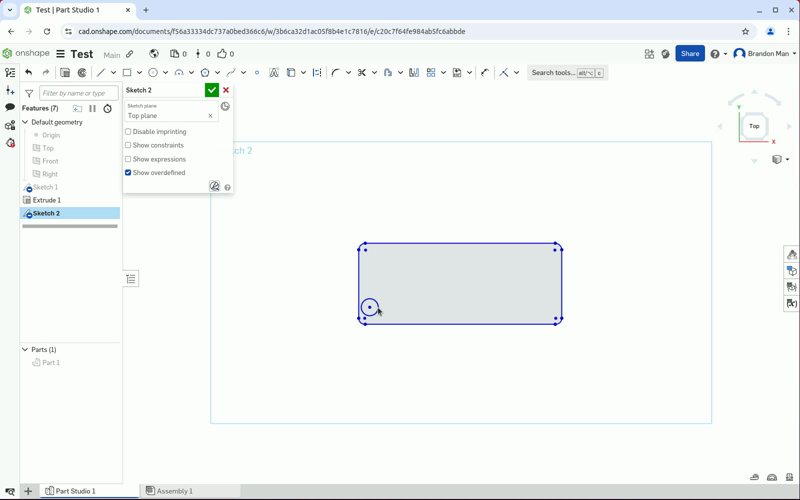
mouse_move(369, 260)
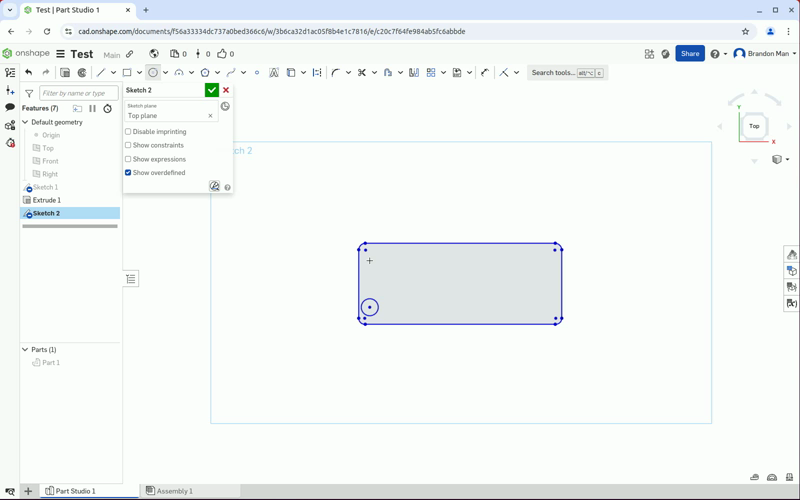
click(369, 260)
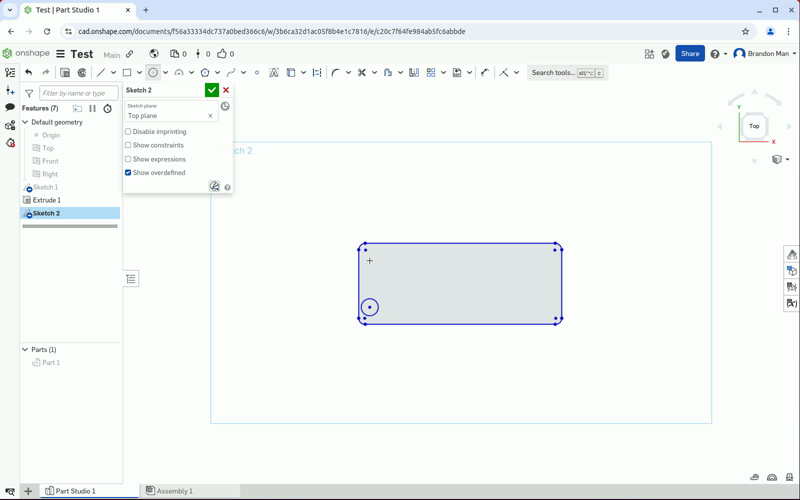
key_up(shift)
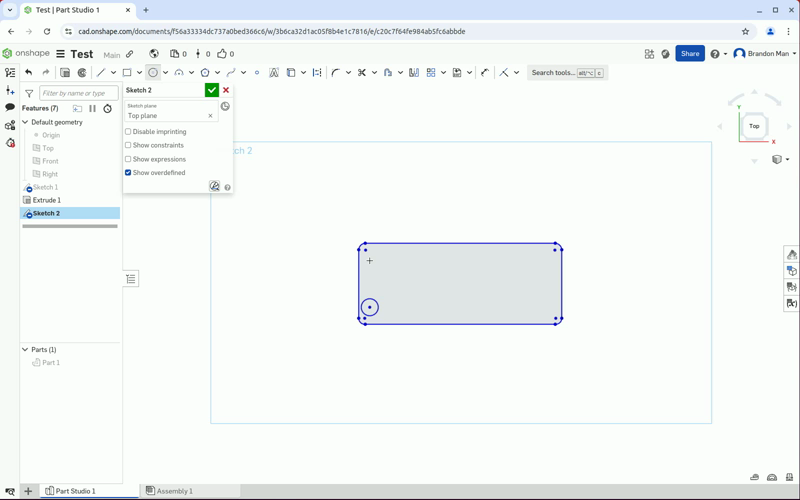
mouse_move(378, 260)
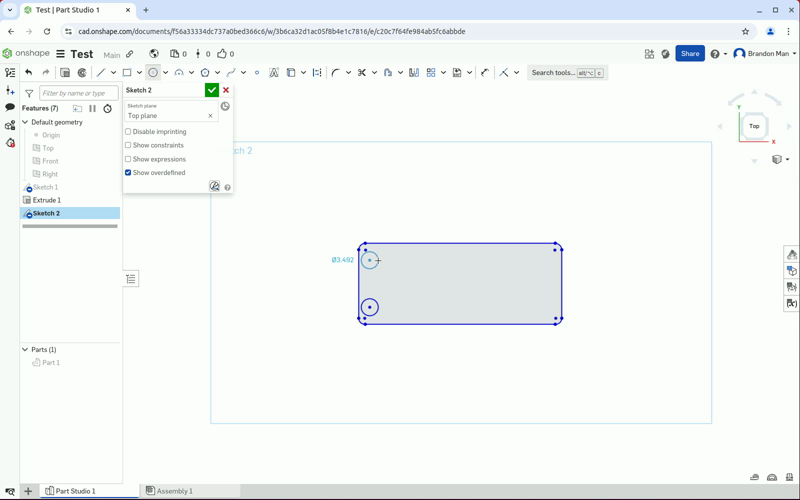
click(378, 260)
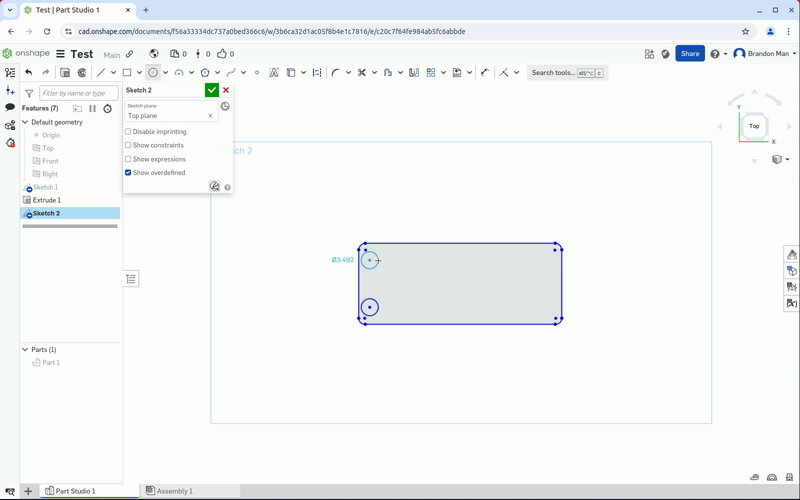
key(esc)
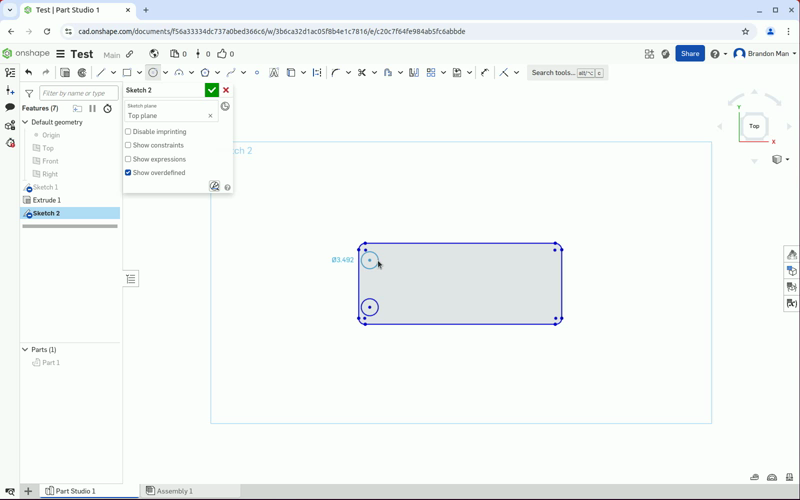
key(c)
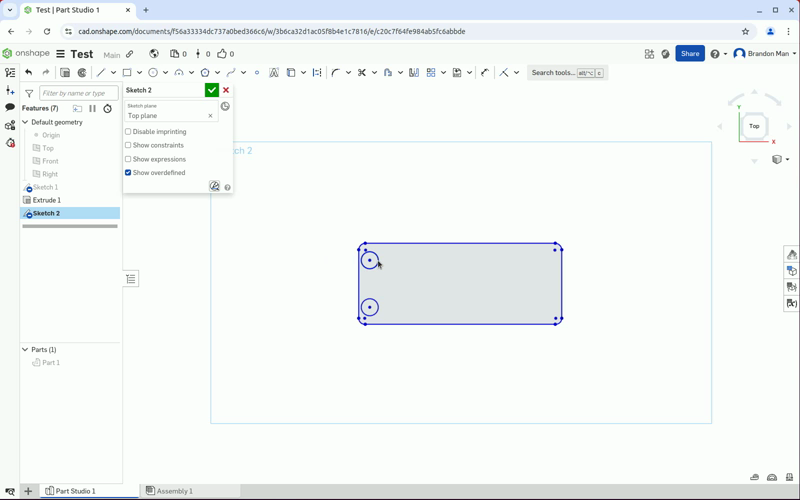
key_down(shift)
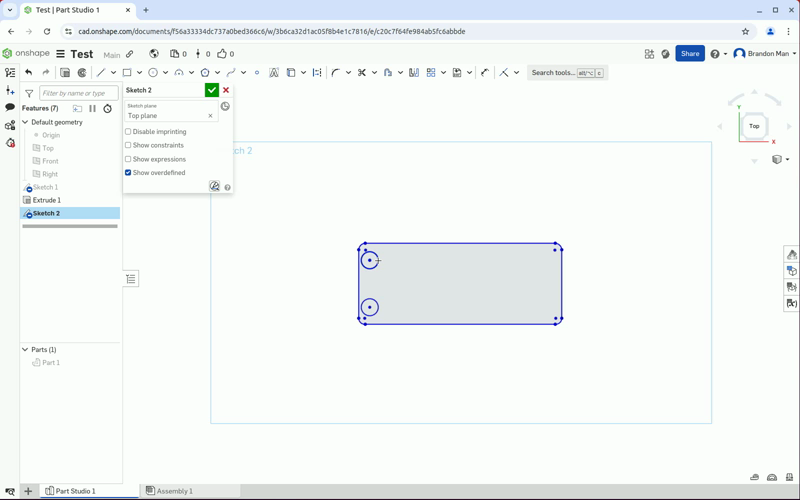
mouse_move(553, 307)
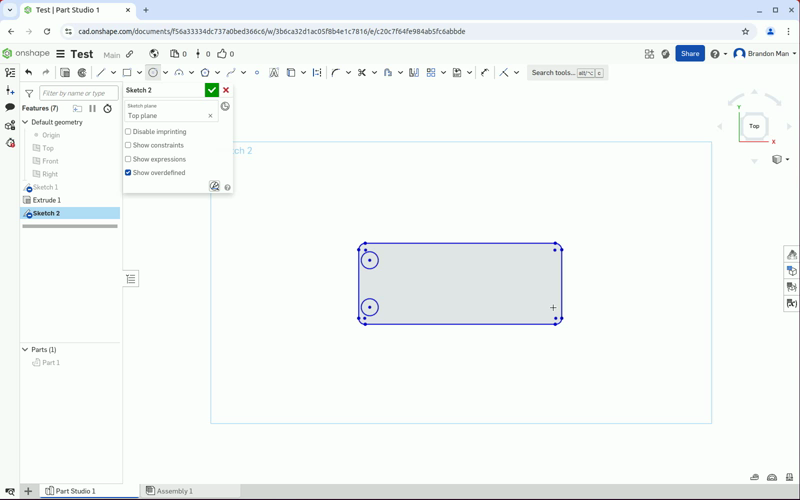
click(553, 307)
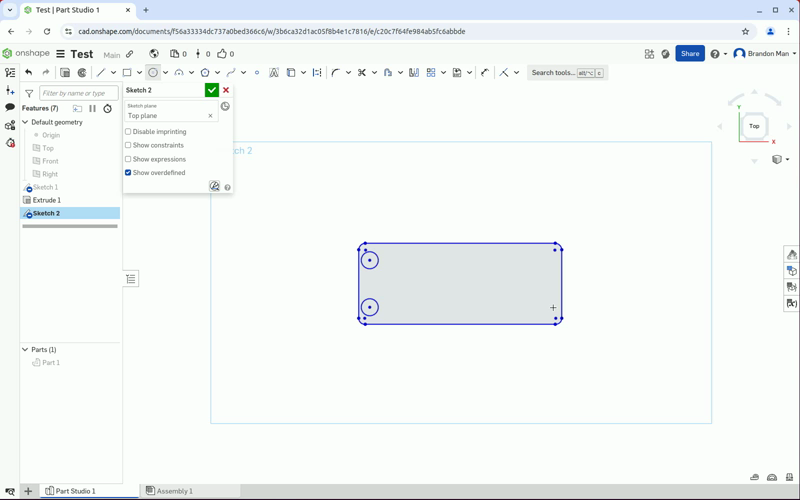
key_up(shift)
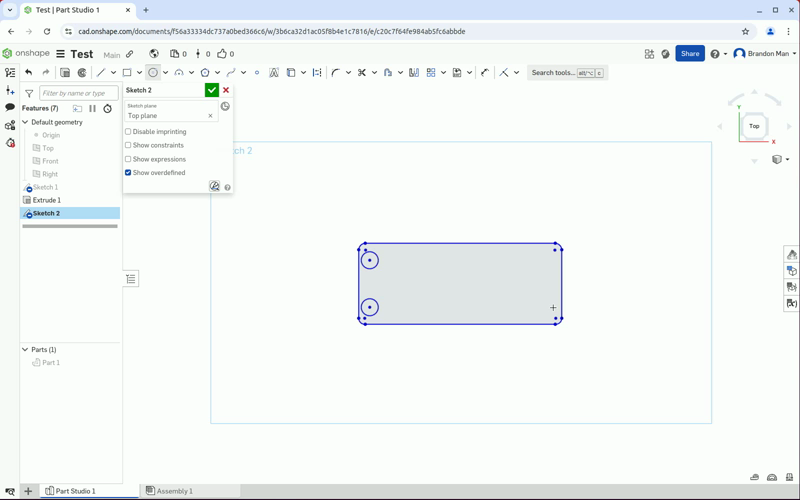
mouse_move(561, 307)
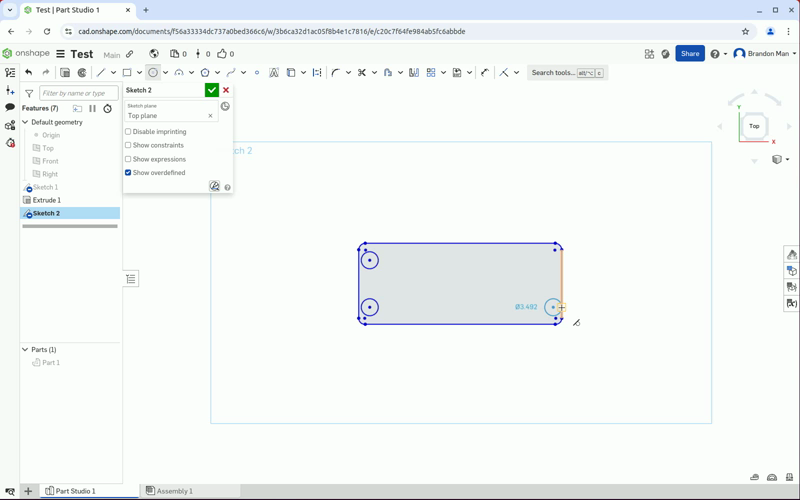
click(561, 307)
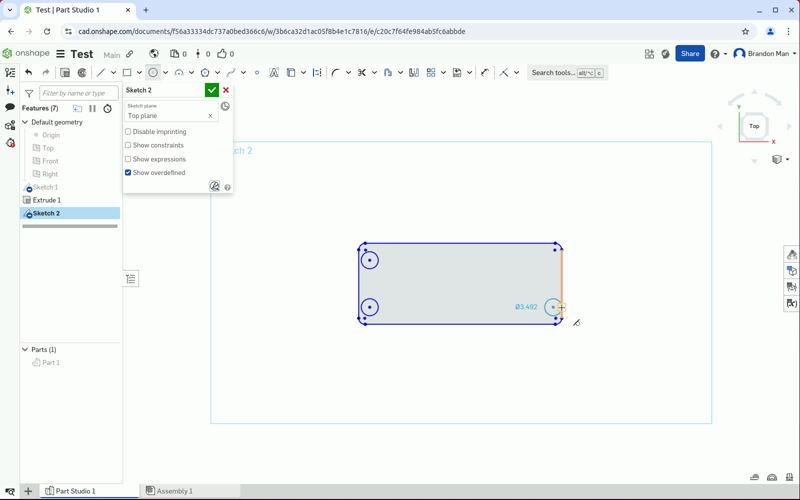
key(esc)
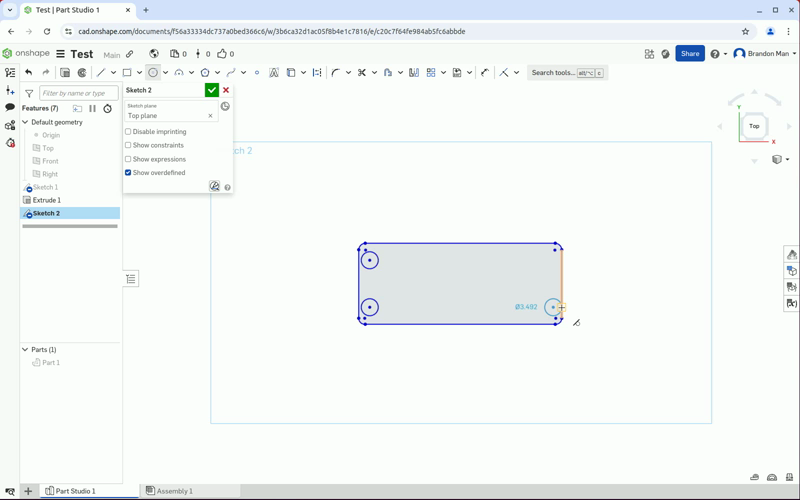
key(c)
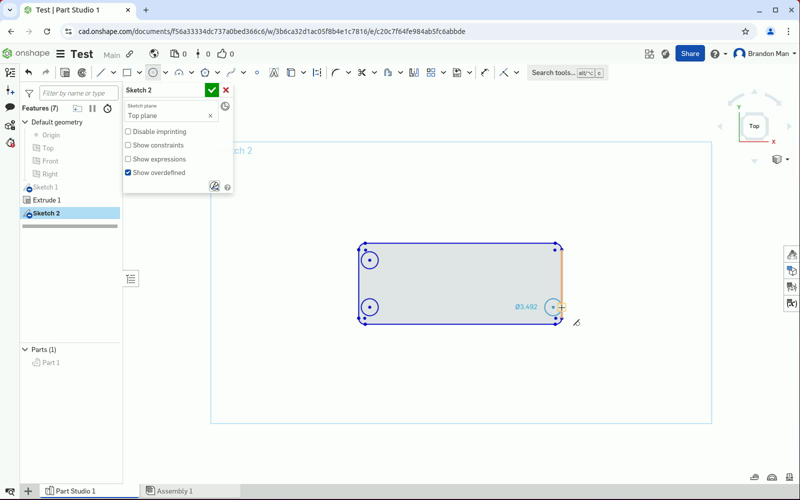
key_down(shift)
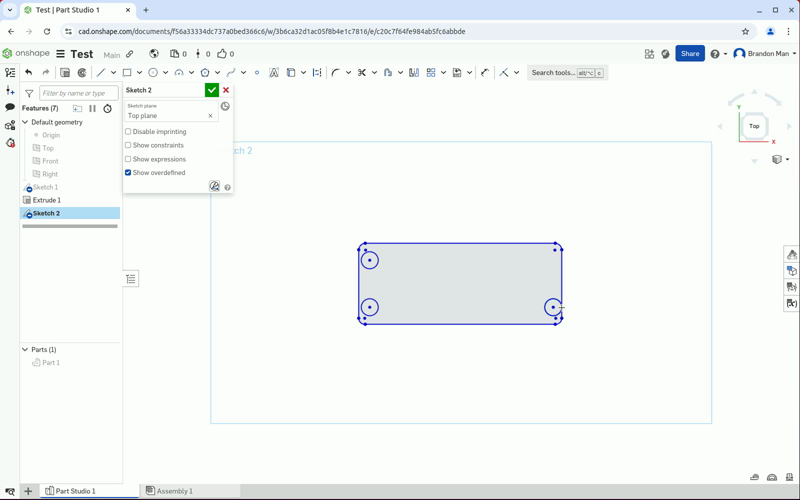
mouse_move(553, 260)
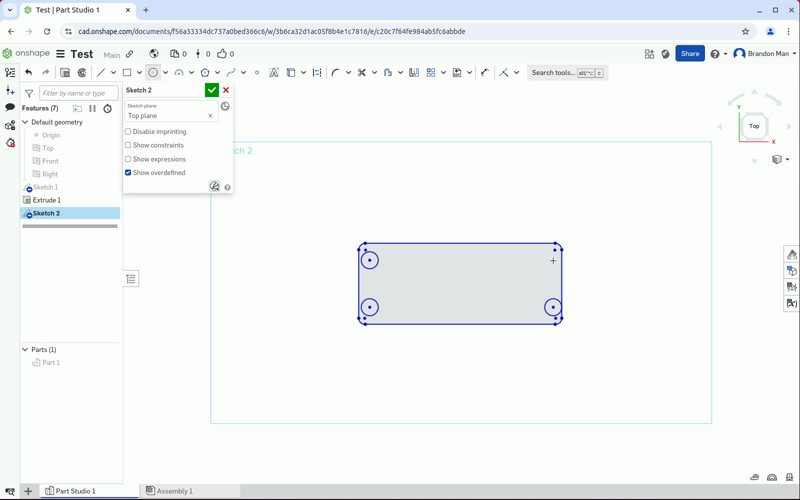
click(553, 260)
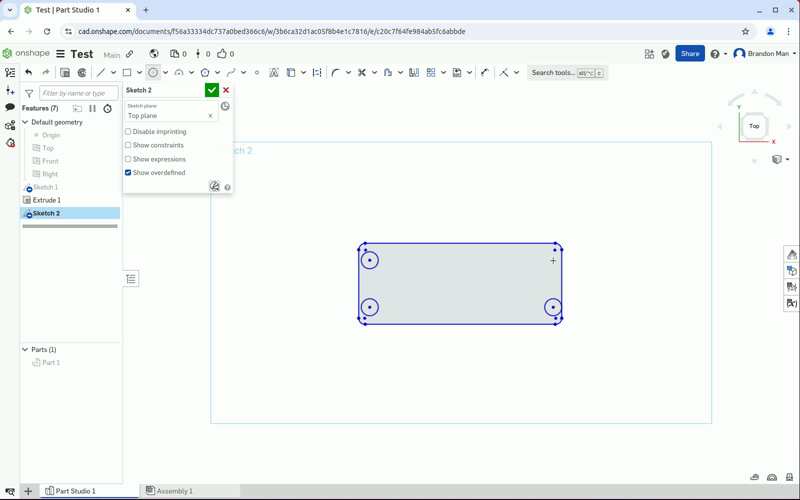
key_up(shift)
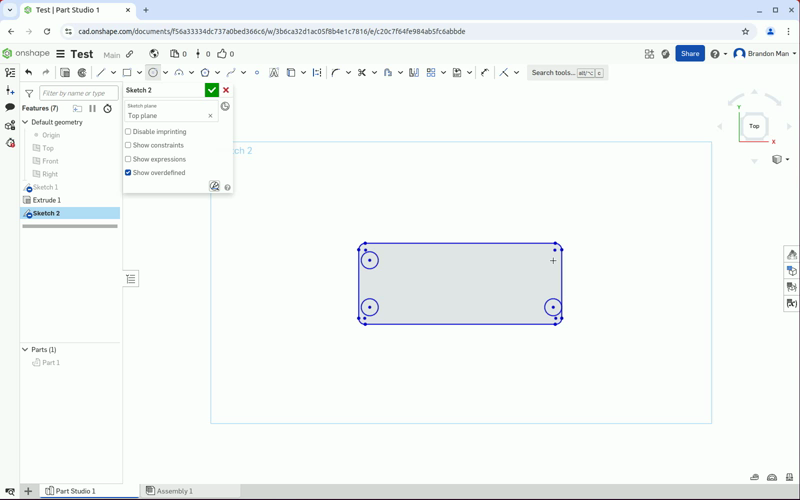
mouse_move(561, 260)
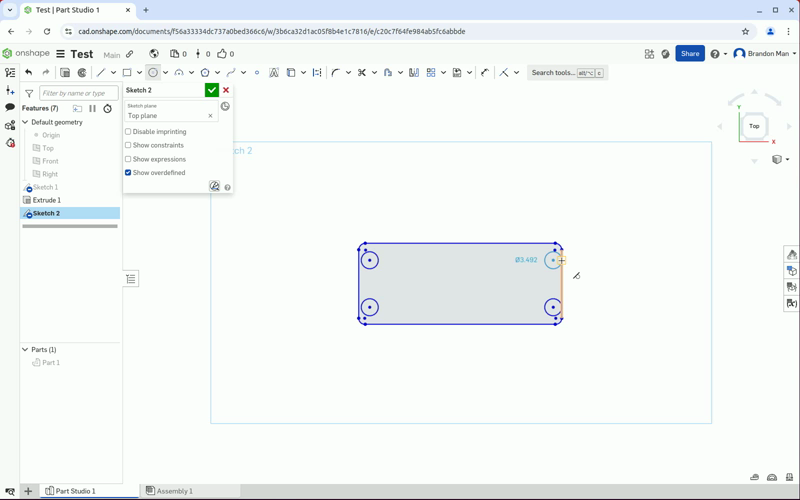
click(561, 260)
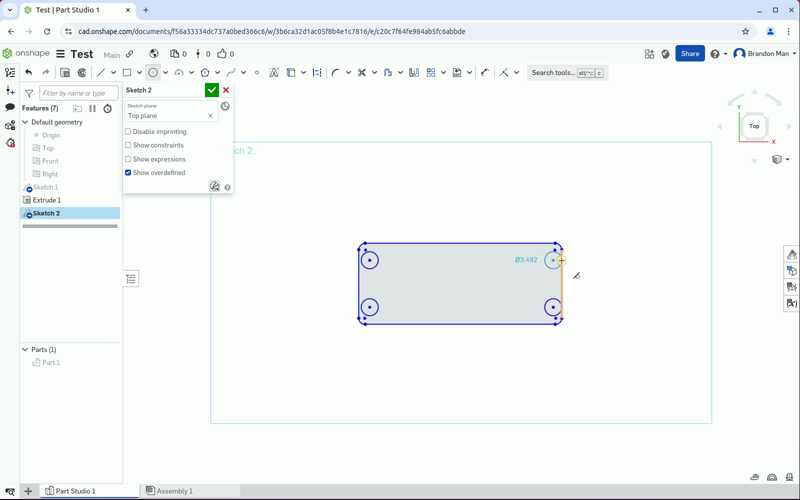
key(esc)
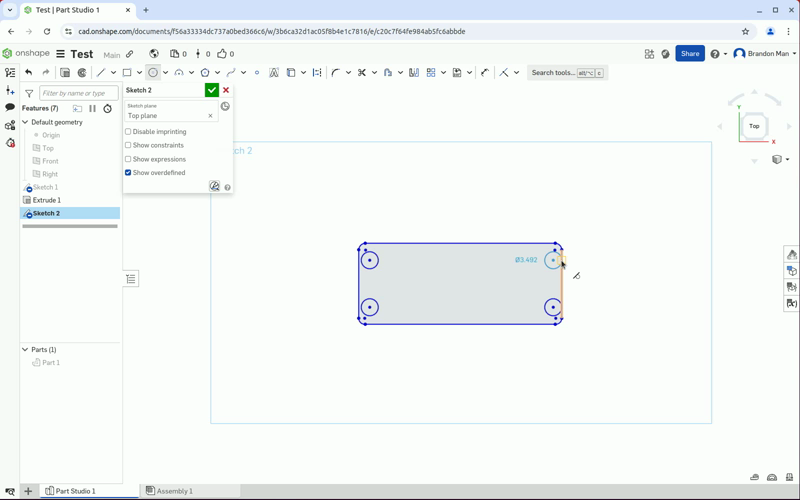
mouse_move(512, 313)
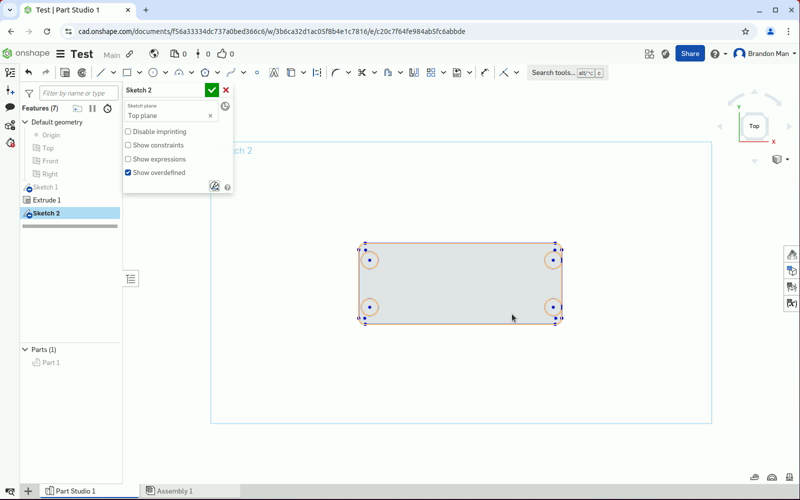
click(512, 313)
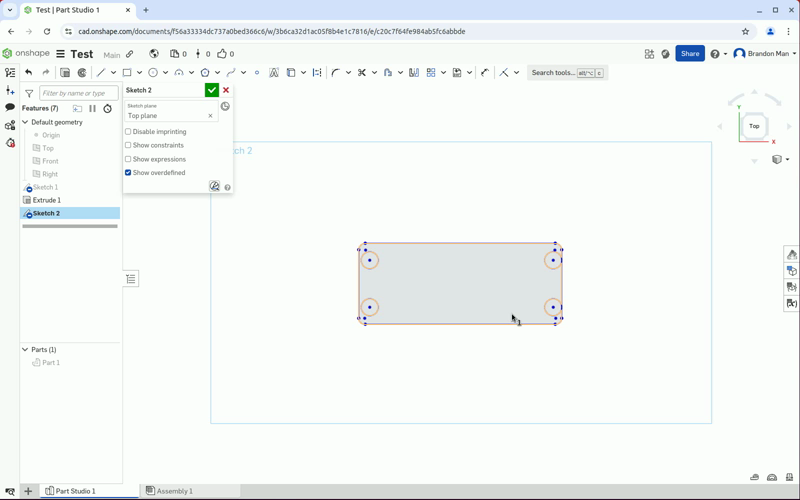
mouse_move(73, 352)
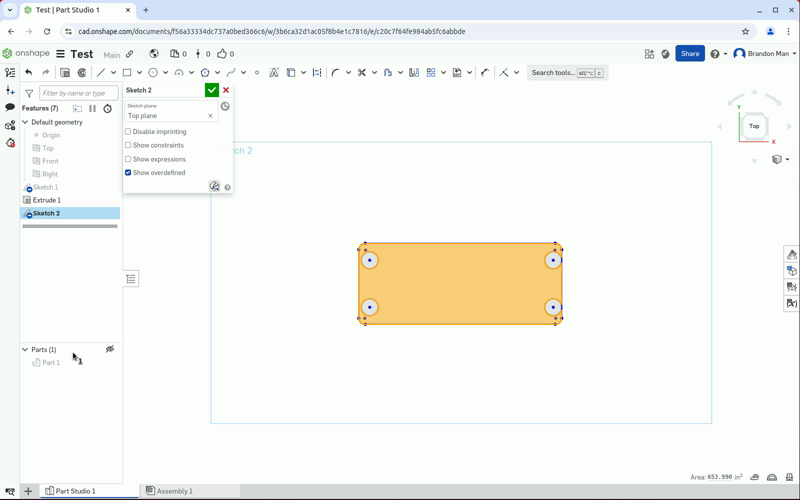
key(shift+y)
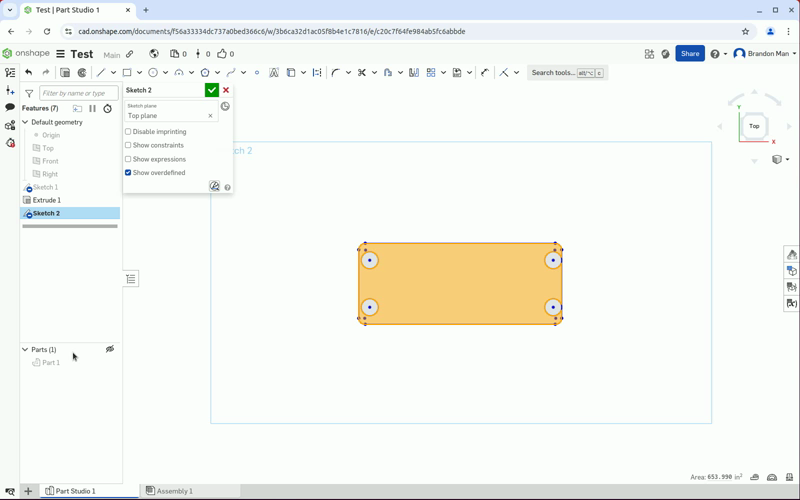
key(shift+e)
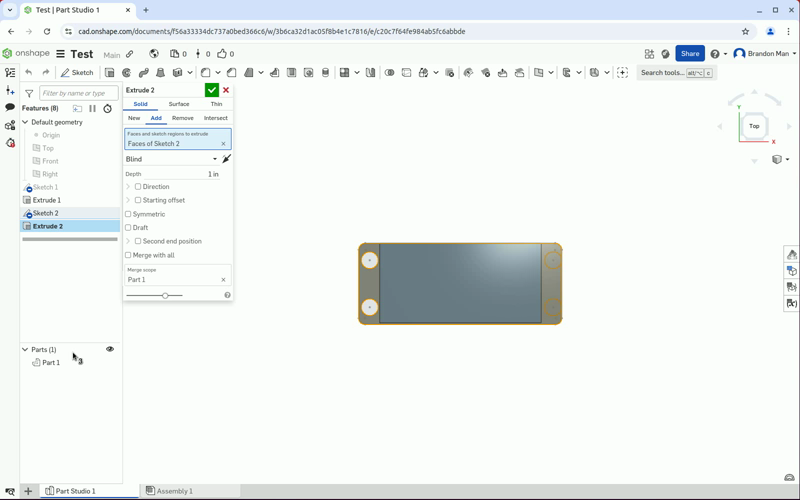
mouse_move(143, 106)
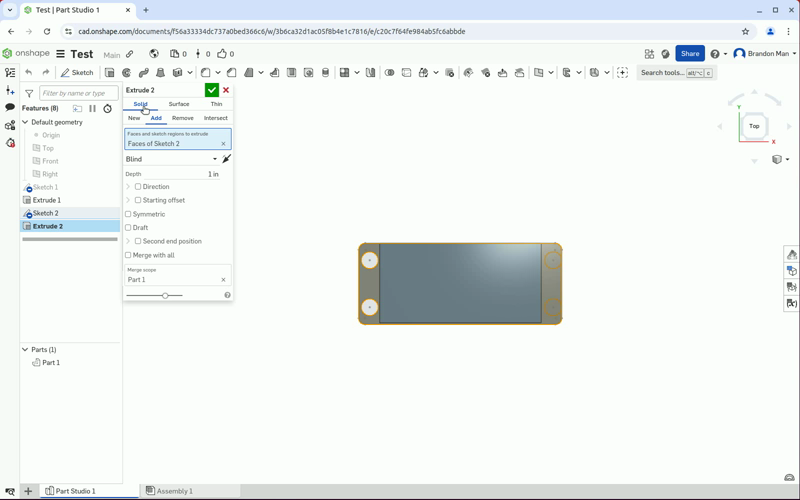
click(143, 106)
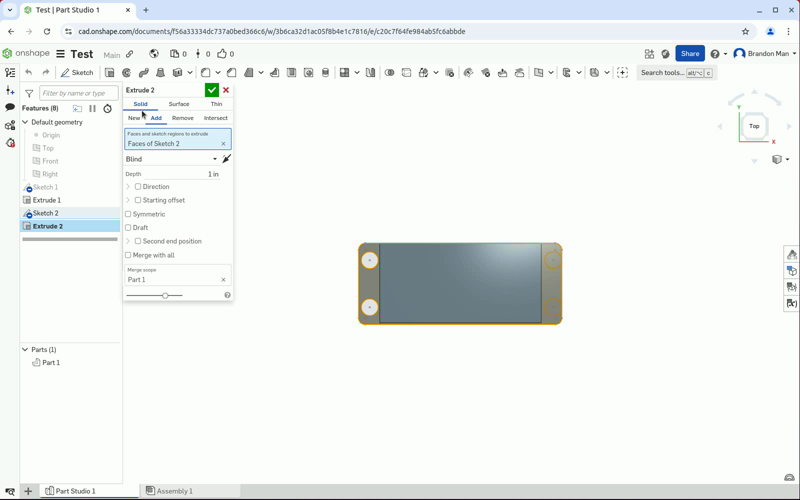
mouse_move(137, 120)
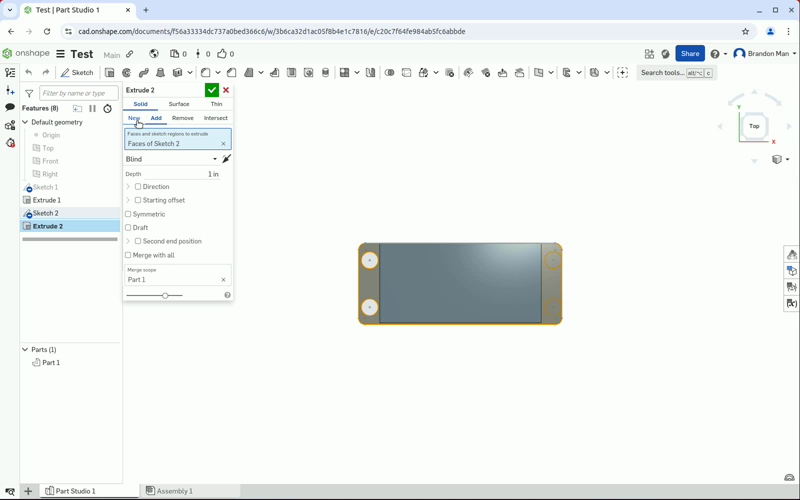
click(137, 120)
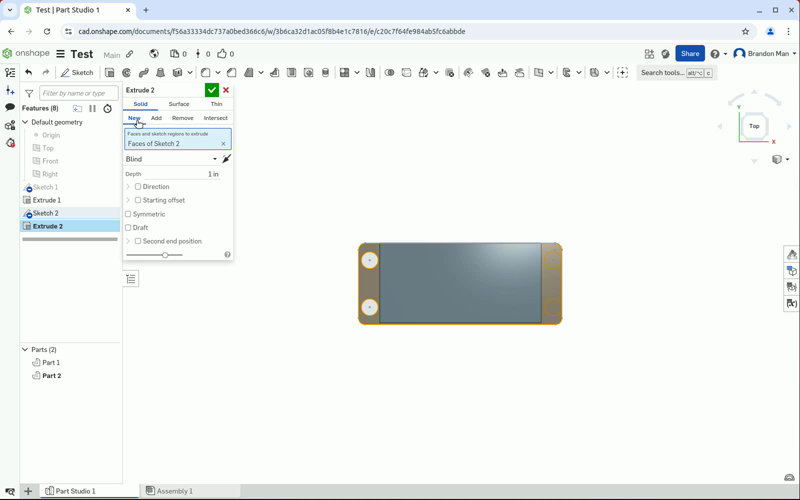
key(tab, 4)
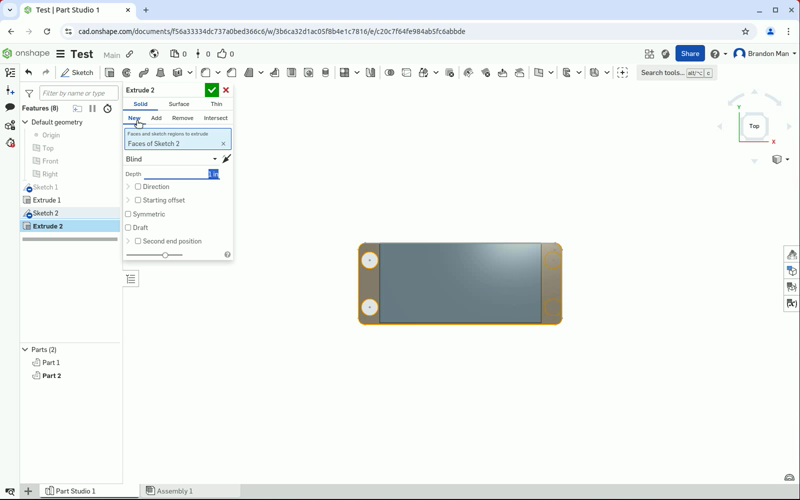
text(2.407)
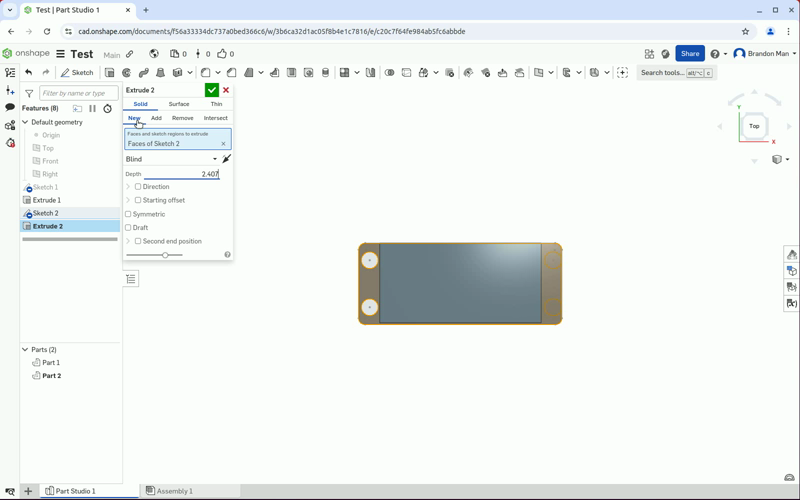
key(enter)
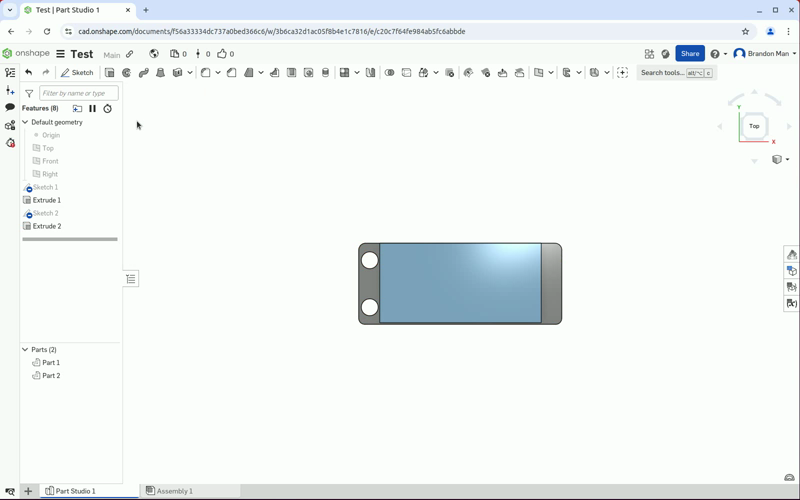
key(shift+h)
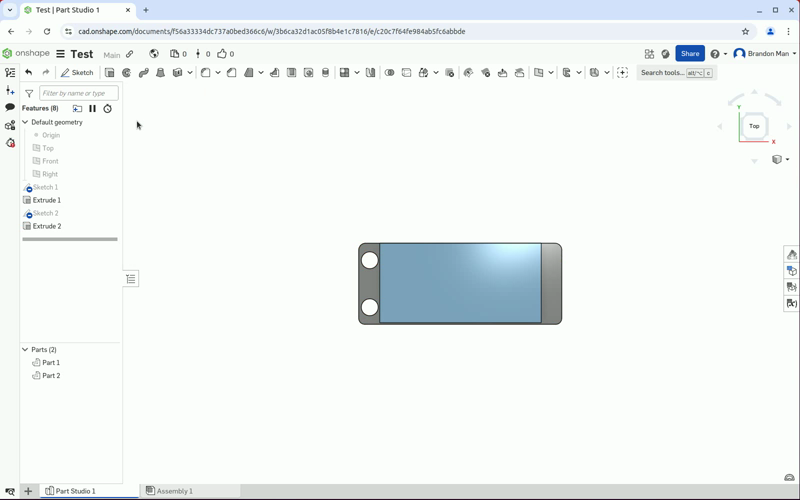
key(shift+h)
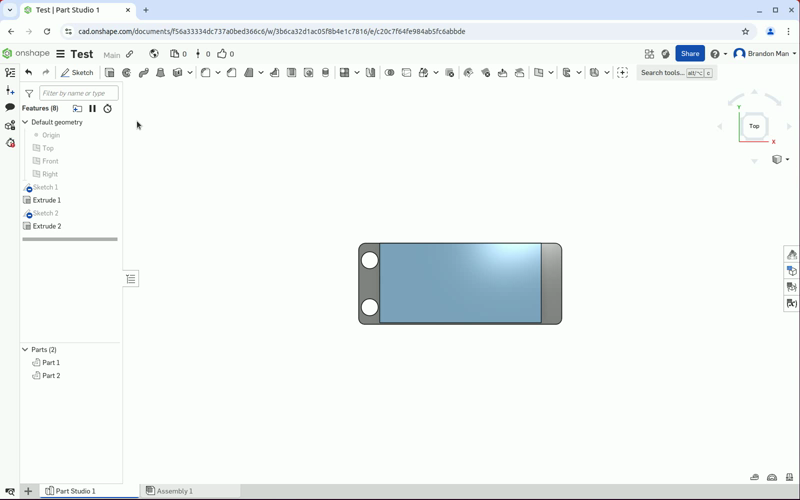
mouse_move(73, 189)
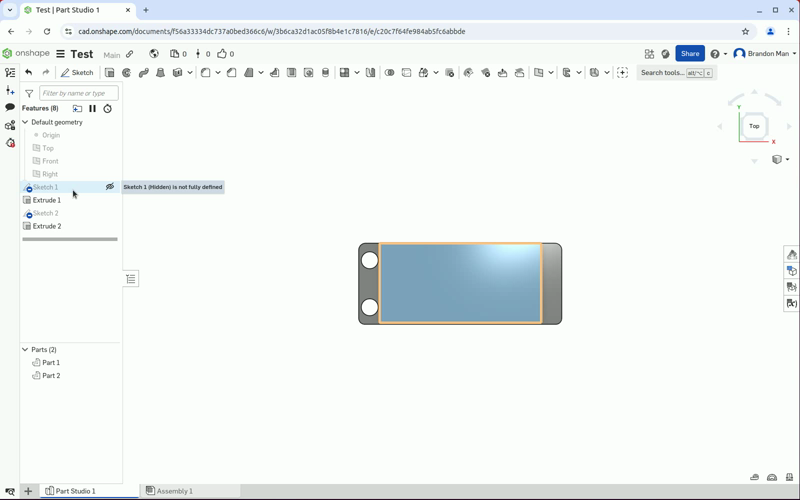
click(73, 189)
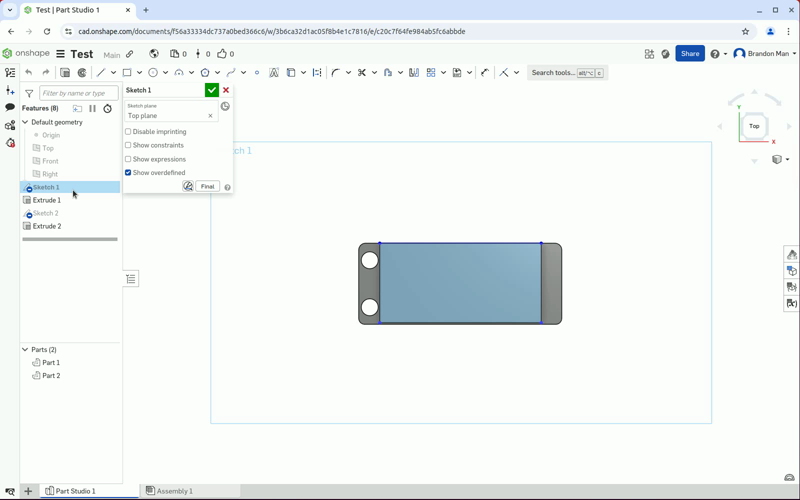
mouse_move(229, 92)
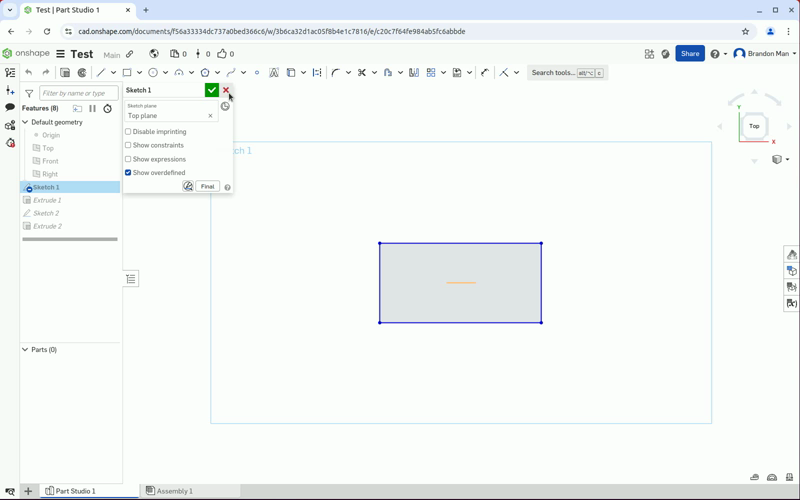
click(229, 92)
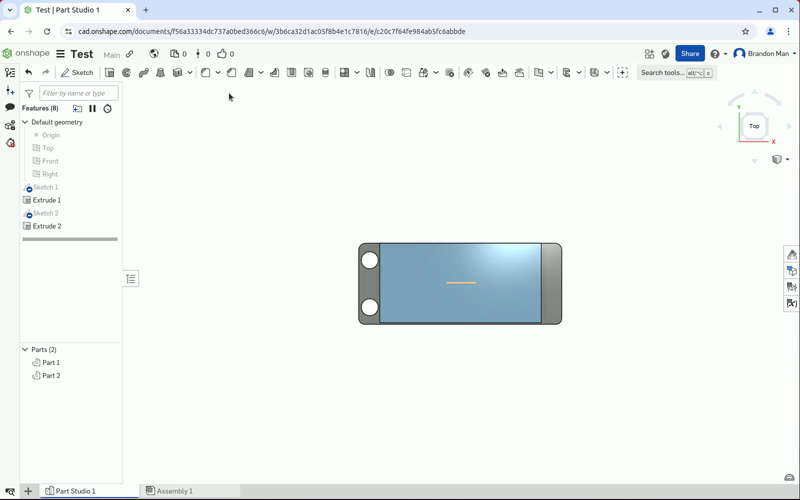
mouse_move(541, 75)
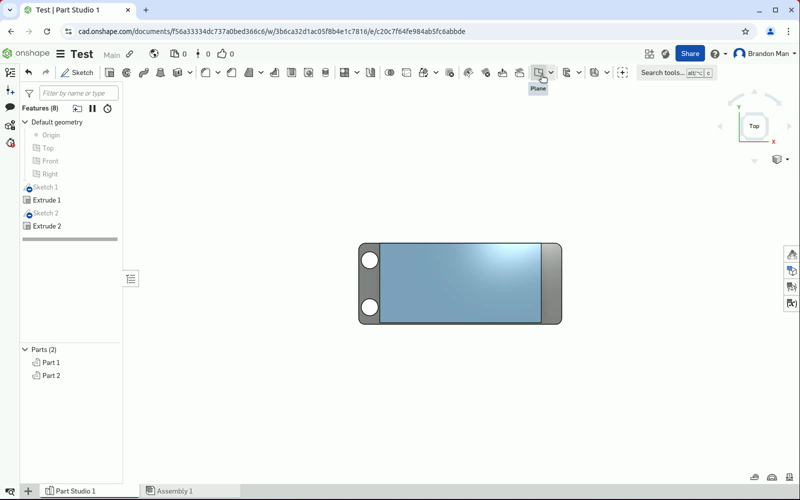
click(541, 75)
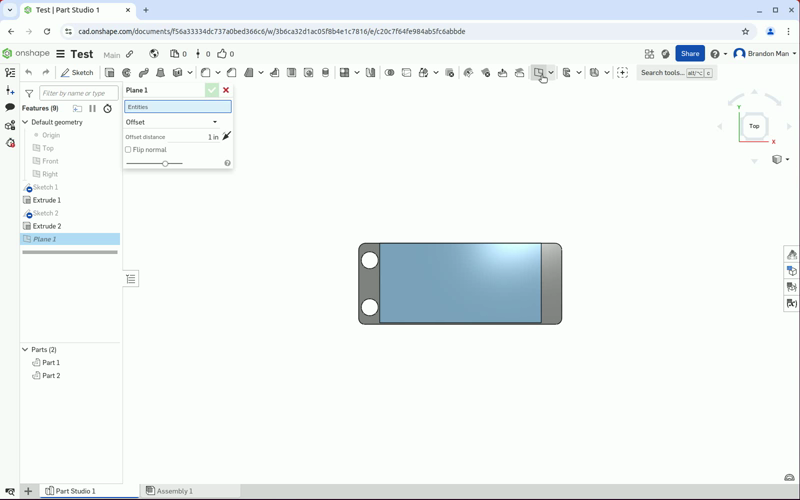
mouse_move(73, 150)
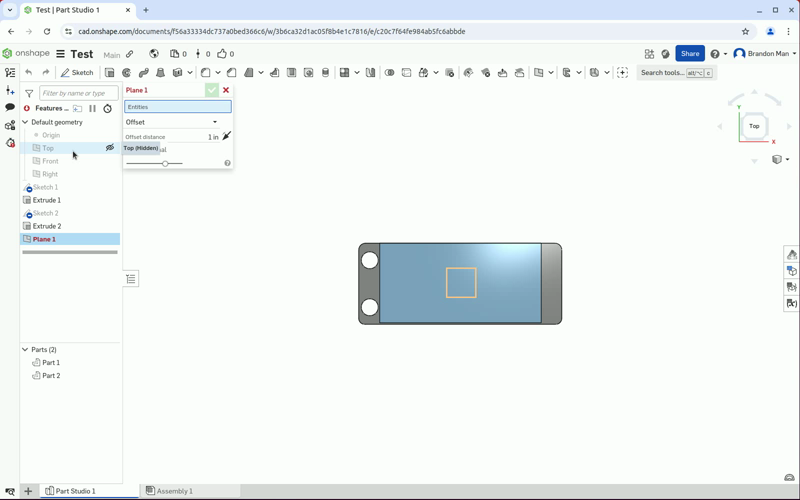
click(73, 150)
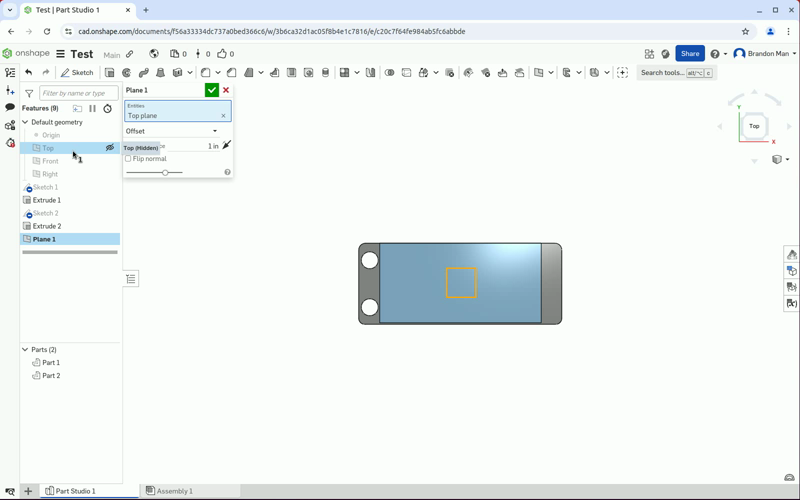
key(tab, 2)
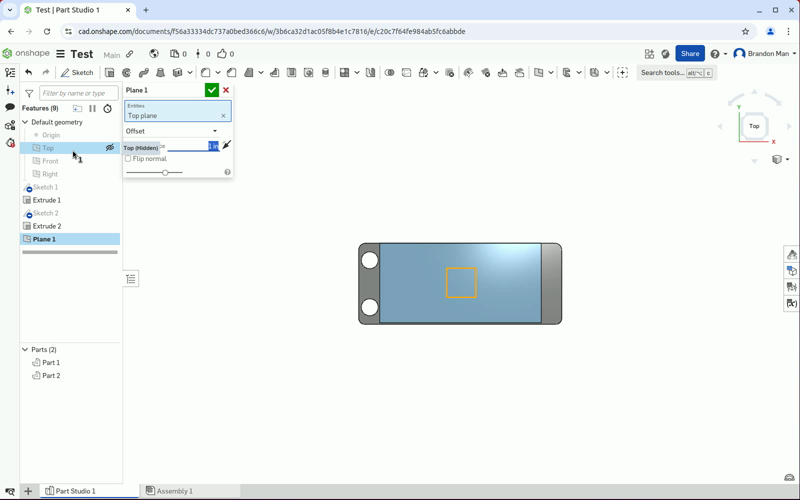
text(7.21)
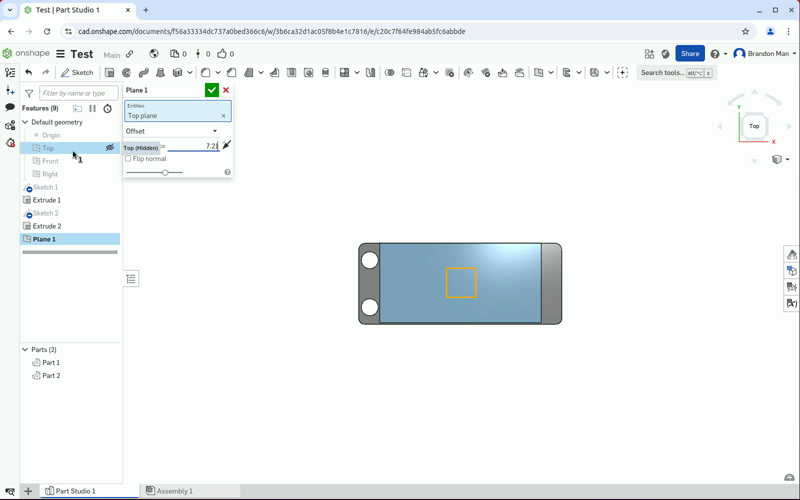
key(enter, 2)
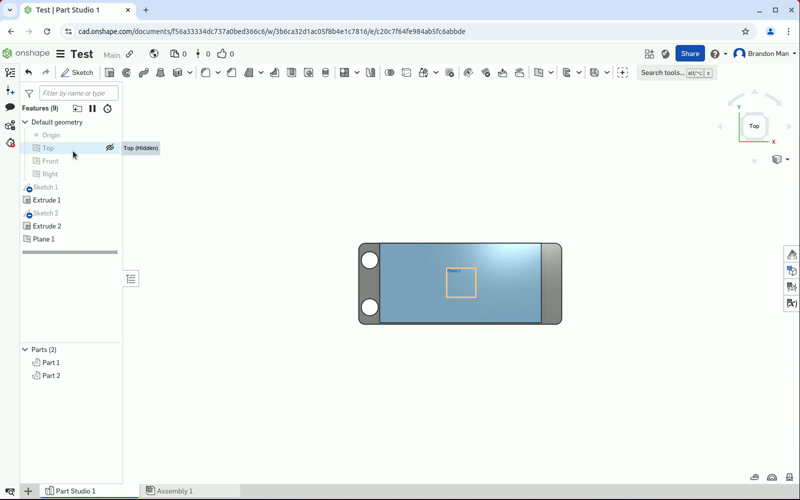
key(shift+s)
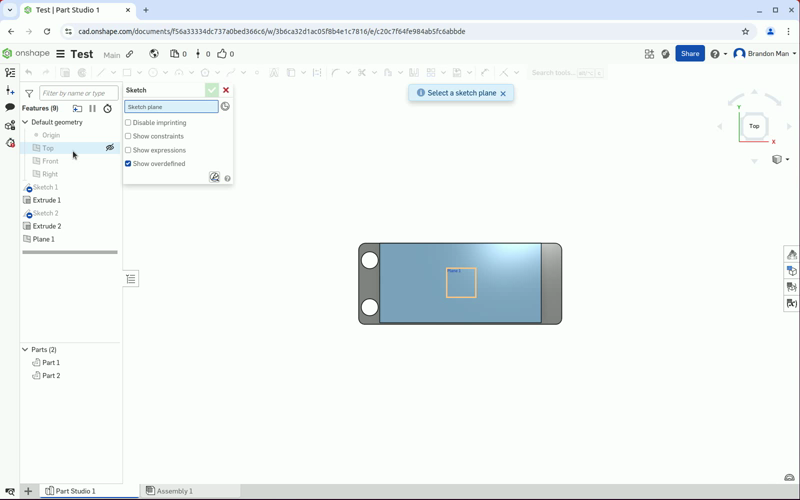
mouse_move(73, 241)
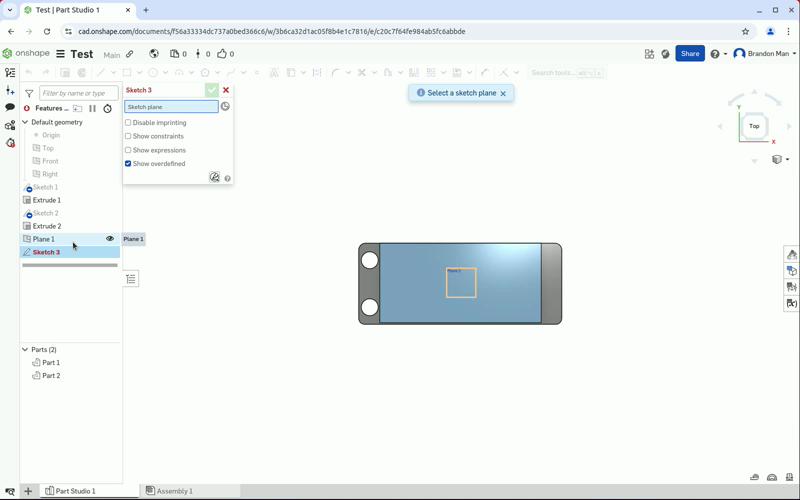
click(73, 241)
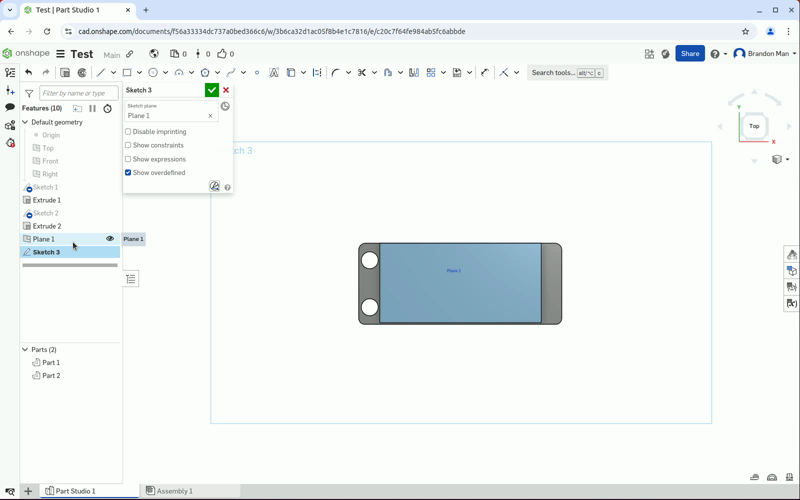
mouse_move(73, 352)
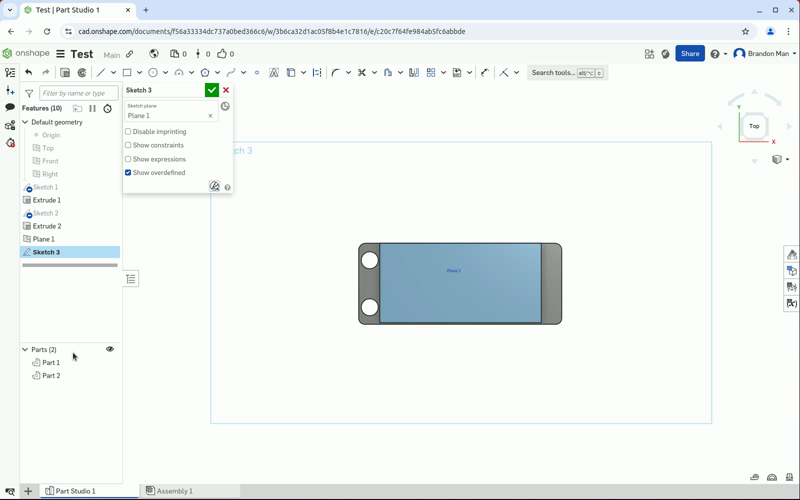
key(y)
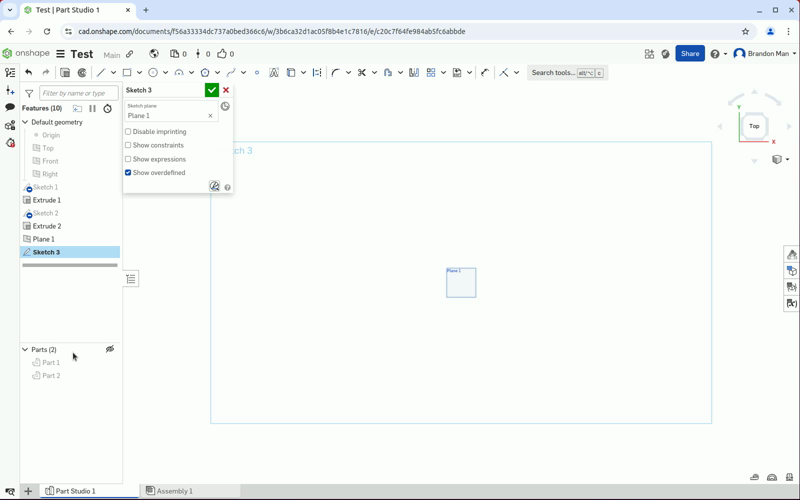
key(c)
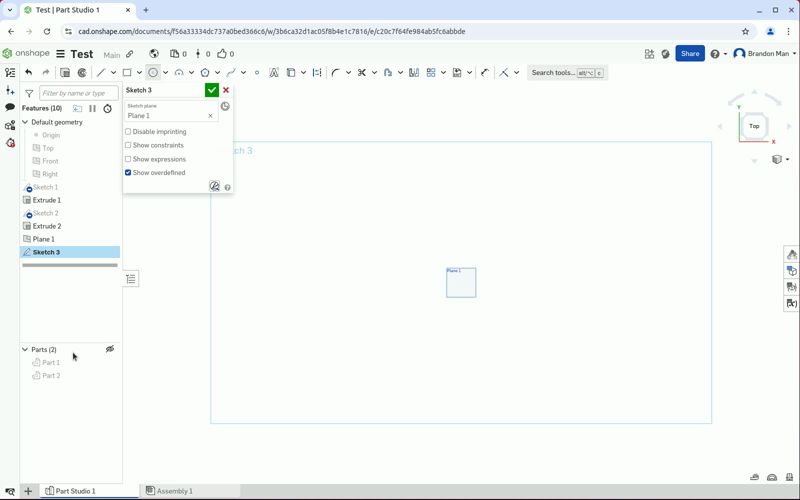
key_down(shift)
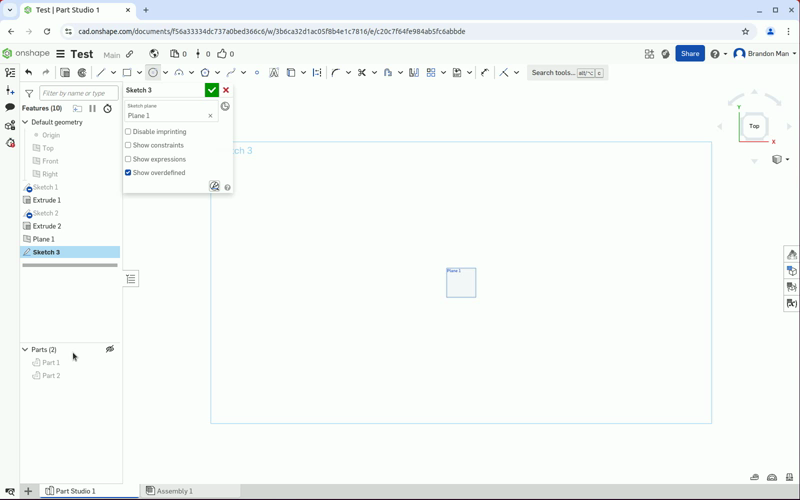
mouse_move(415, 282)
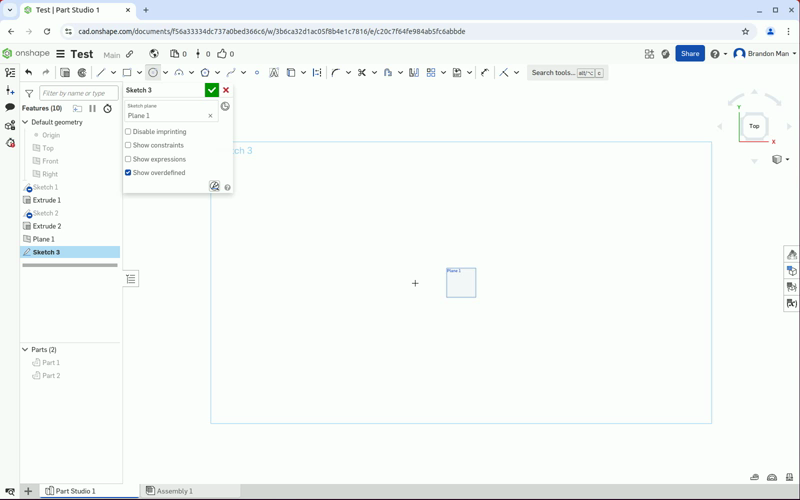
click(415, 282)
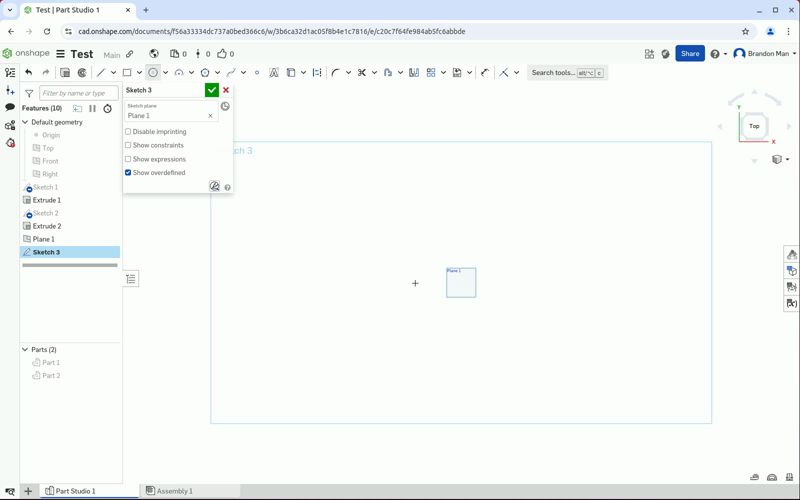
key_up(shift)
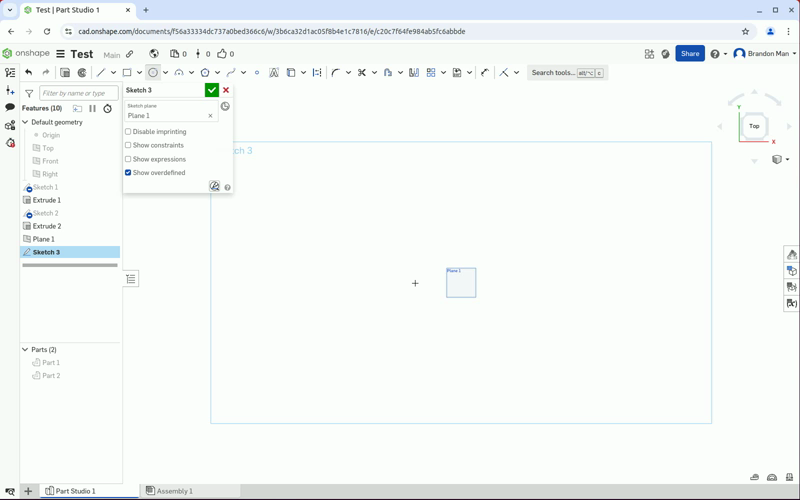
mouse_move(428, 282)
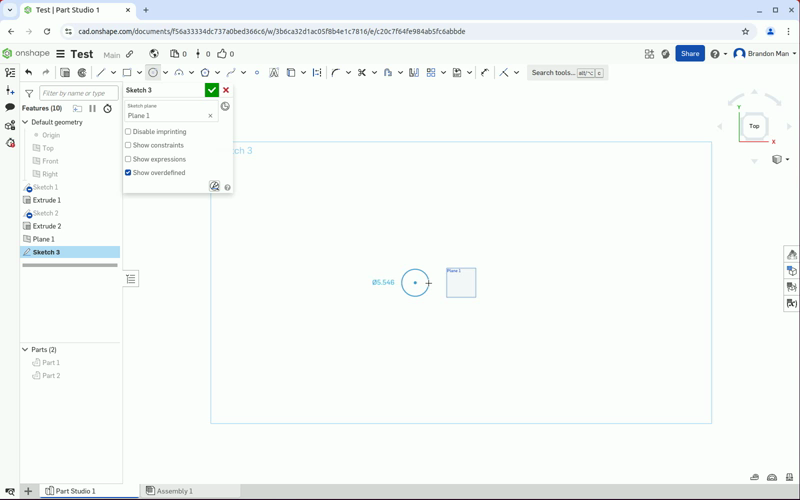
click(428, 282)
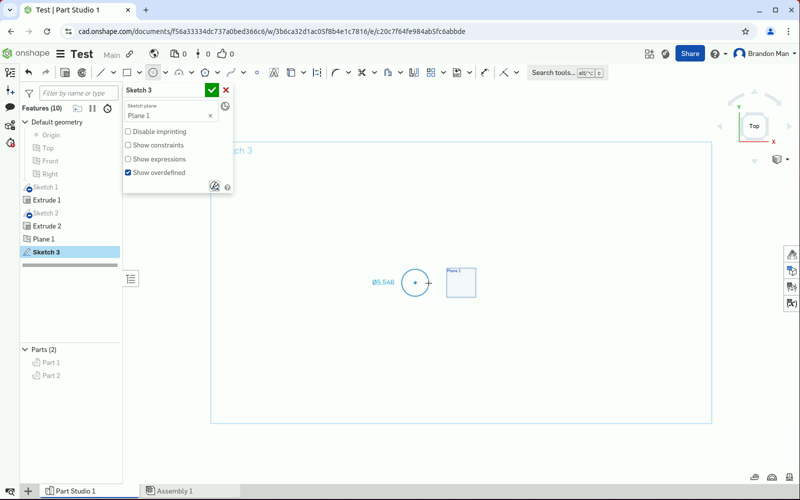
key(esc)
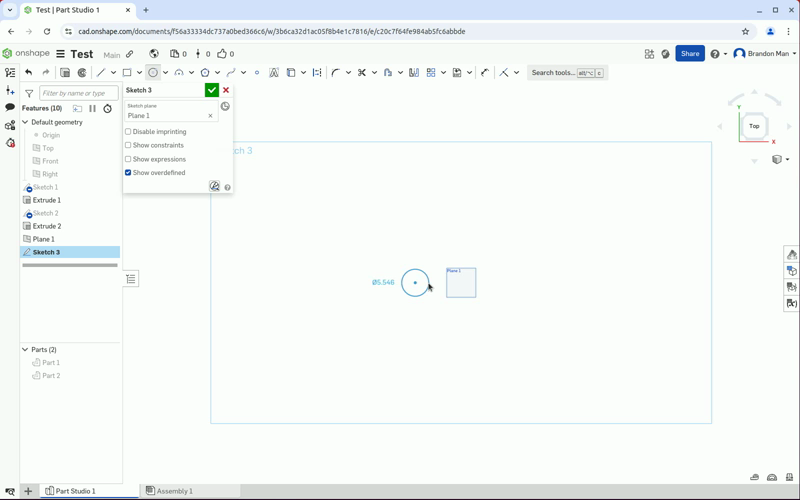
mouse_move(413, 277)
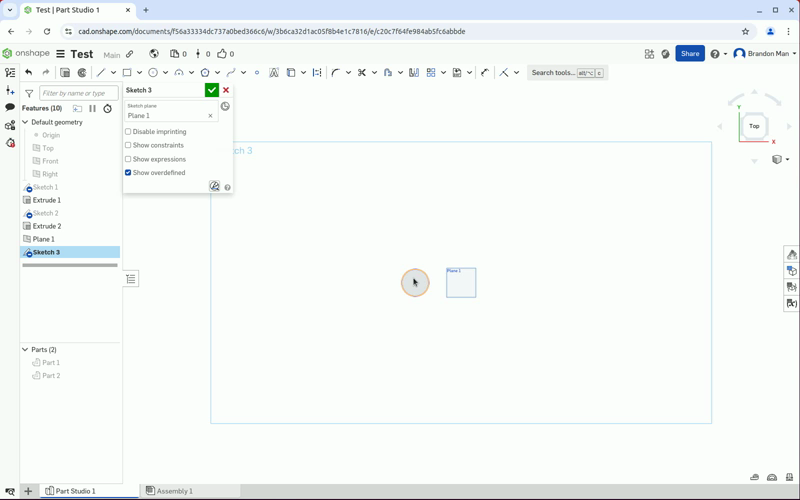
scroll(6)
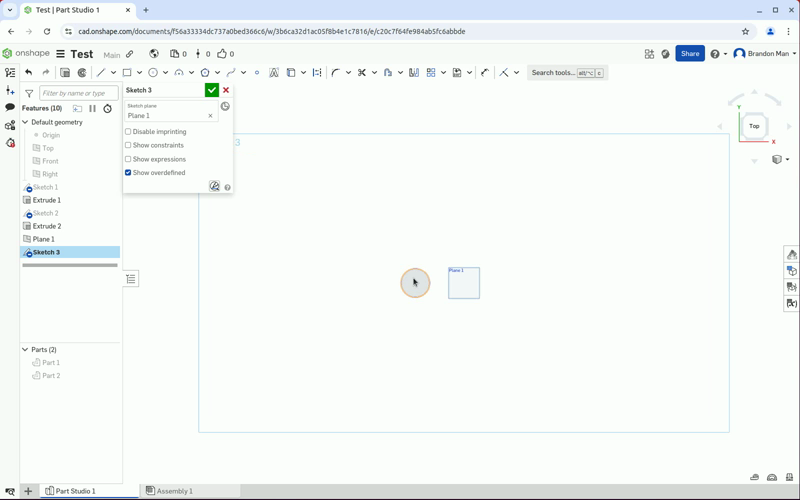
scroll(6)
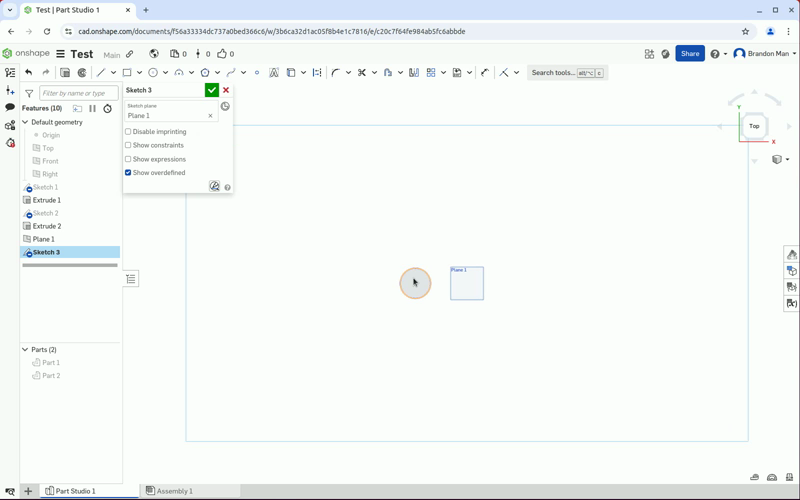
scroll(6)
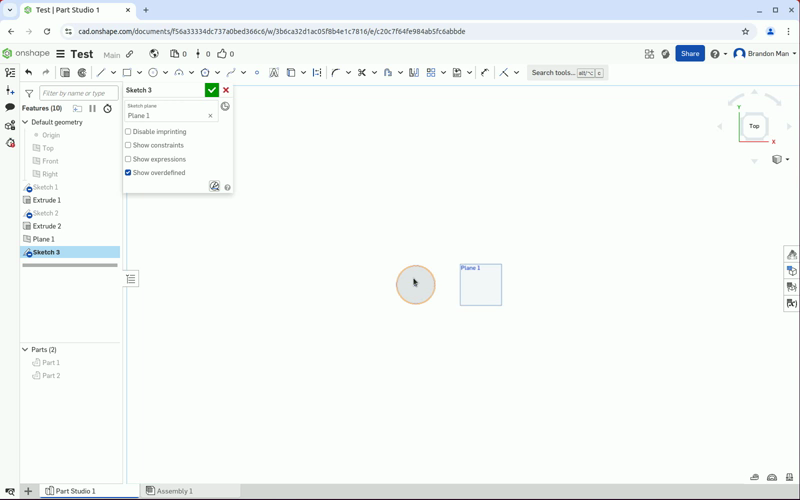
scroll(6)
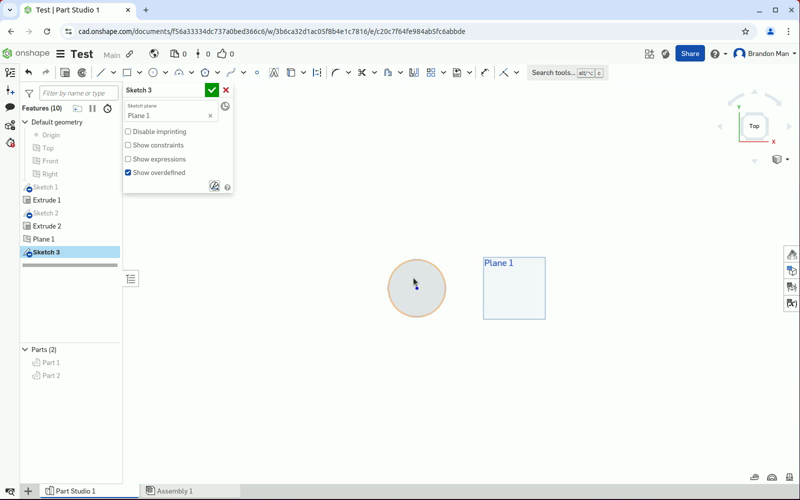
scroll(6)
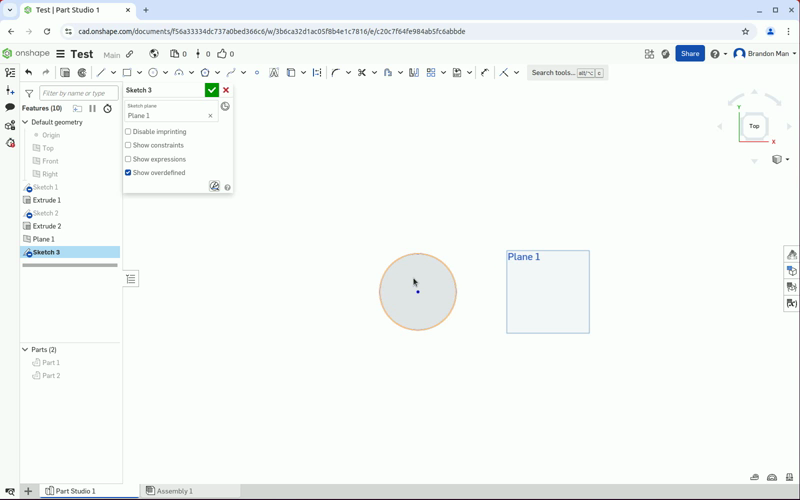
scroll(6)
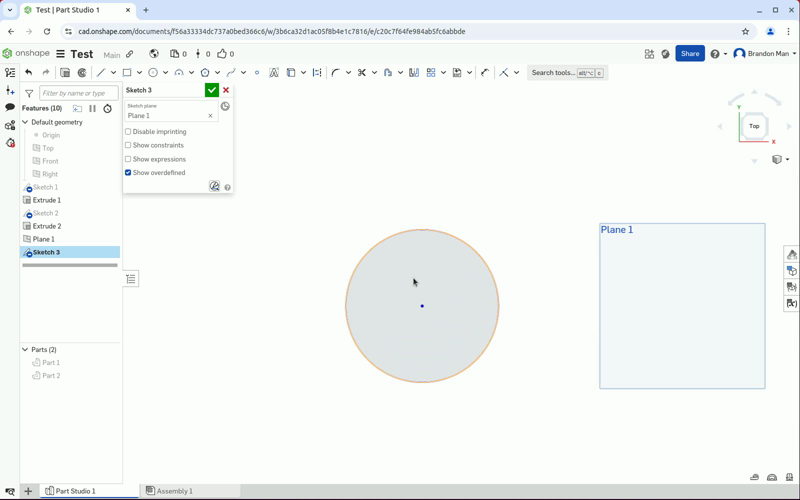
scroll(6)
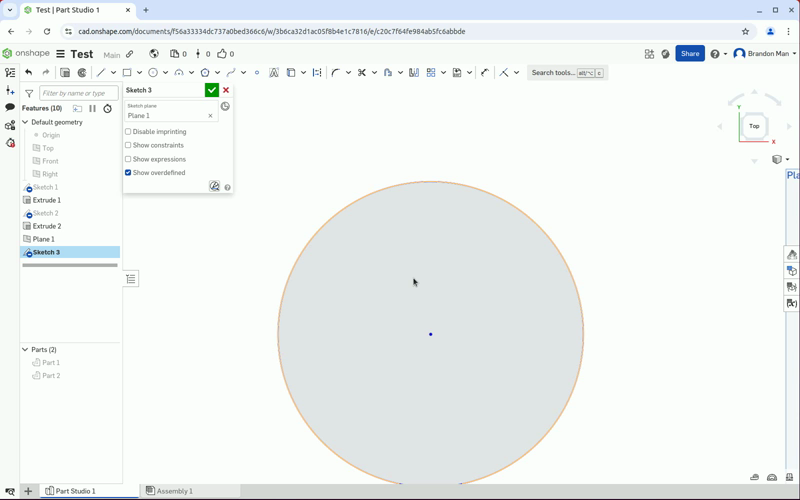
click(413, 277)
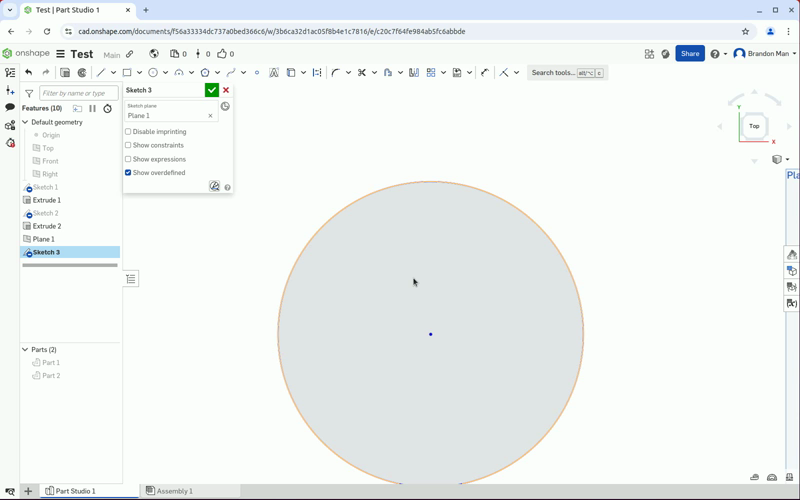
scroll(-6)
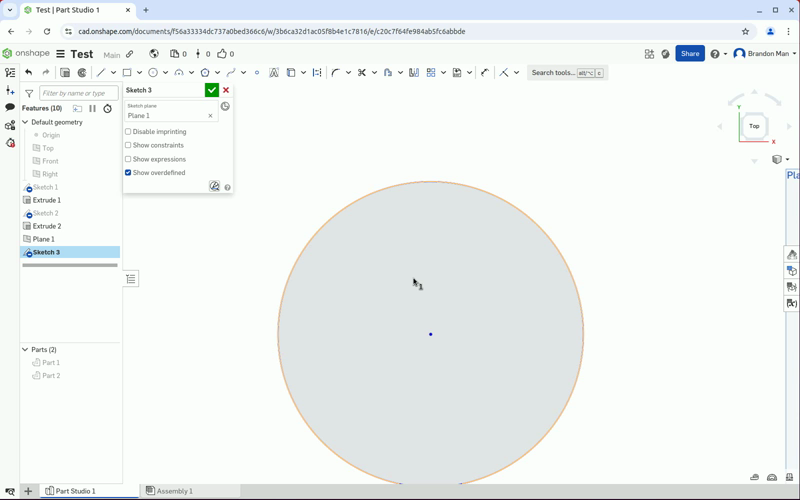
scroll(-6)
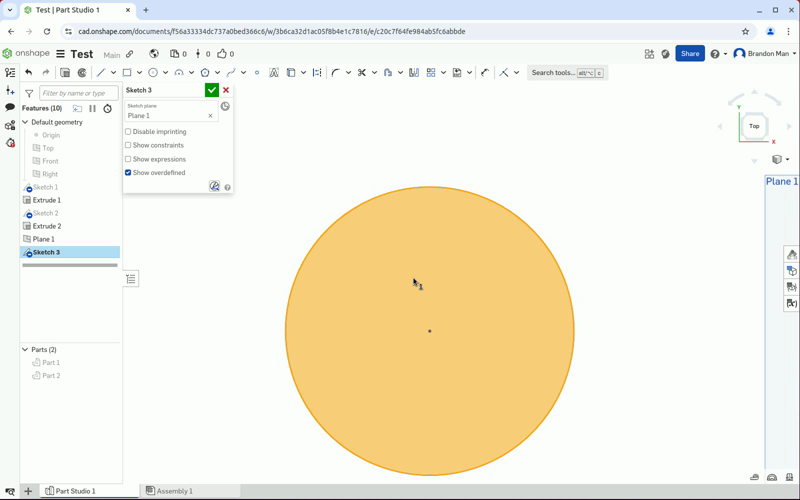
scroll(-6)
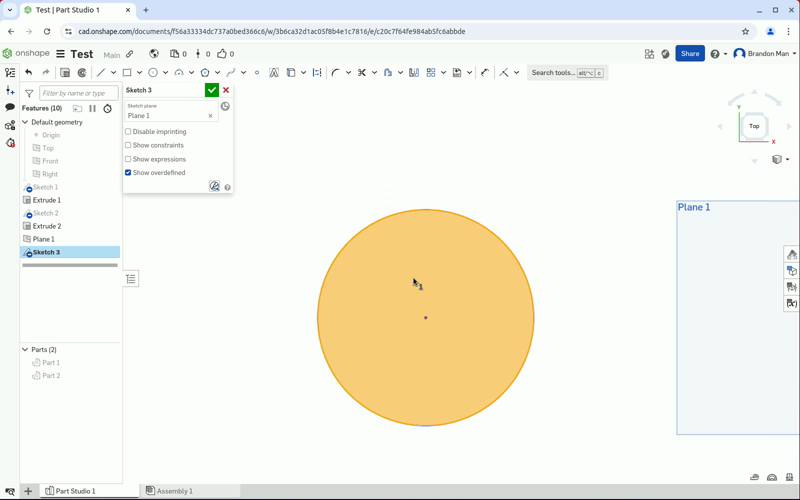
scroll(-6)
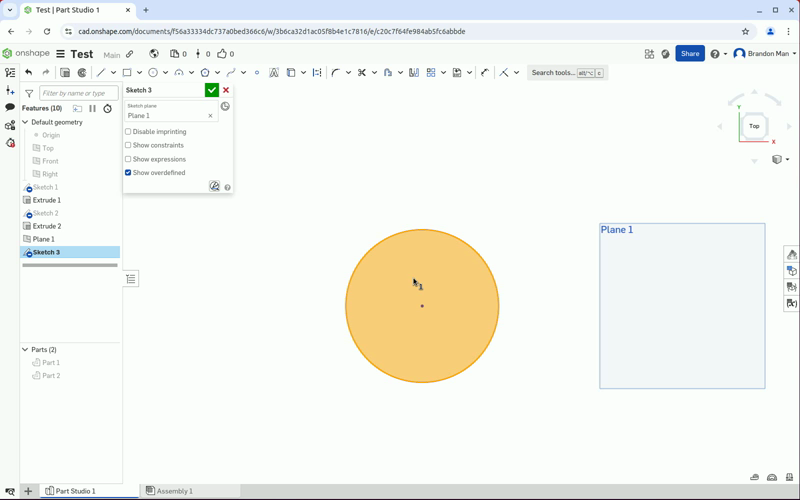
scroll(-6)
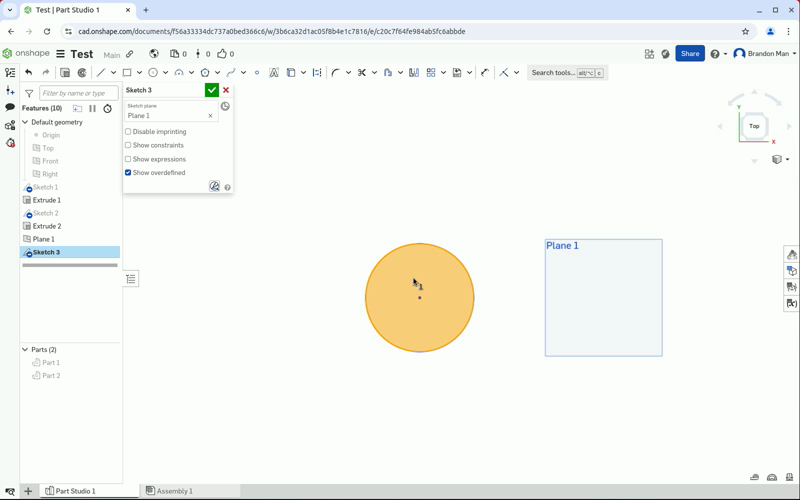
scroll(-6)
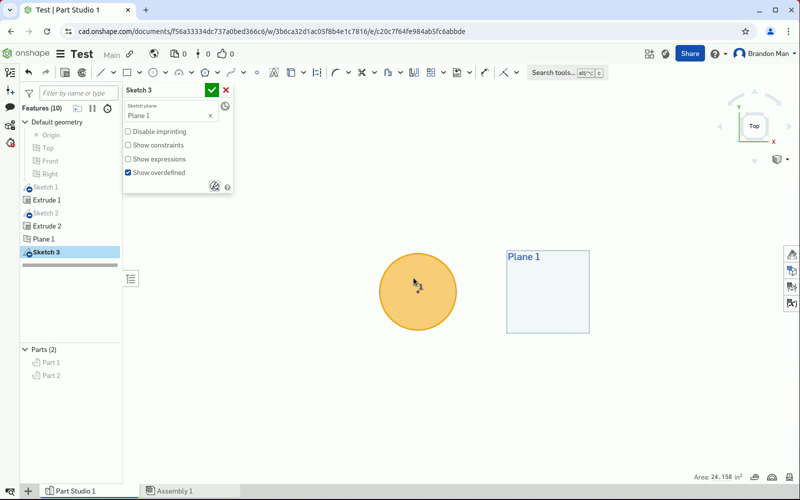
scroll(-6)
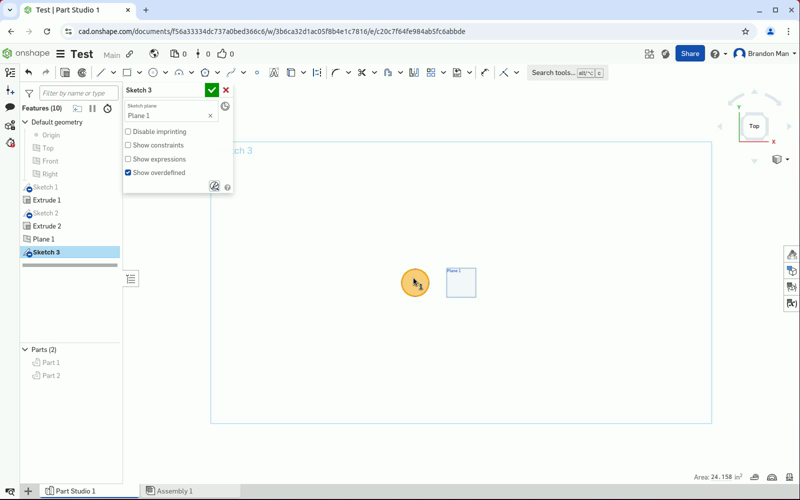
mouse_move(73, 352)
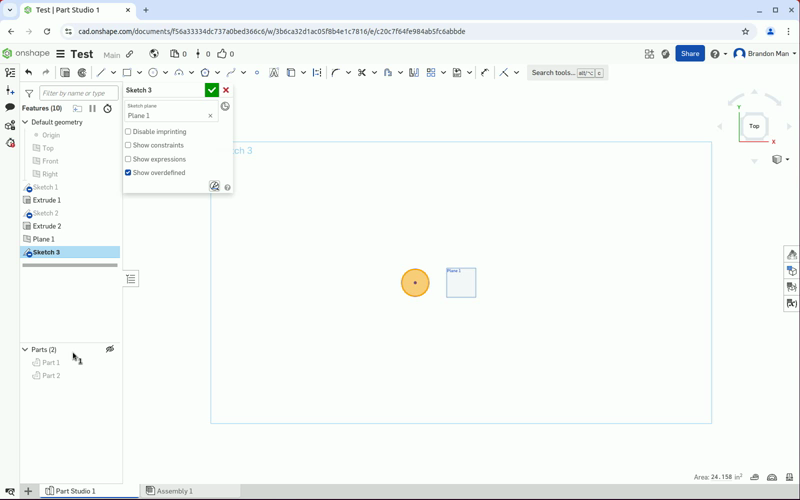
key(shift+y)
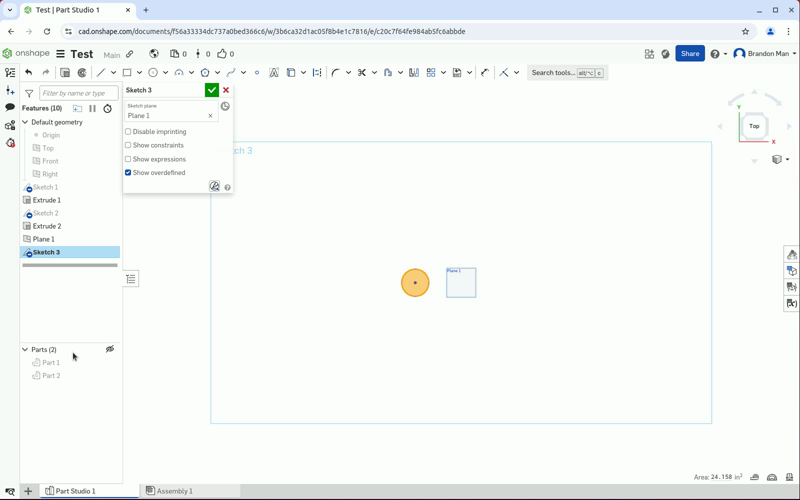
key(shift+e)
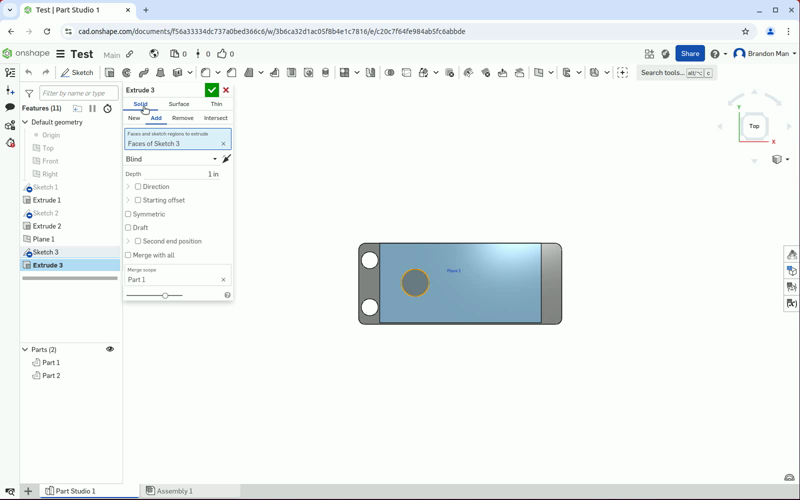
mouse_move(143, 106)
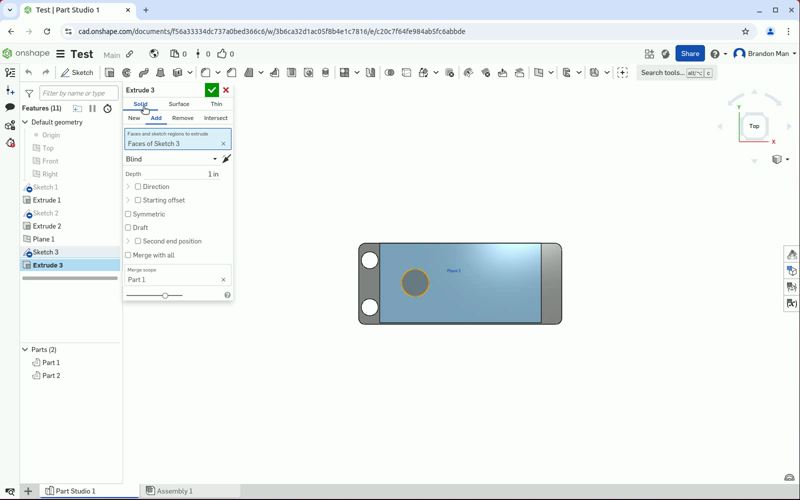
click(143, 106)
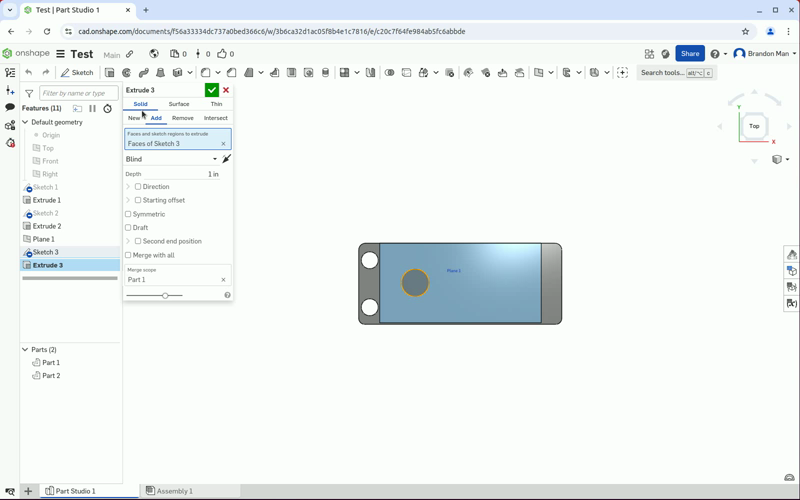
mouse_move(137, 120)
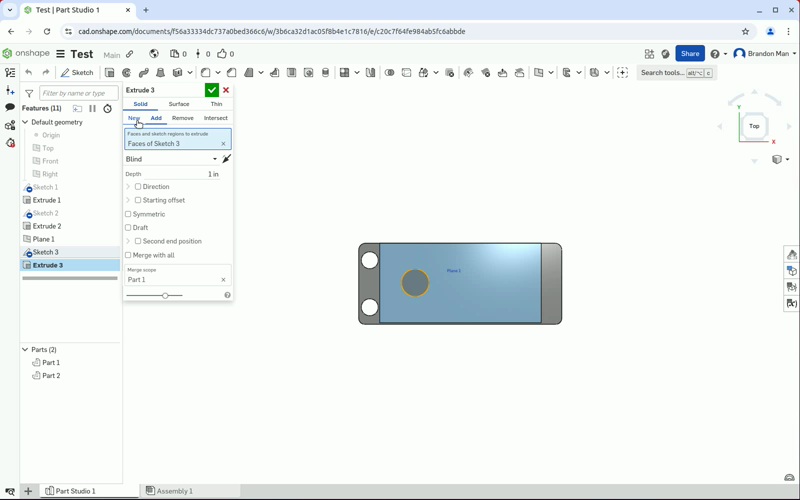
click(137, 120)
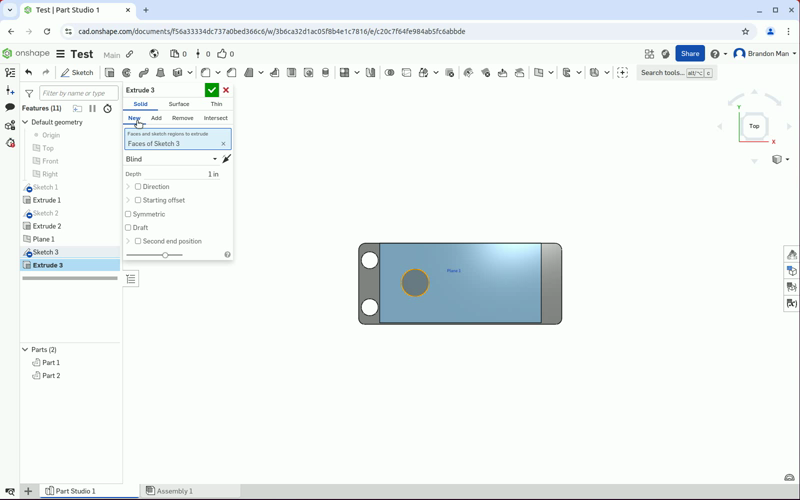
key(tab, 4)
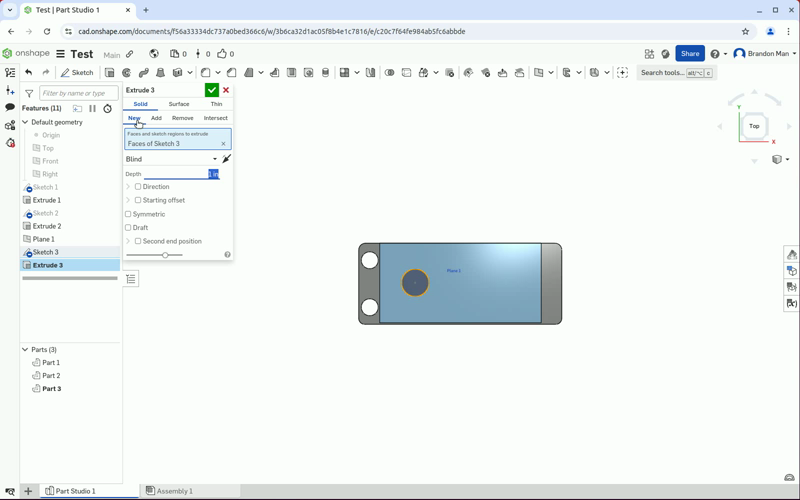
text(5.536)
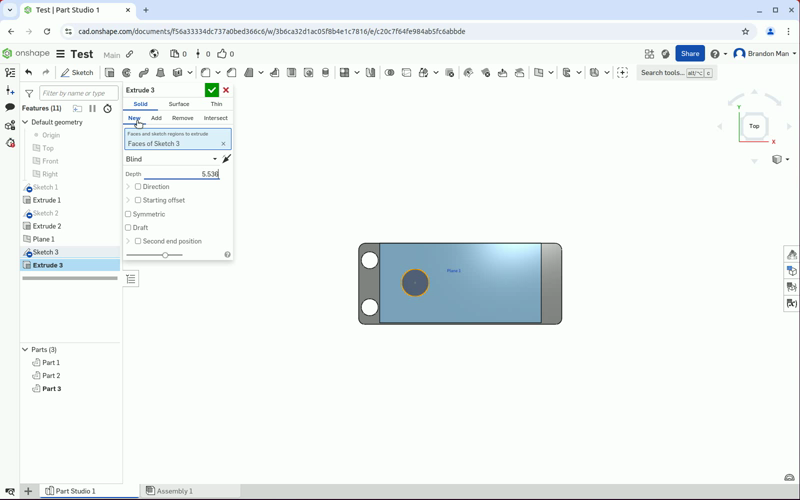
key(enter)
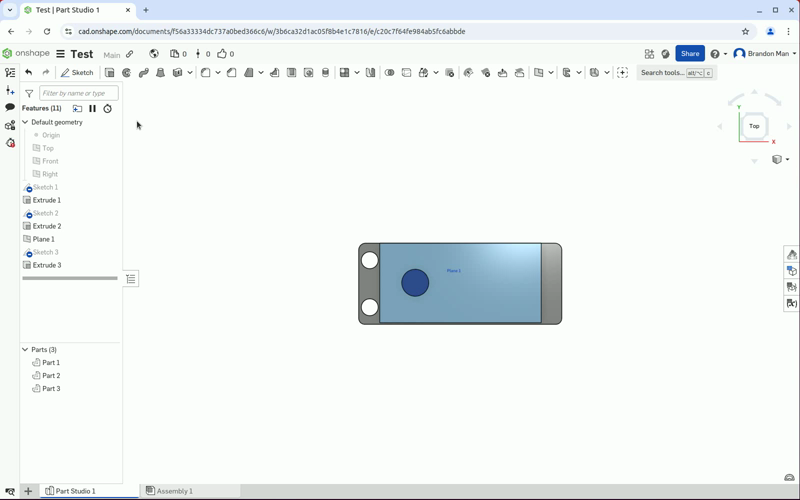
key(shift+h)
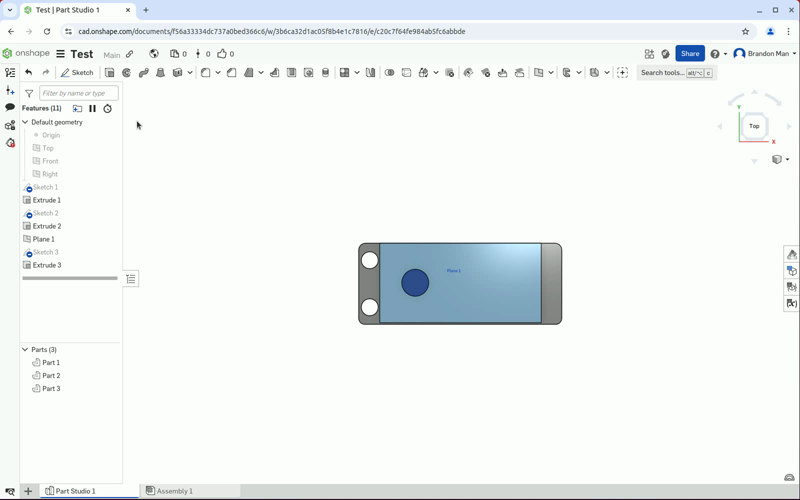
key(shift+h)
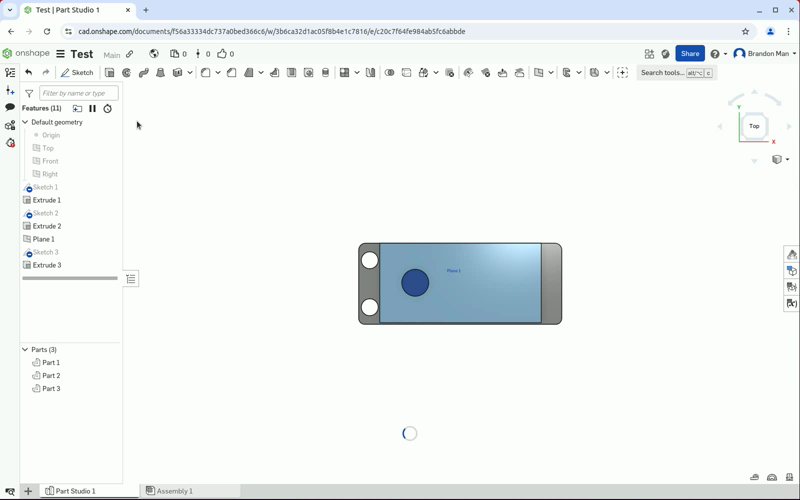
key(shift+7)
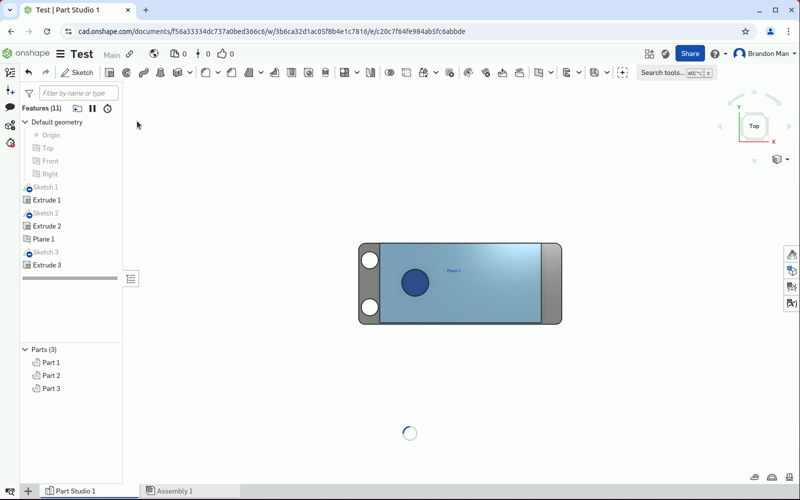
key(up, 3)
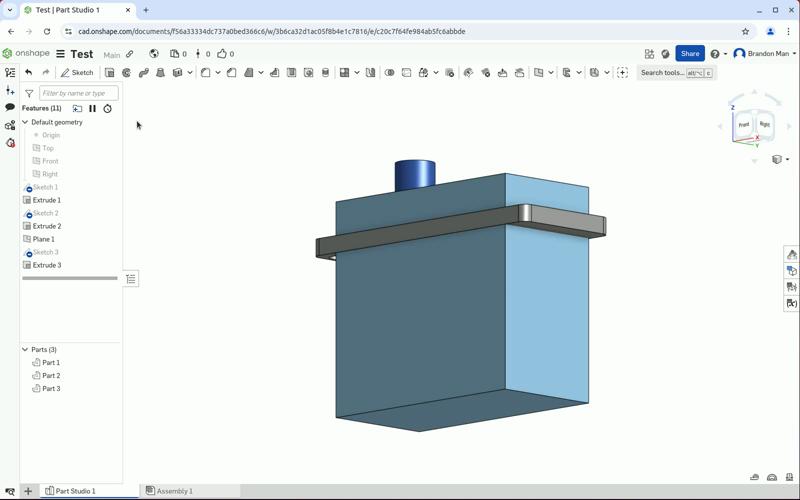
key(left, 3)
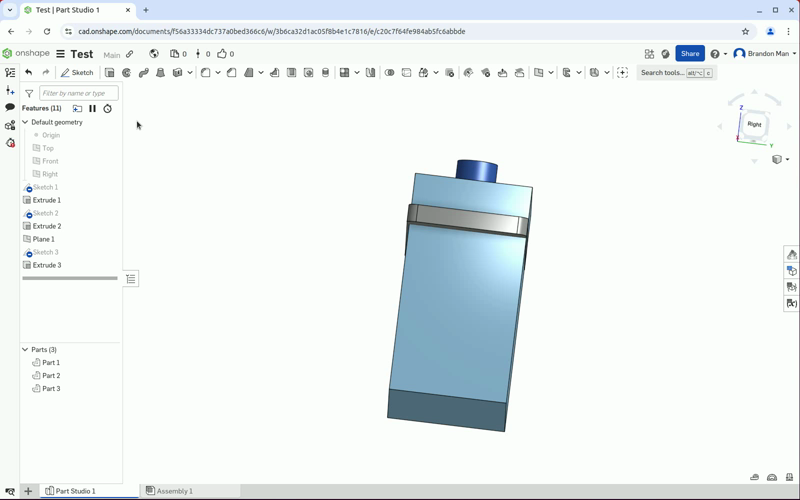
key(right, 3)
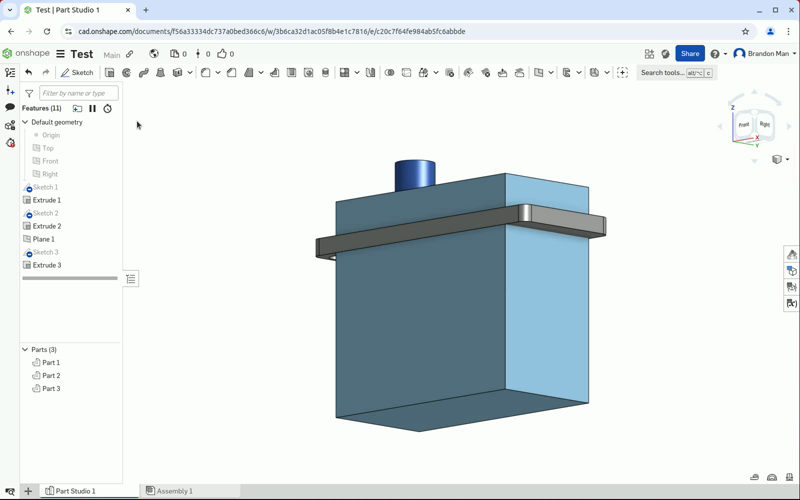
key(down, 3)
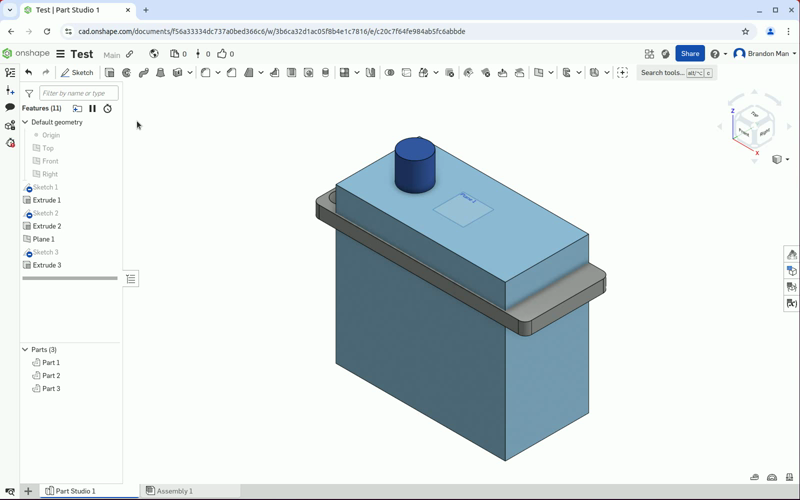
mouse_move(73, 189)
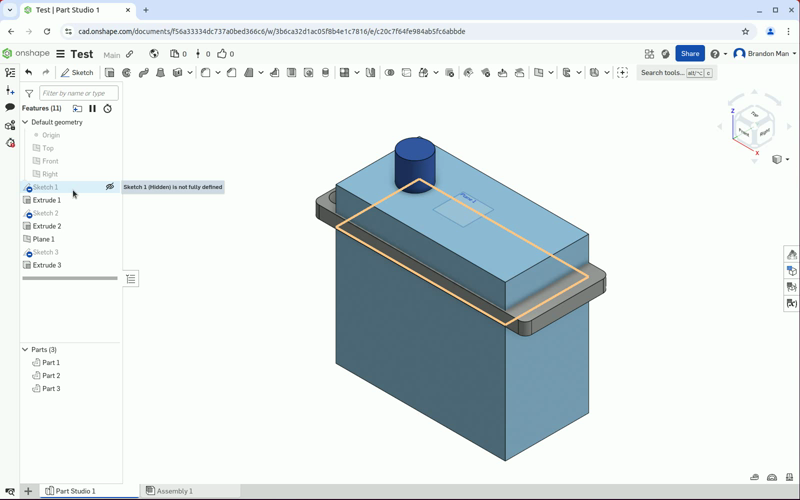
click(73, 189)